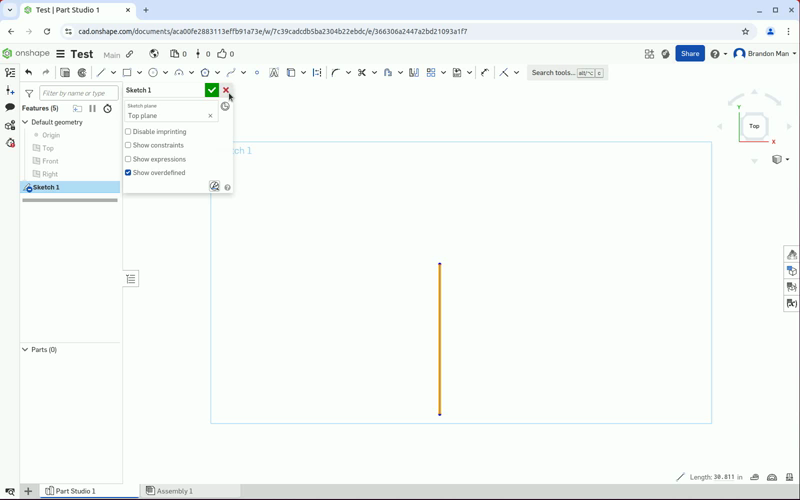
key(shift+h)
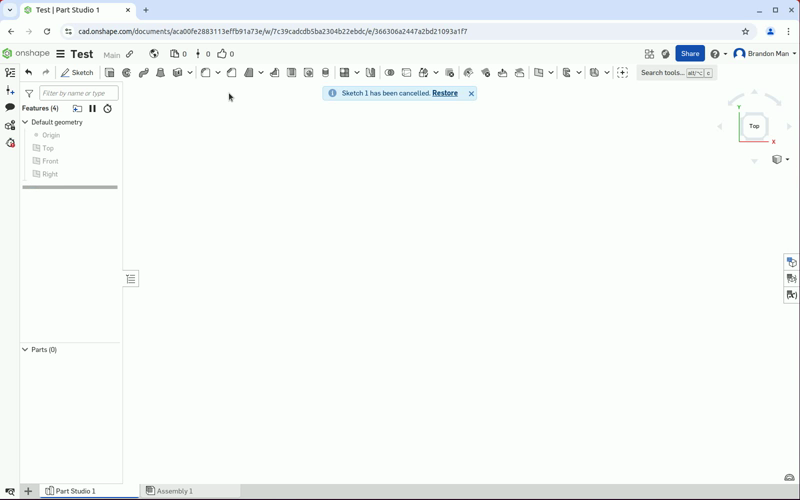
mouse_move(73, 352)
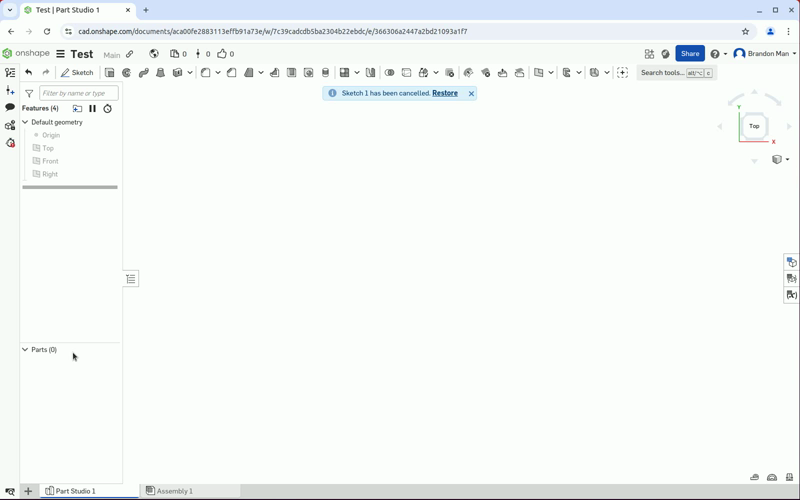
key(y)
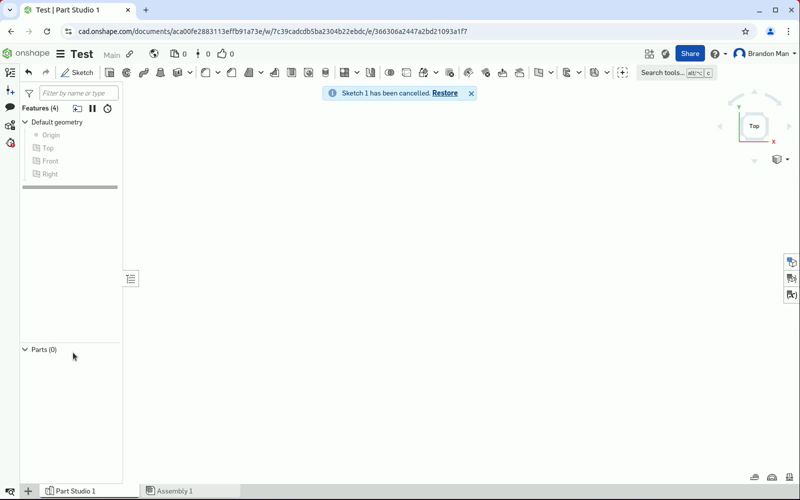
key(shift+p)
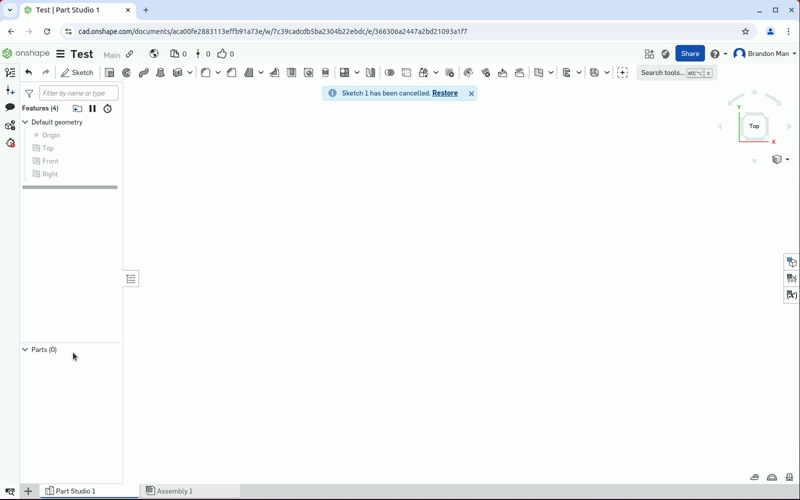
key(space)
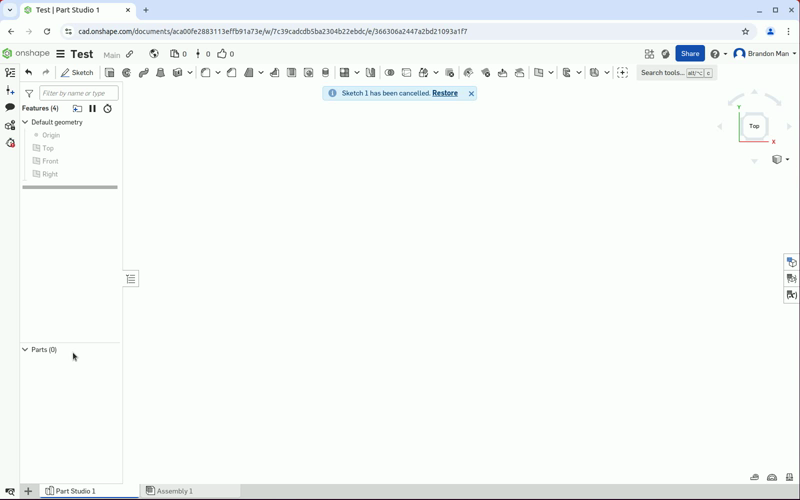
key_down(shift)
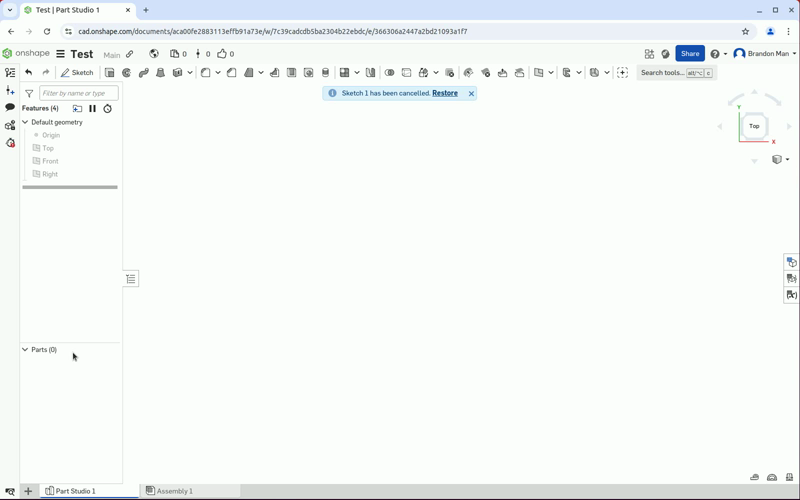
key(up)
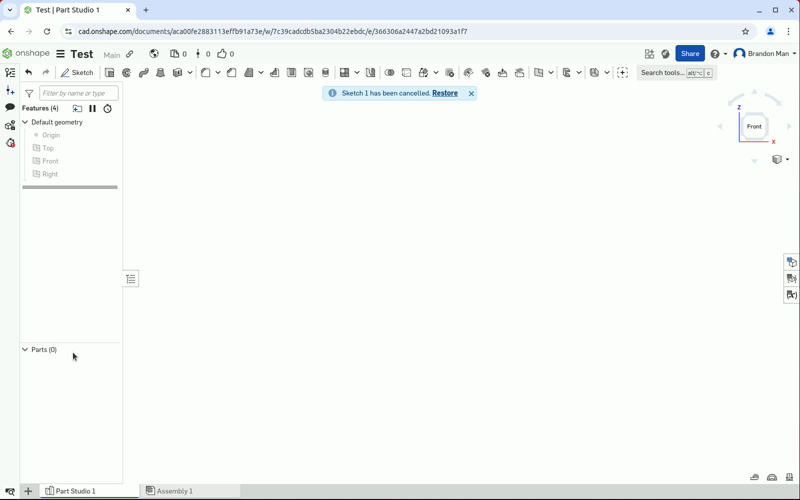
key_up(shift)
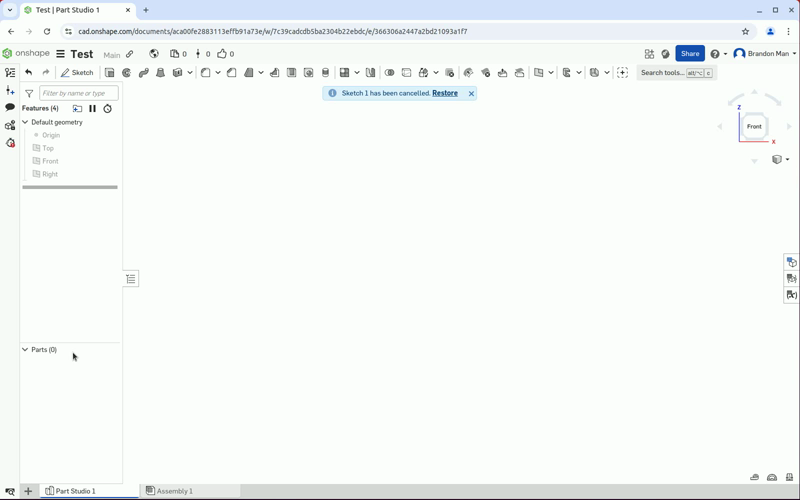
mouse_move(73, 352)
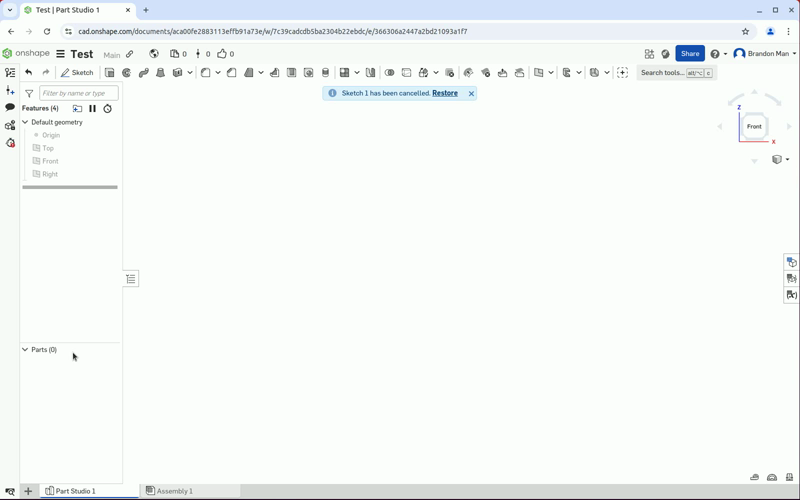
key(shift+y)
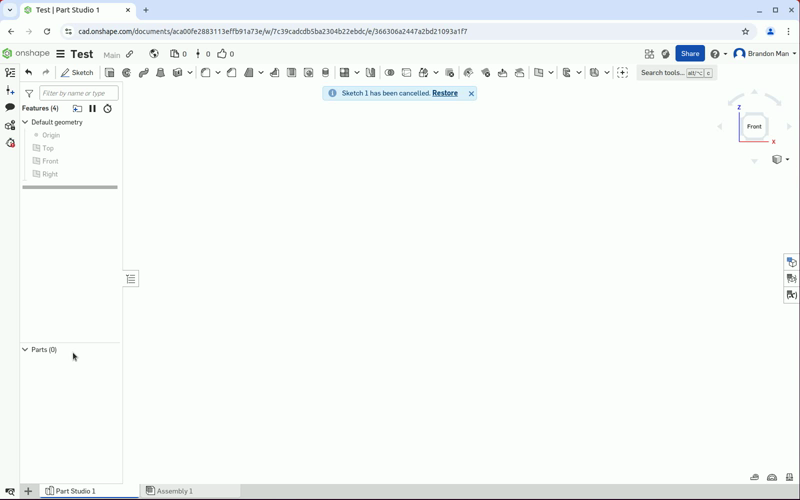
key(shift+s)
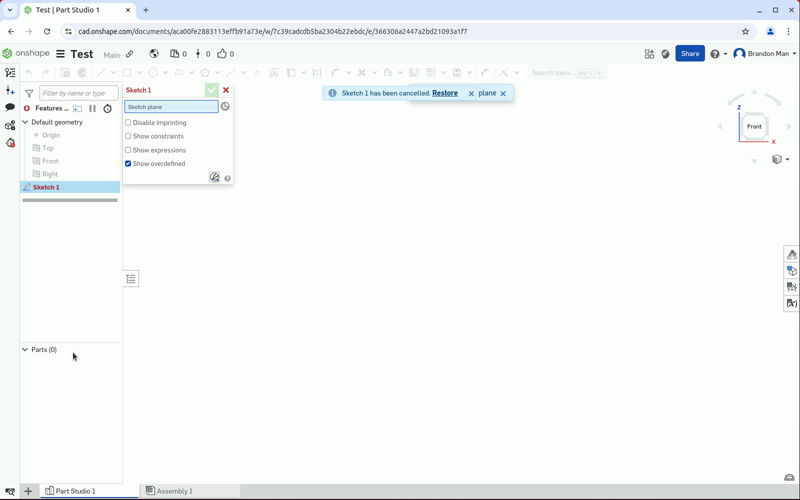
mouse_move(73, 163)
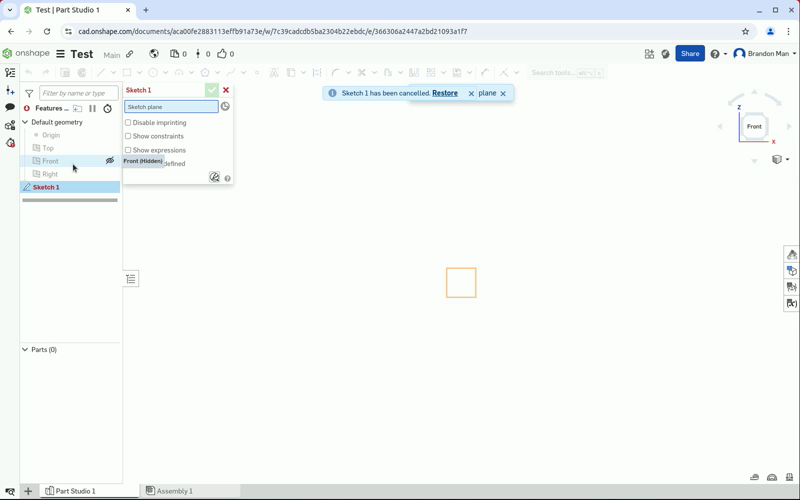
click(73, 163)
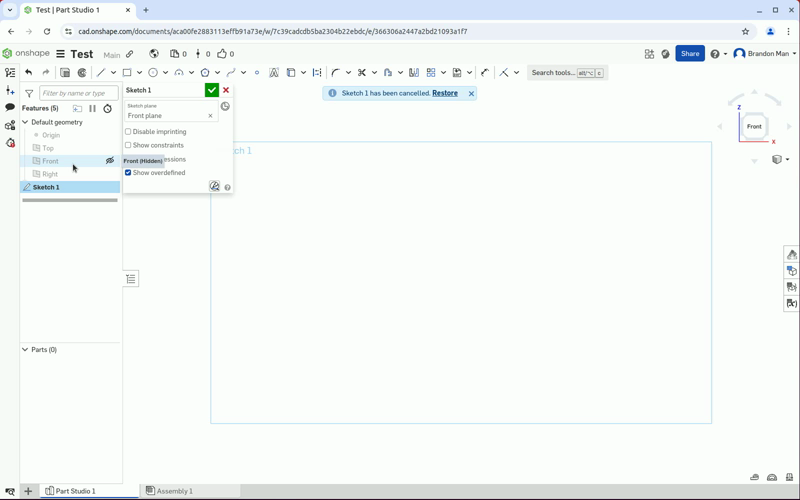
mouse_move(73, 352)
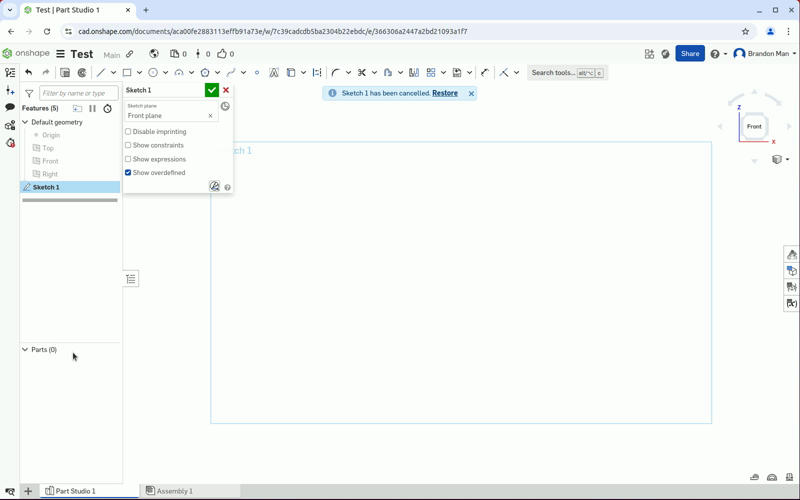
key(y)
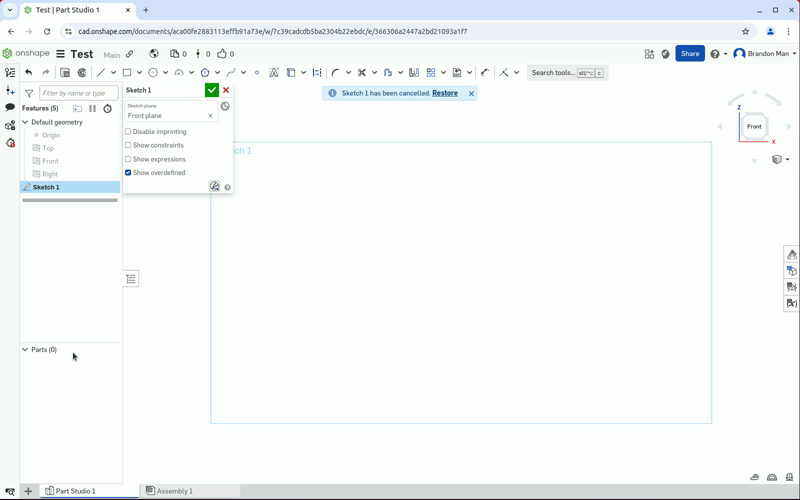
key(l)
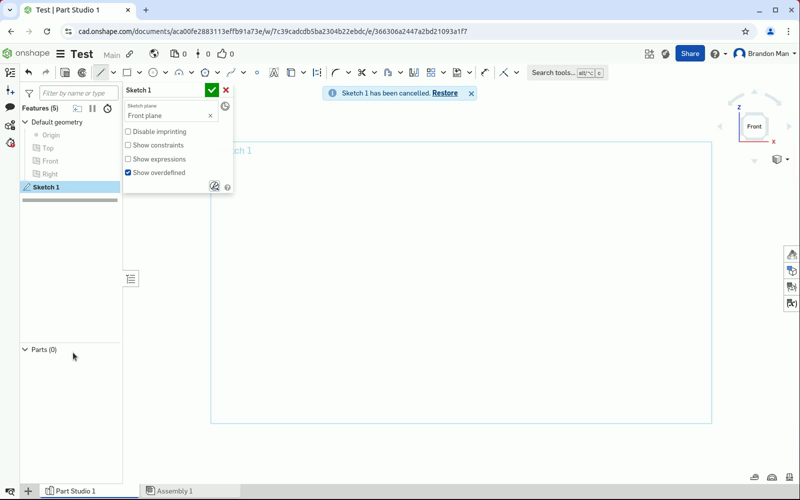
key_down(shift)
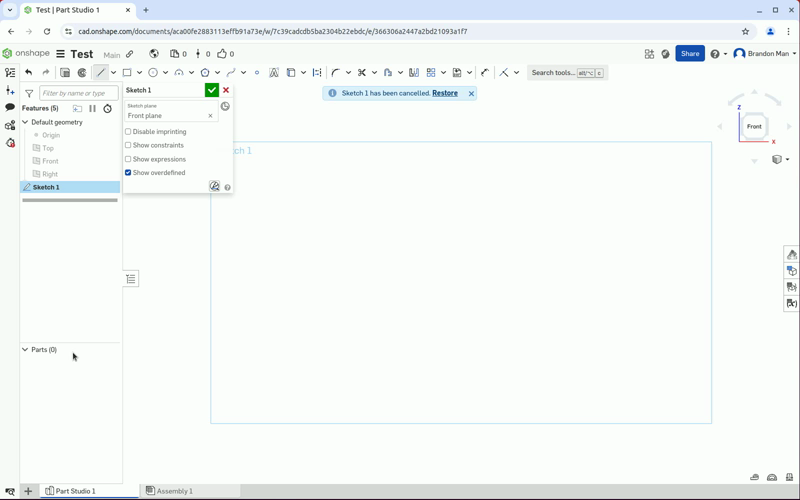
mouse_move(460, 253)
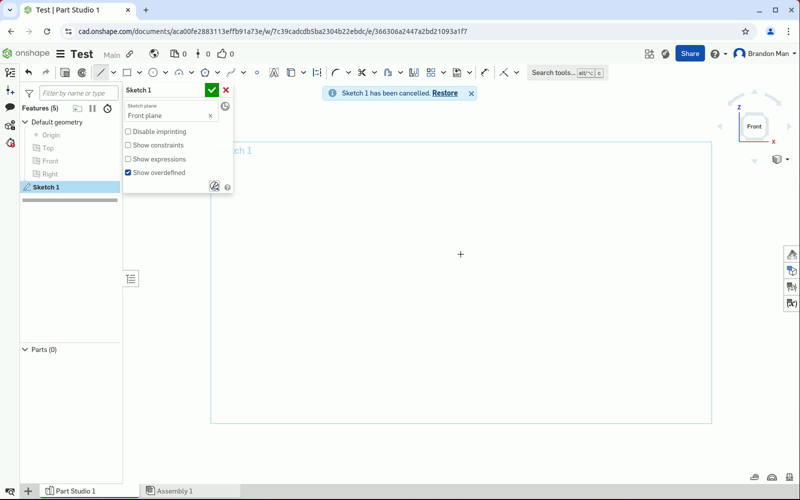
click(460, 253)
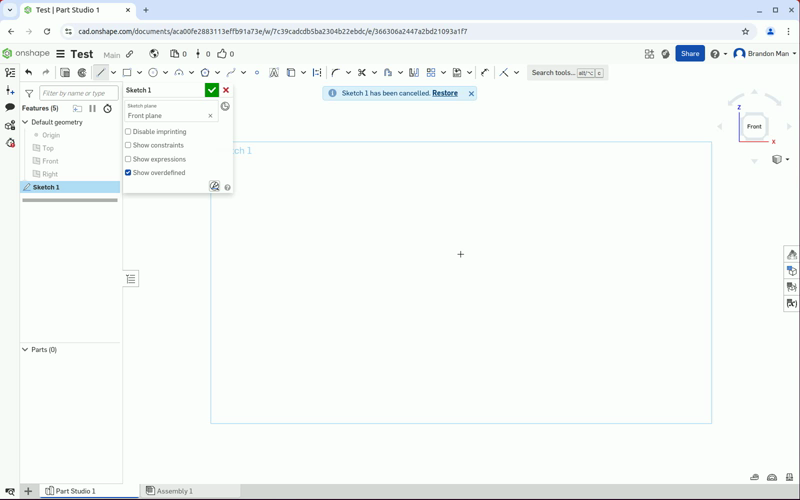
key_up(shift)
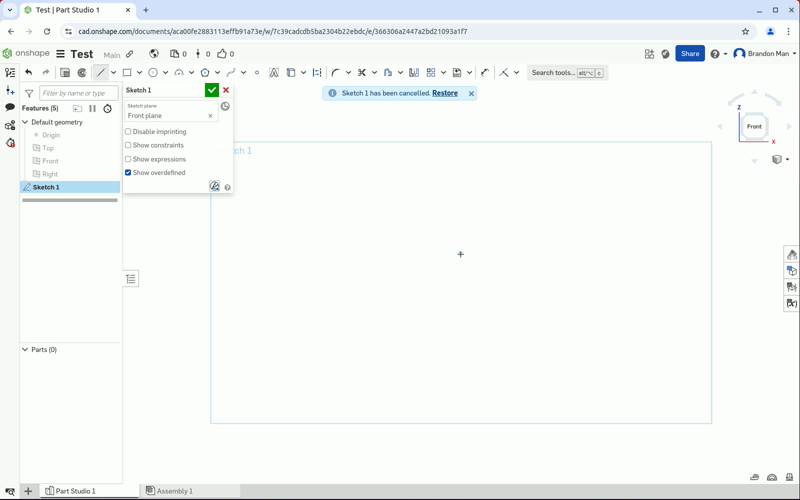
key_down(shift)
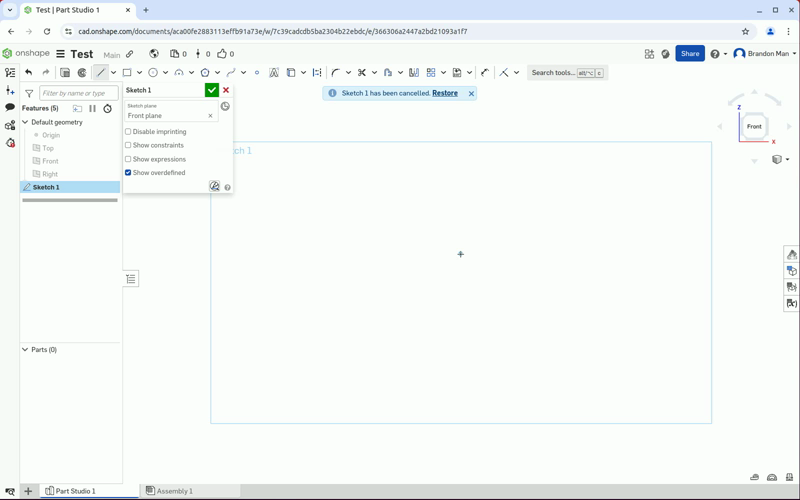
mouse_move(547, 253)
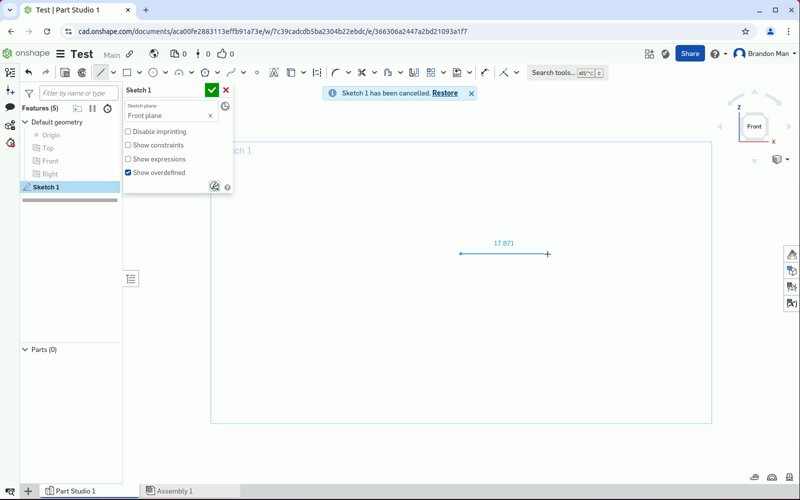
click(547, 253)
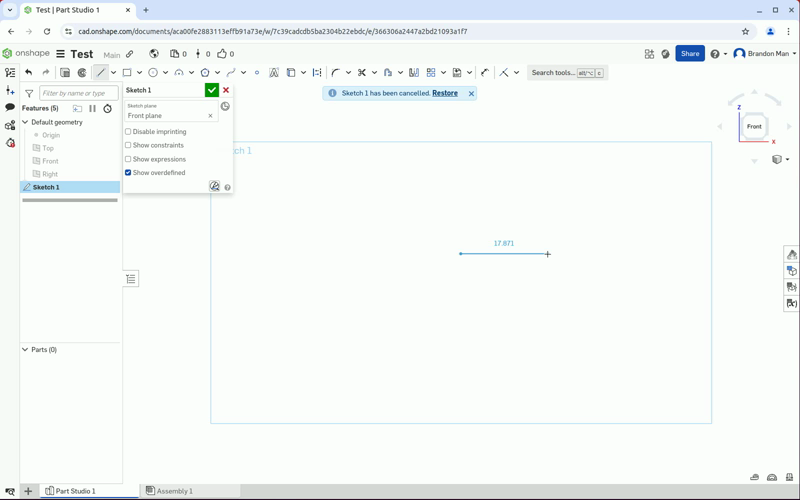
key_up(shift)
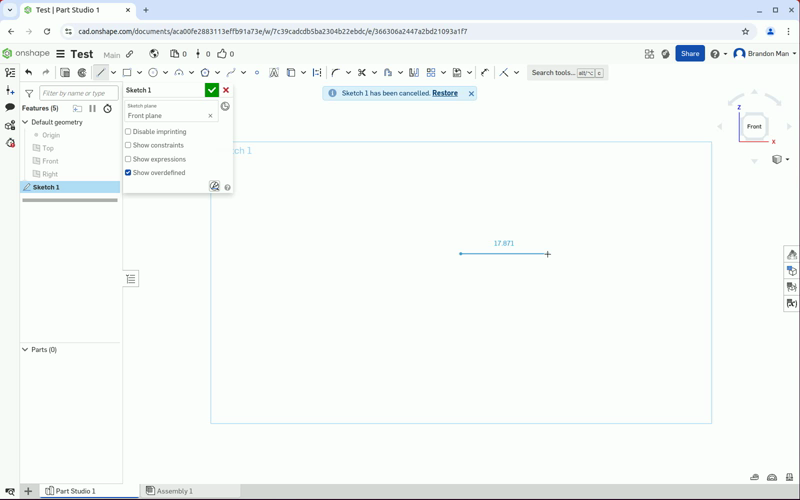
key_down(shift)
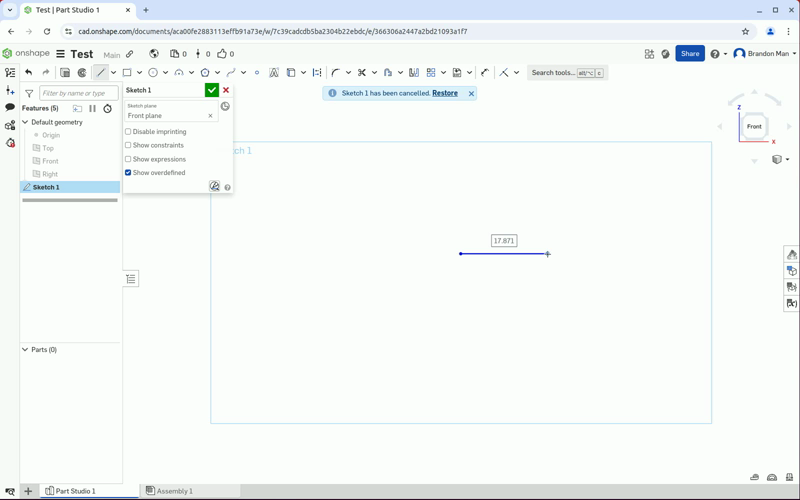
mouse_move(577, 253)
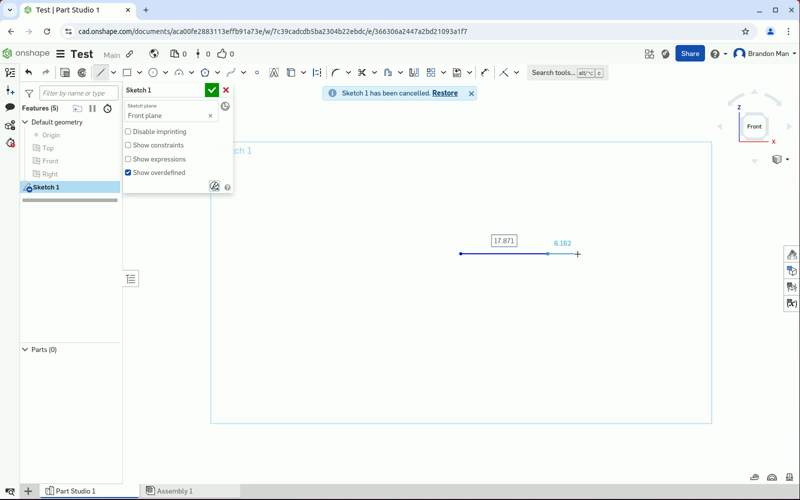
mouse_move(547, 214)
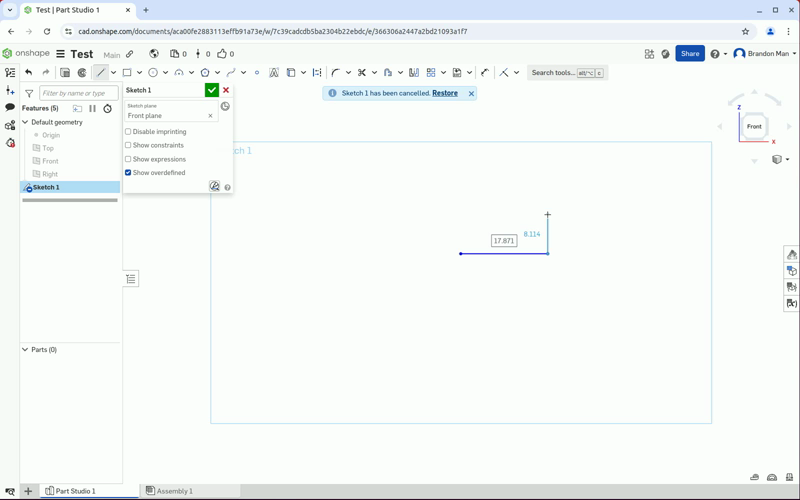
click(547, 214)
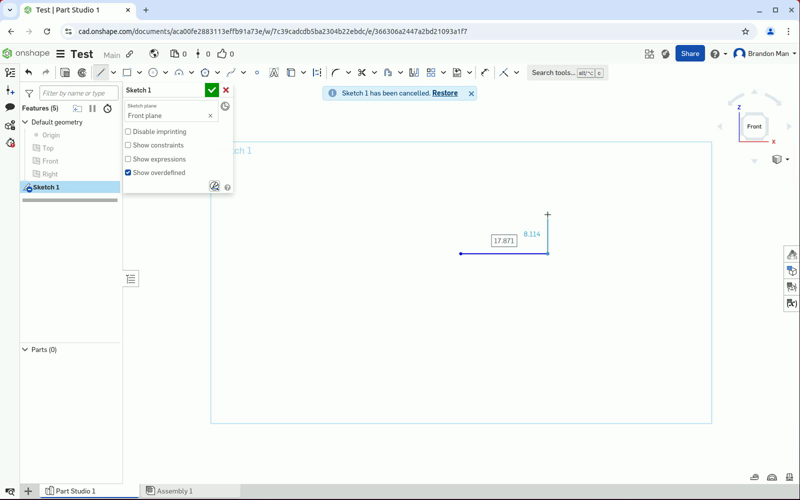
key_up(shift)
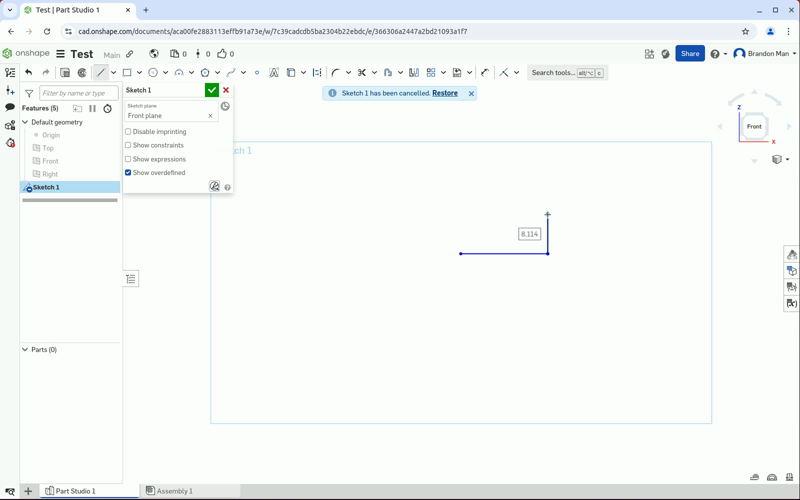
key(esc)
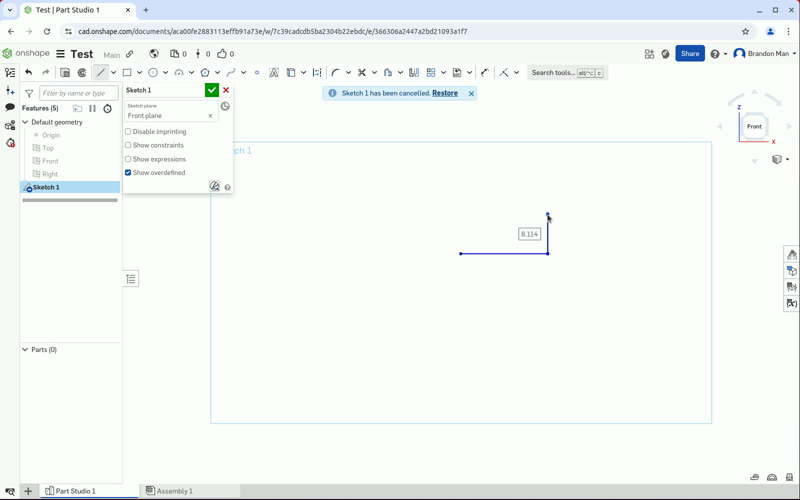
key(a)
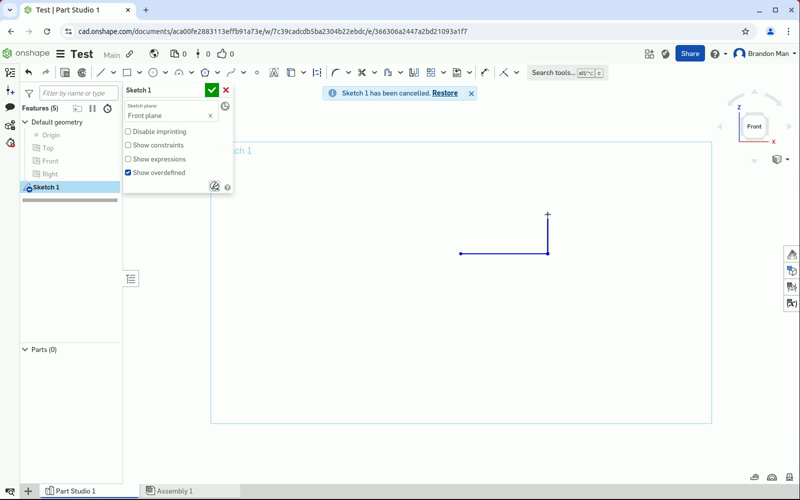
mouse_move(547, 214)
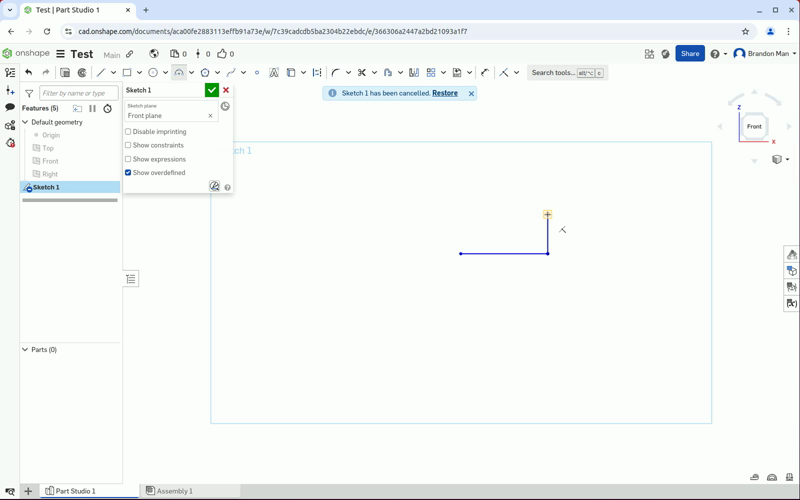
click(547, 214)
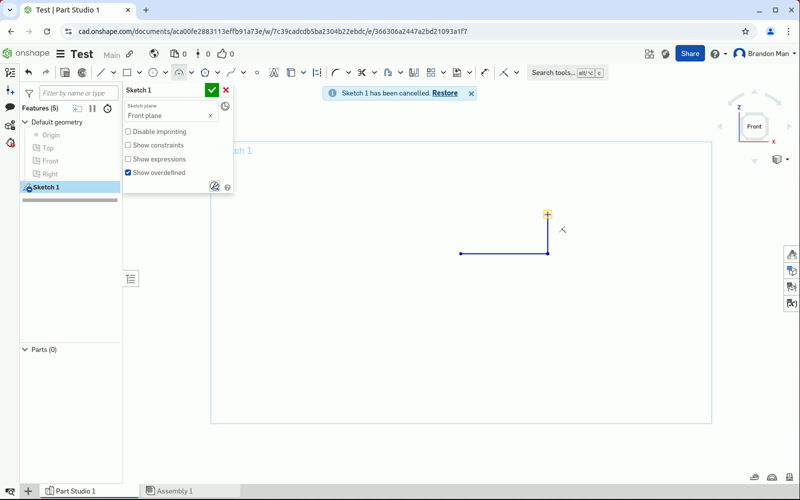
key_down(shift)
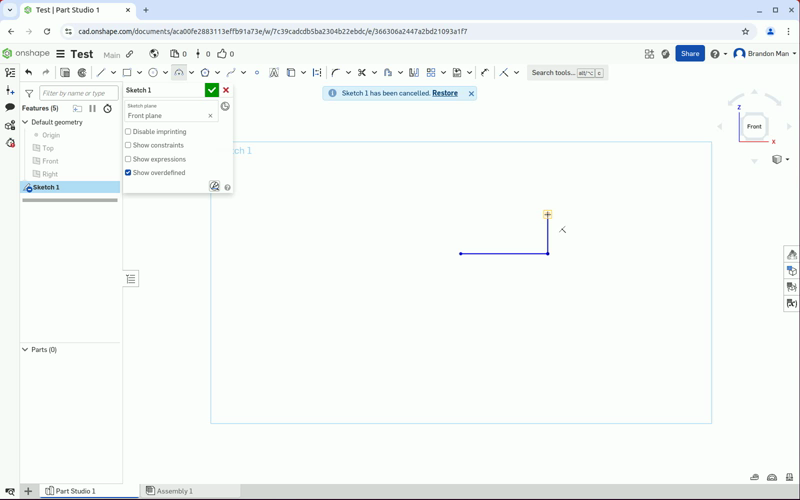
mouse_move(460, 214)
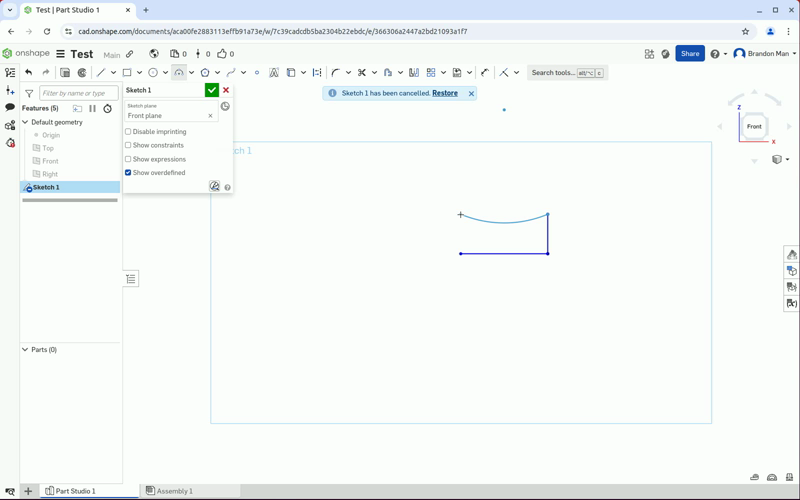
click(460, 214)
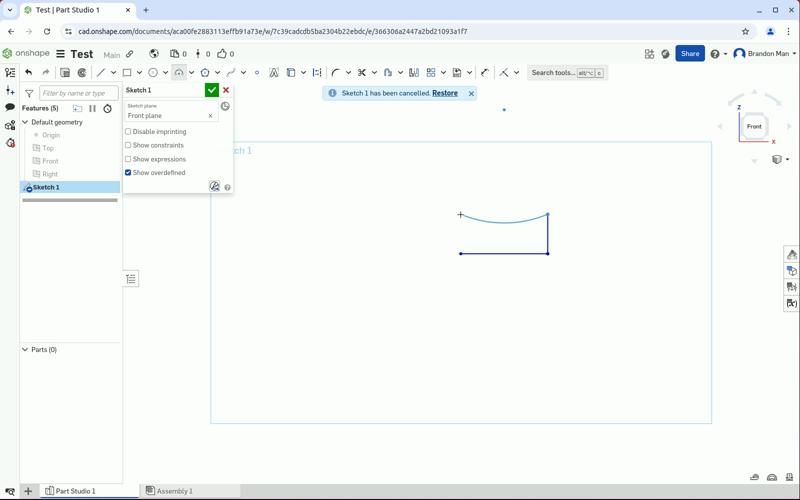
mouse_move(504, 170)
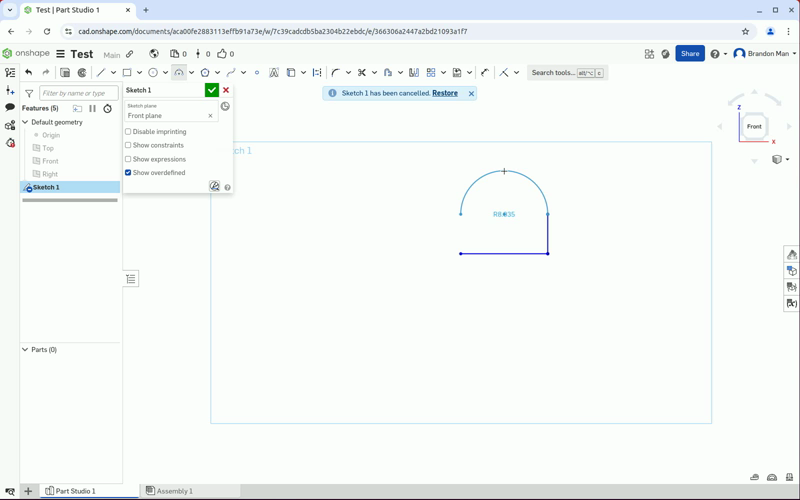
click(504, 170)
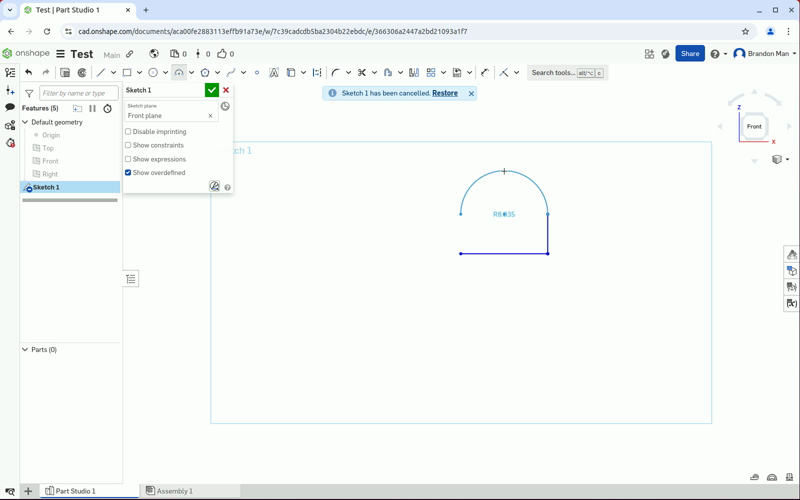
key_up(shift)
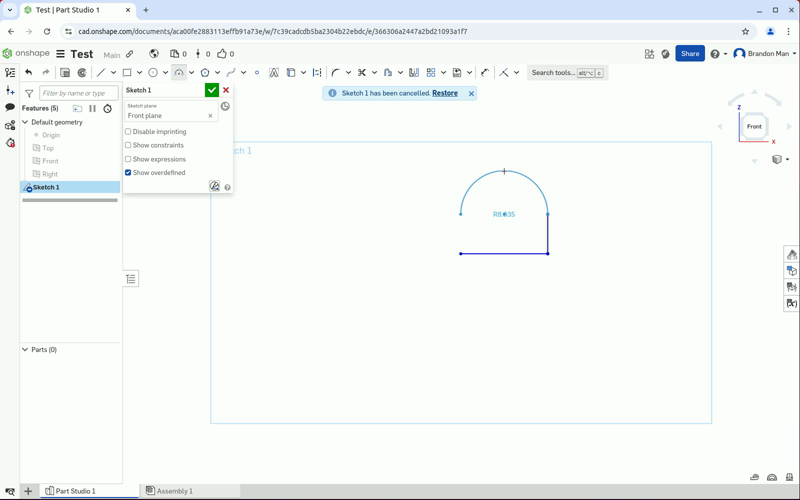
key(esc)
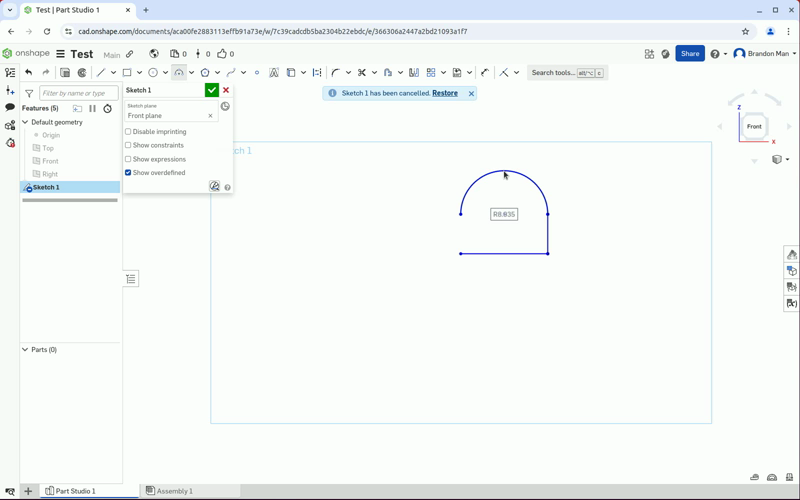
key(l)
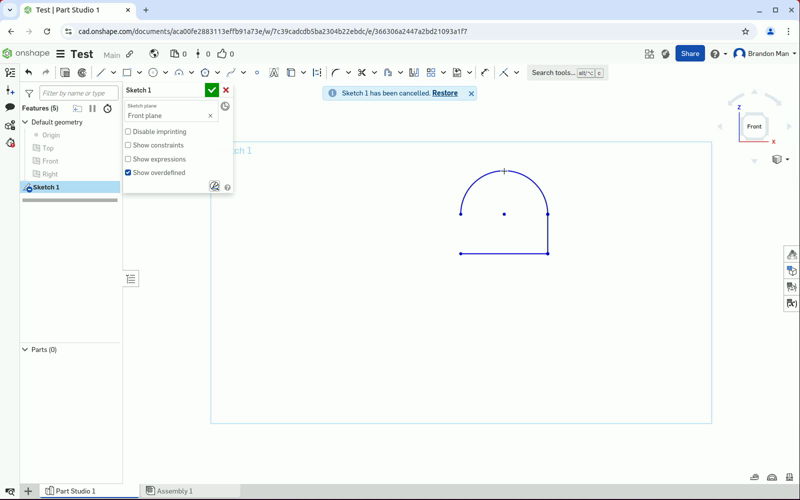
mouse_move(460, 214)
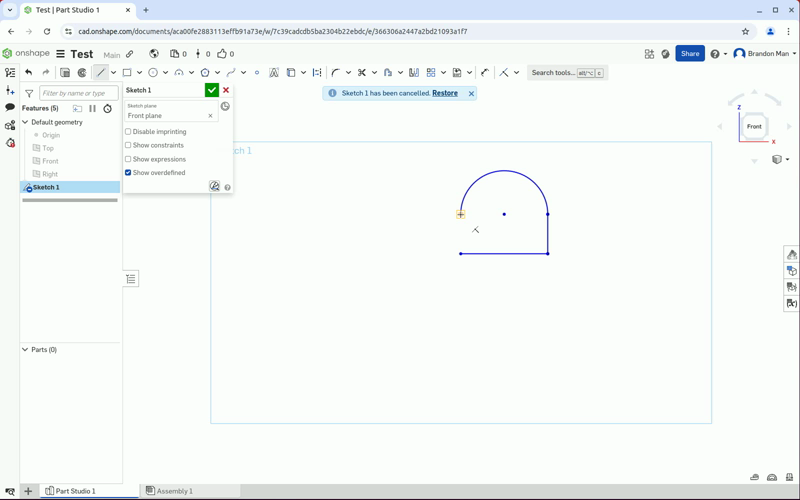
click(460, 214)
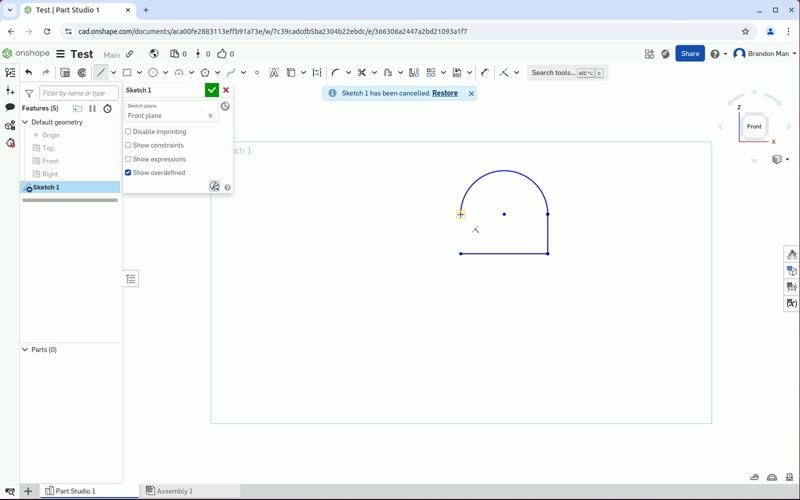
mouse_move(490, 214)
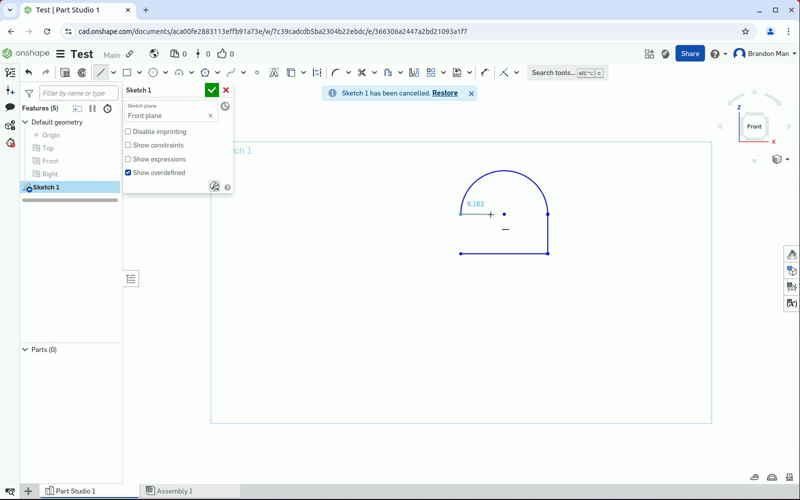
key_down(shift)
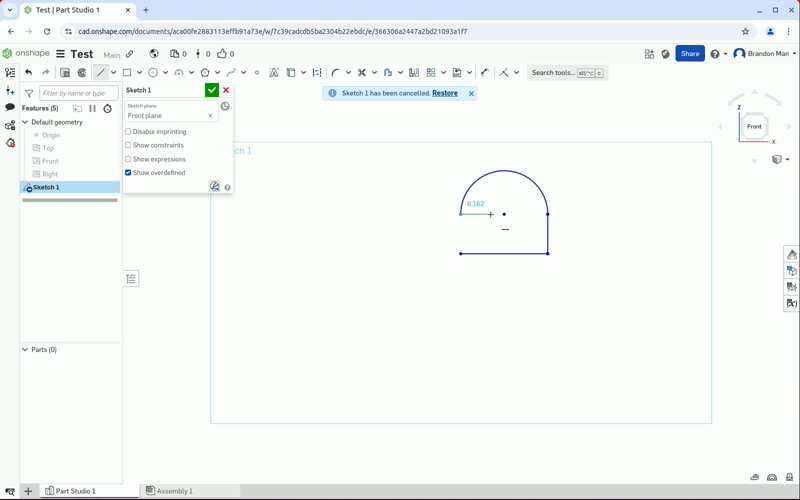
mouse_move(460, 253)
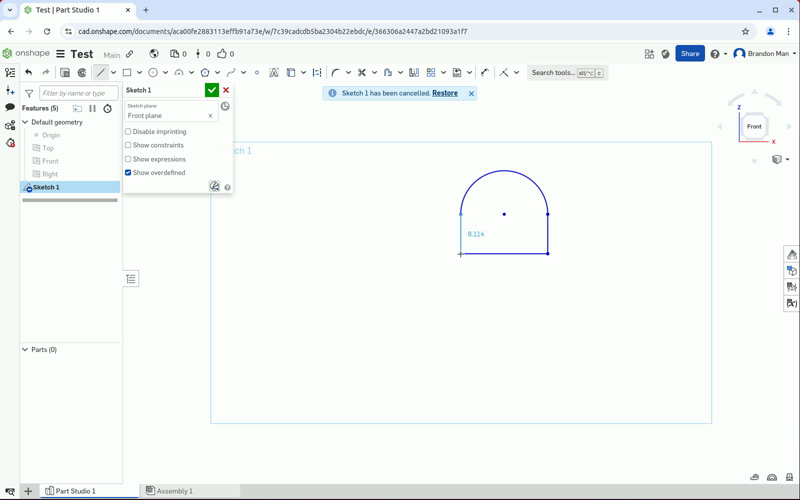
key_up(shift)
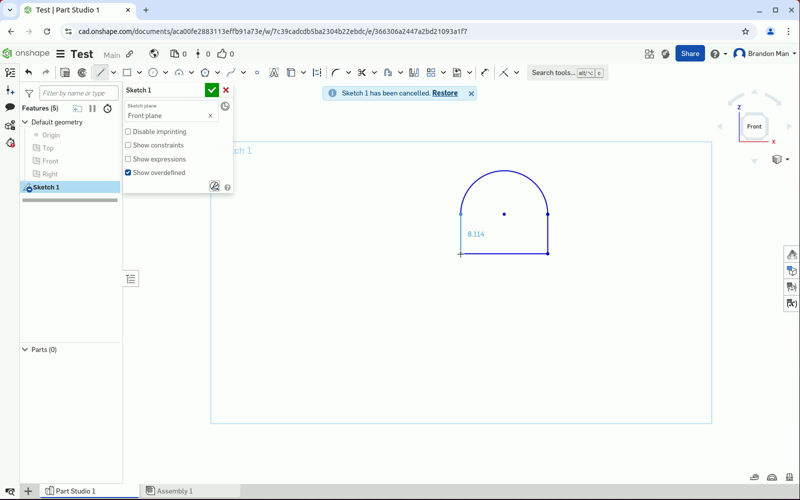
click(460, 253)
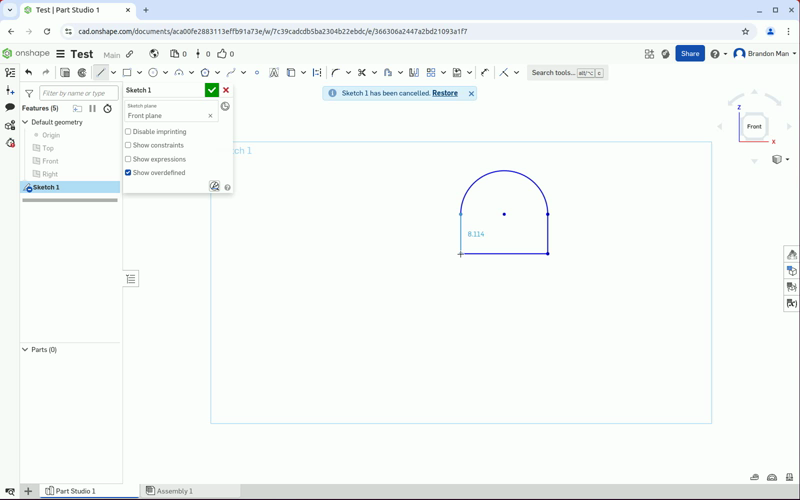
key(esc)
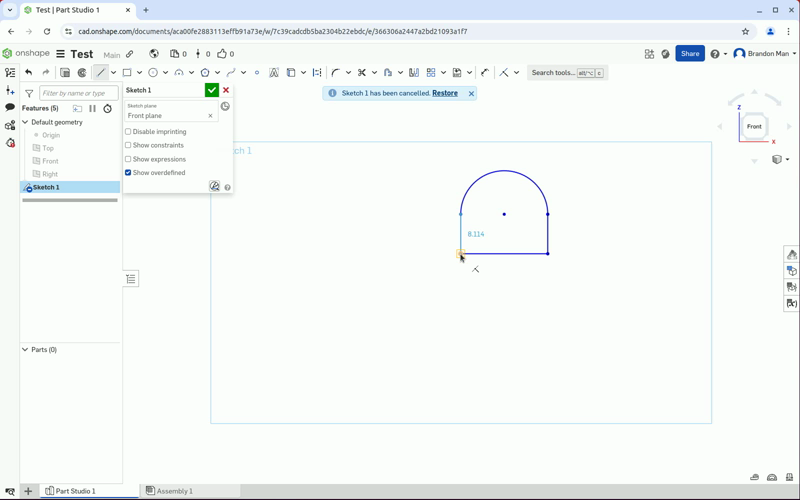
key(c)
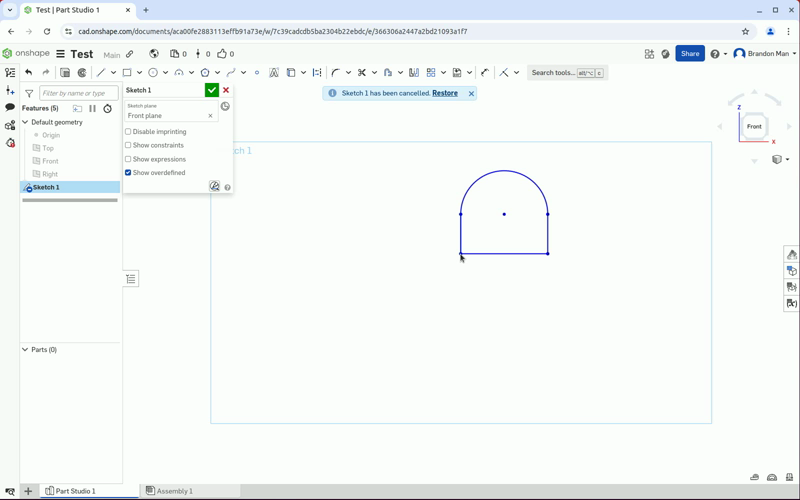
key_down(shift)
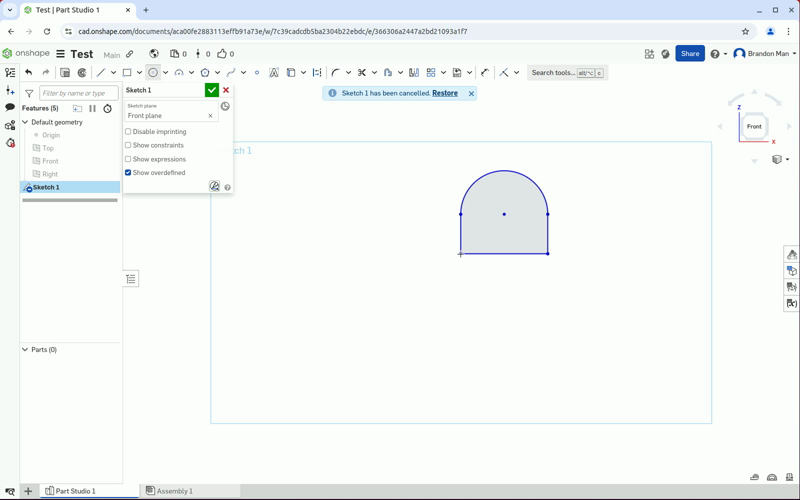
mouse_move(504, 214)
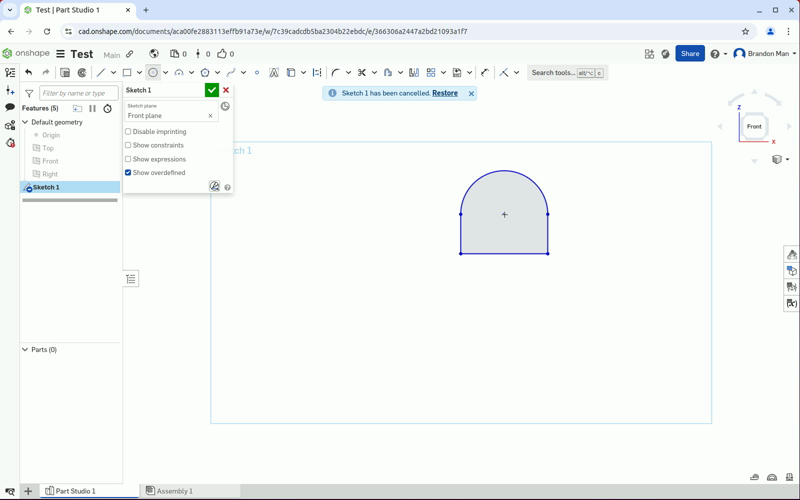
click(504, 214)
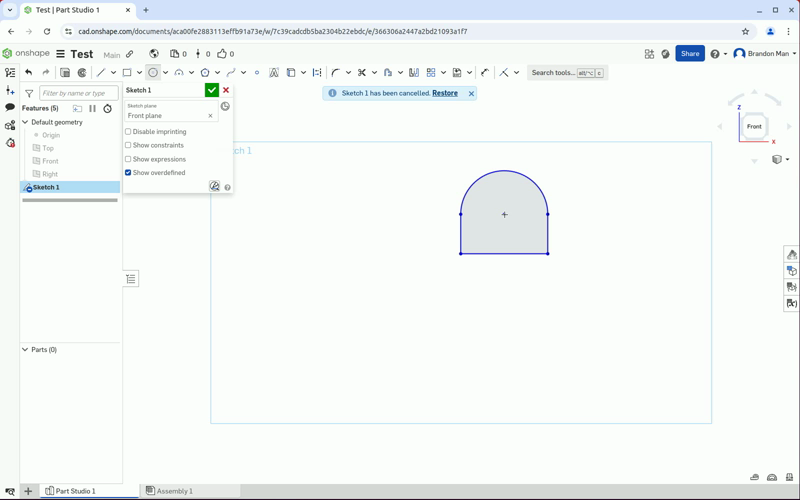
key_up(shift)
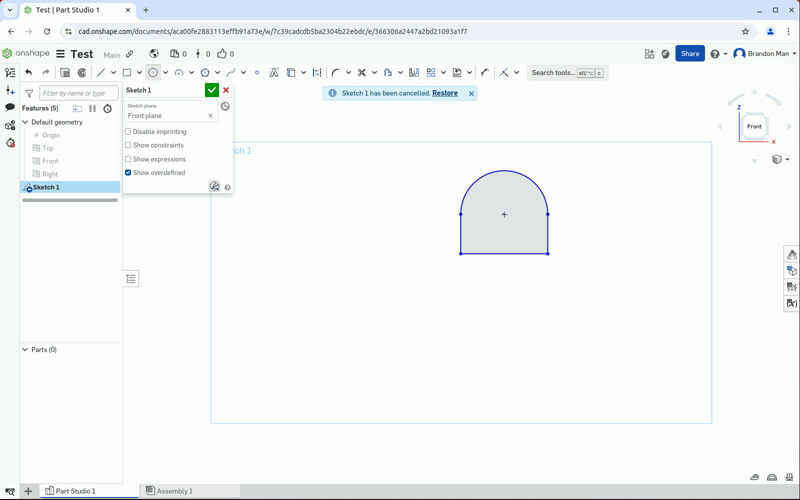
mouse_move(524, 214)
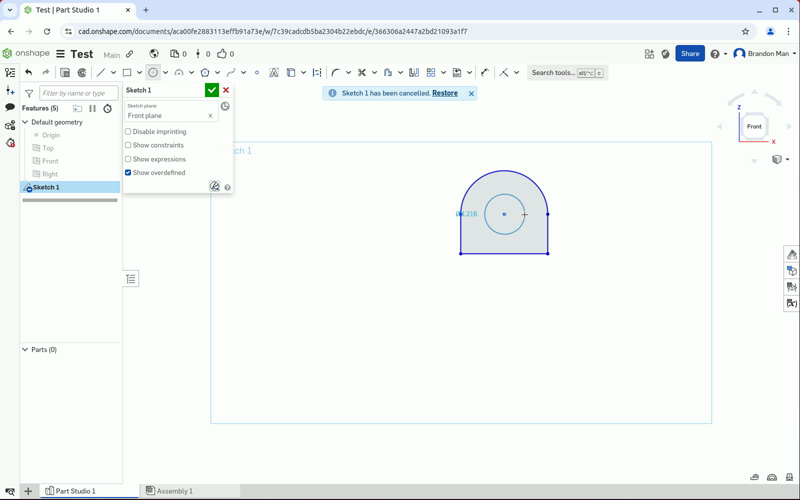
click(524, 214)
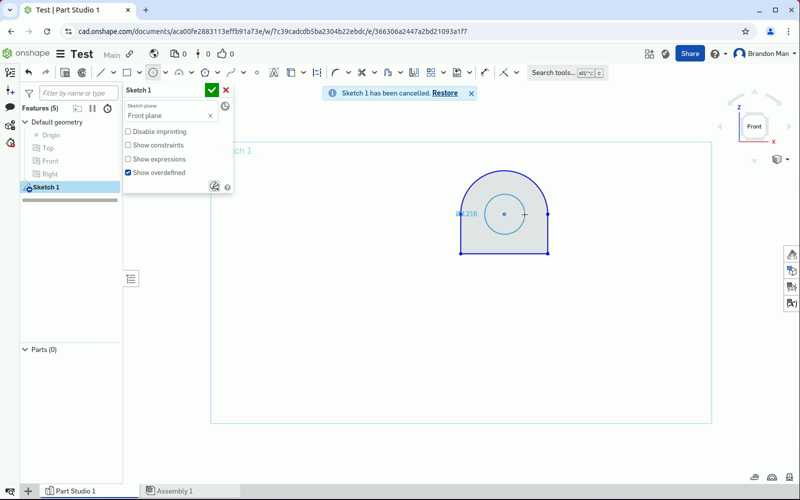
key(esc)
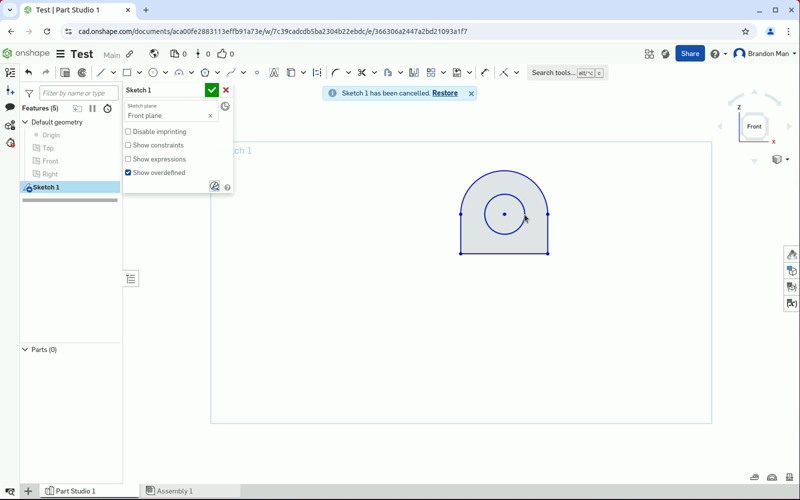
mouse_move(525, 232)
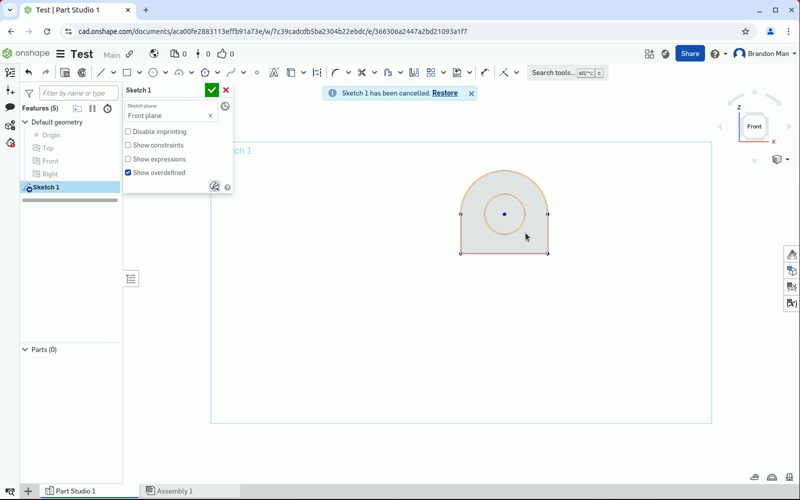
click(525, 232)
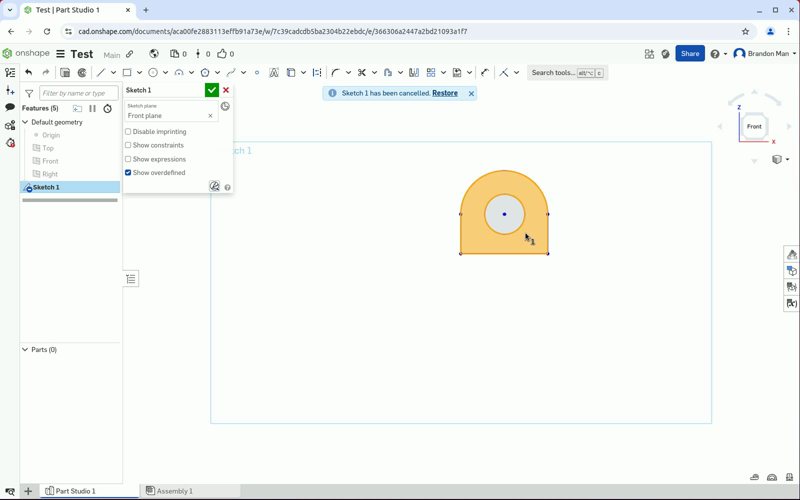
mouse_move(73, 352)
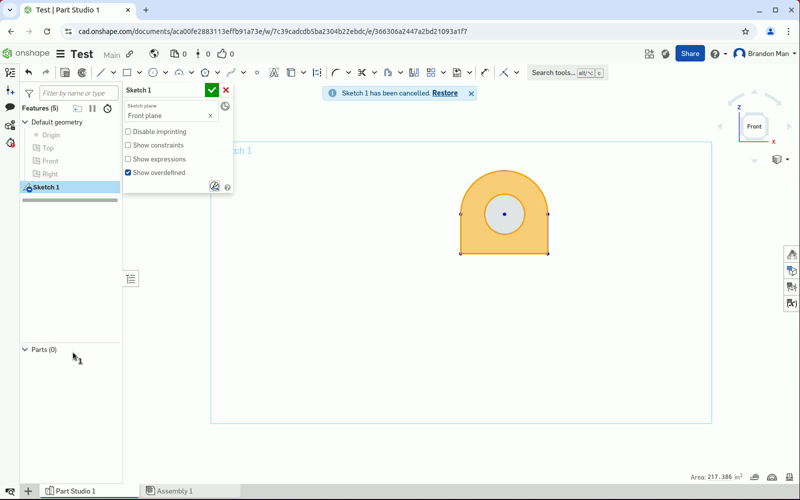
key(shift+y)
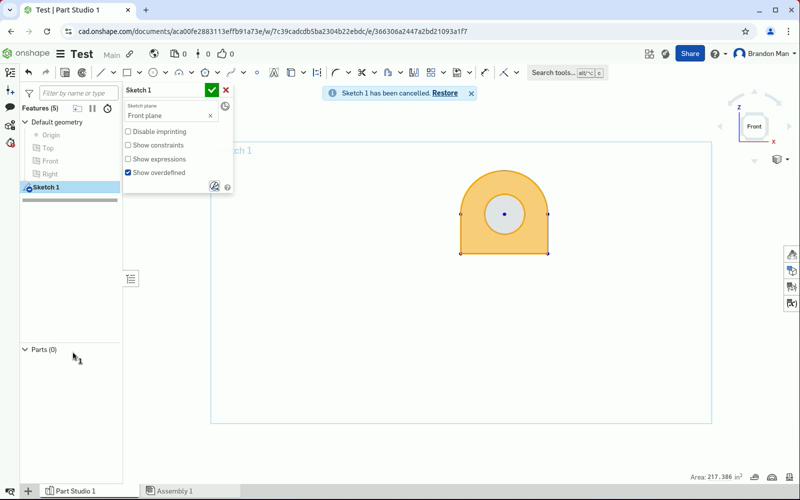
key(shift+e)
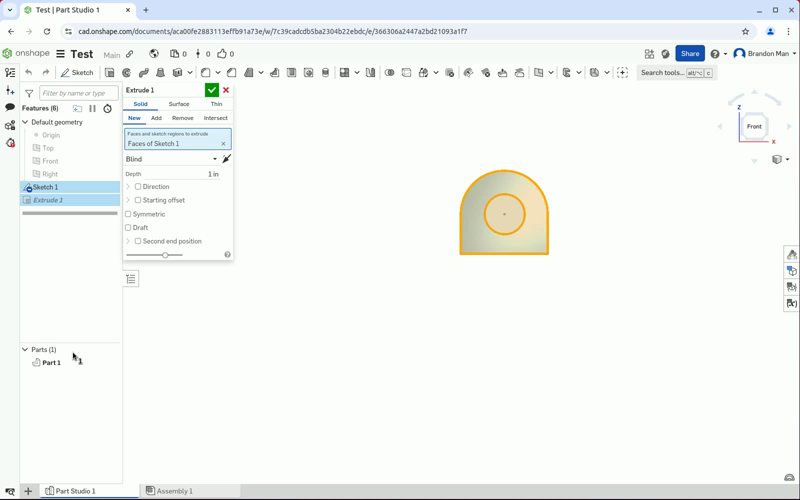
mouse_move(143, 106)
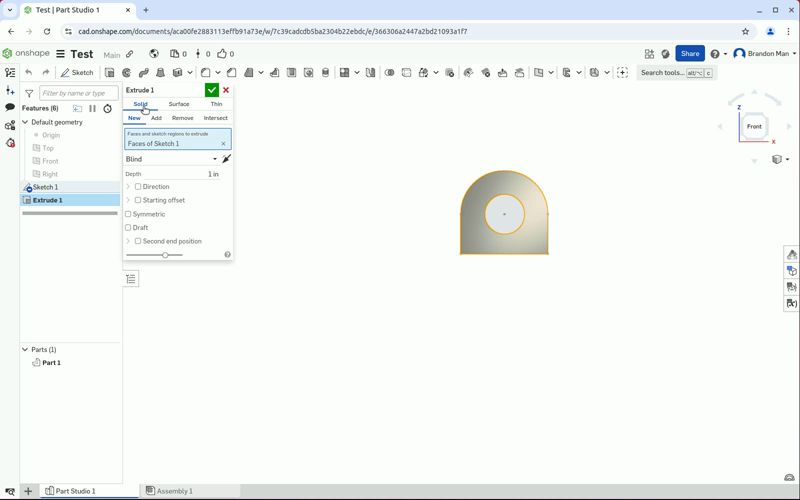
click(143, 106)
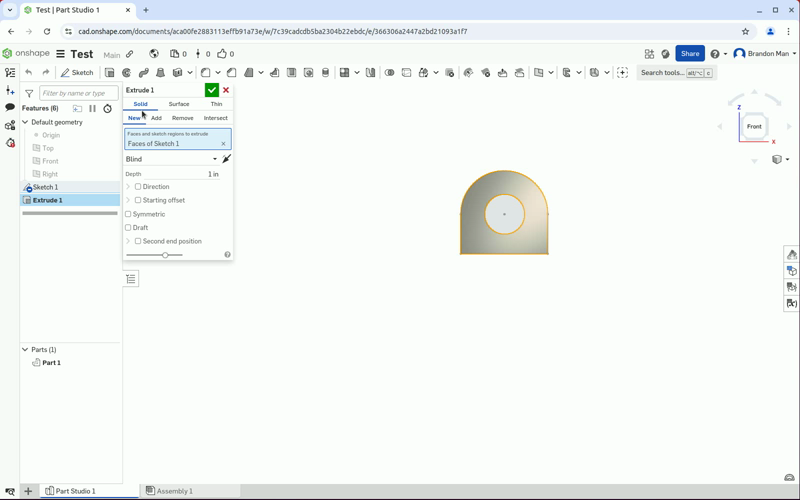
mouse_move(137, 120)
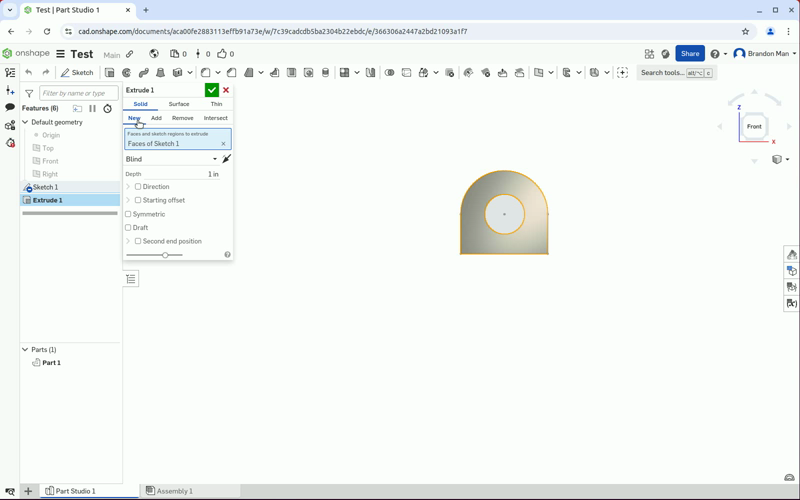
click(137, 120)
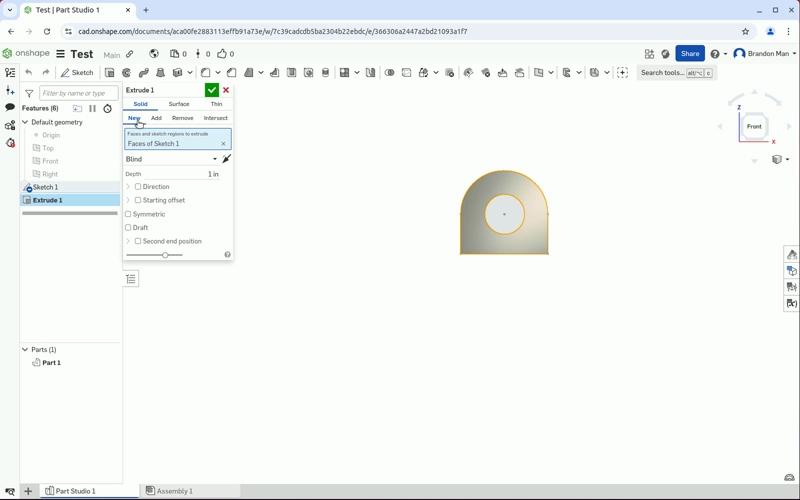
key(tab, 4)
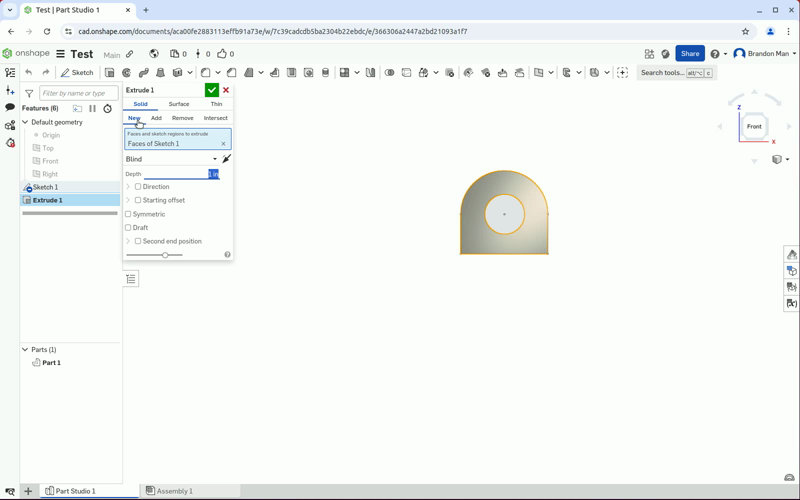
text(2.407)
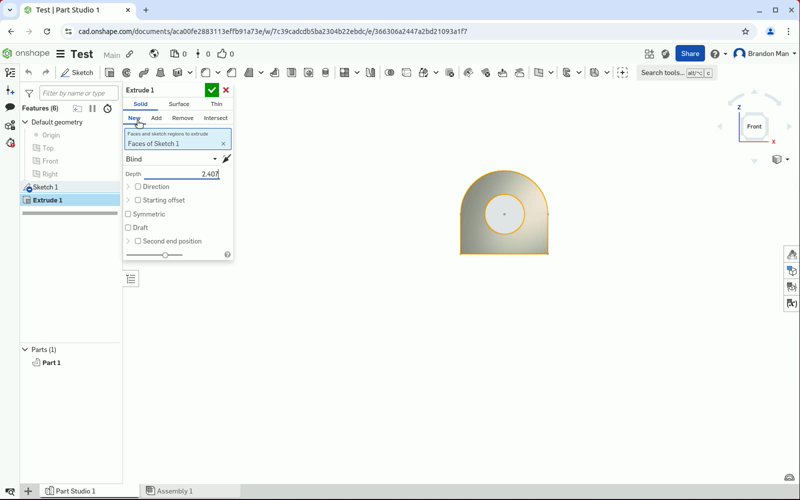
key(enter)
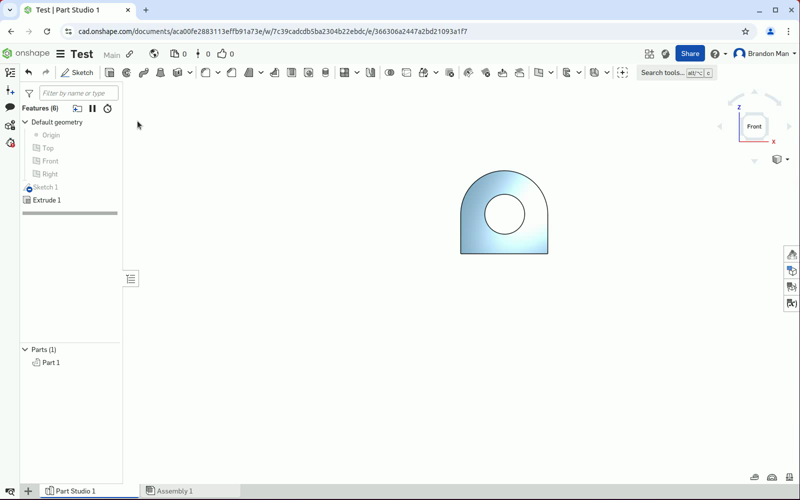
key(shift+h)
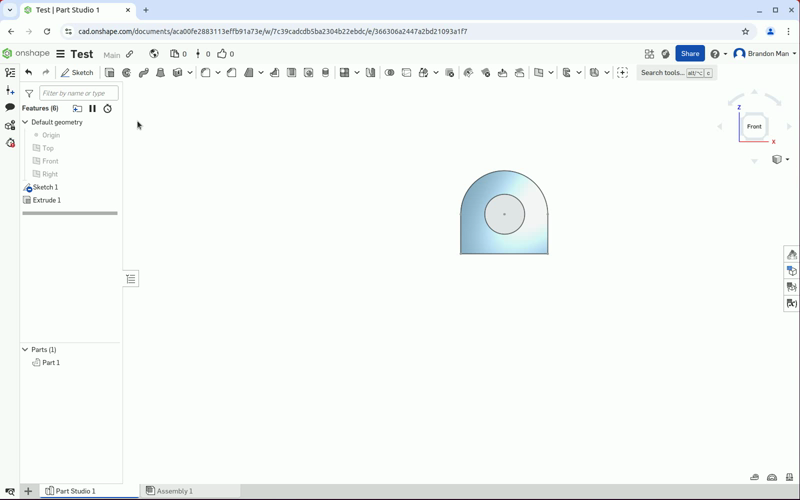
key(shift+h)
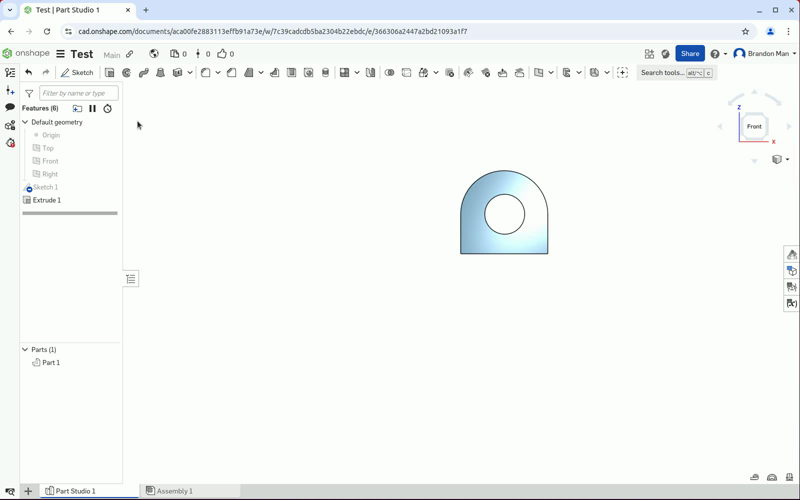
mouse_move(73, 189)
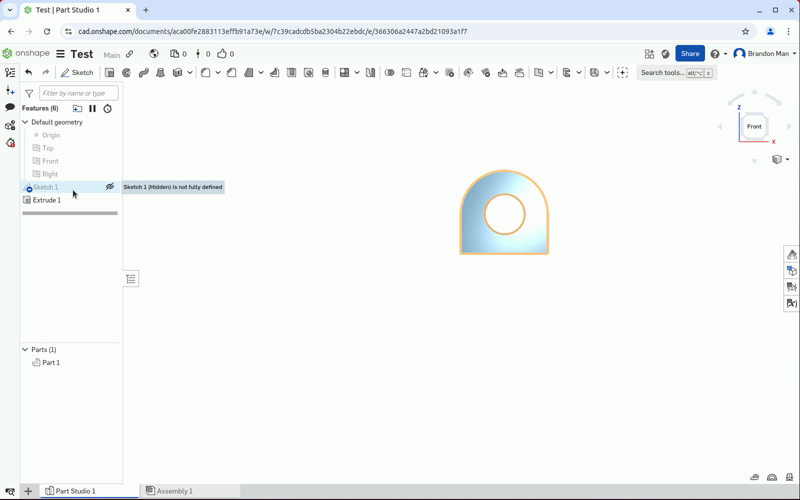
click(73, 189)
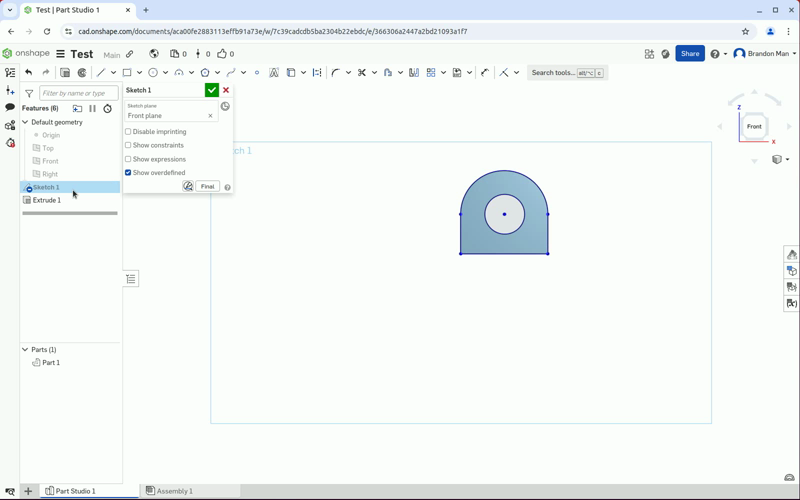
mouse_move(229, 92)
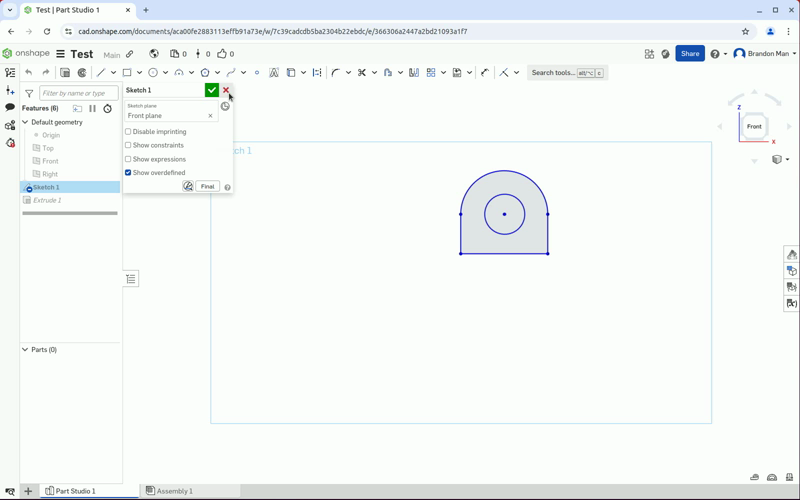
click(229, 92)
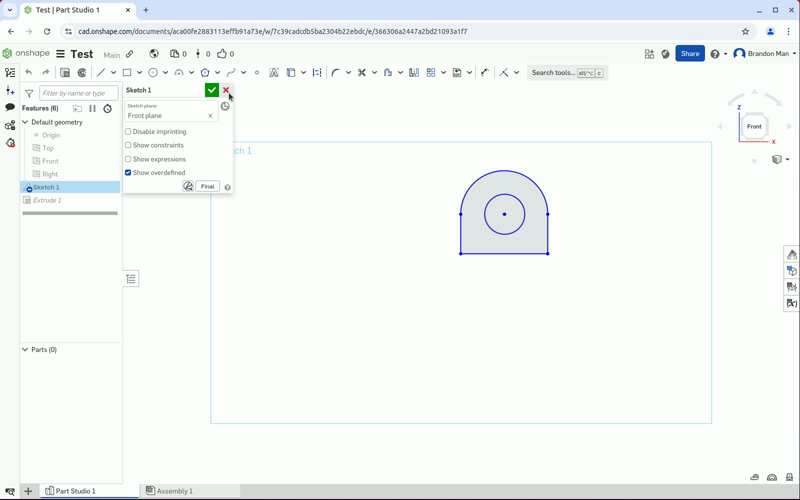
key(shift+s)
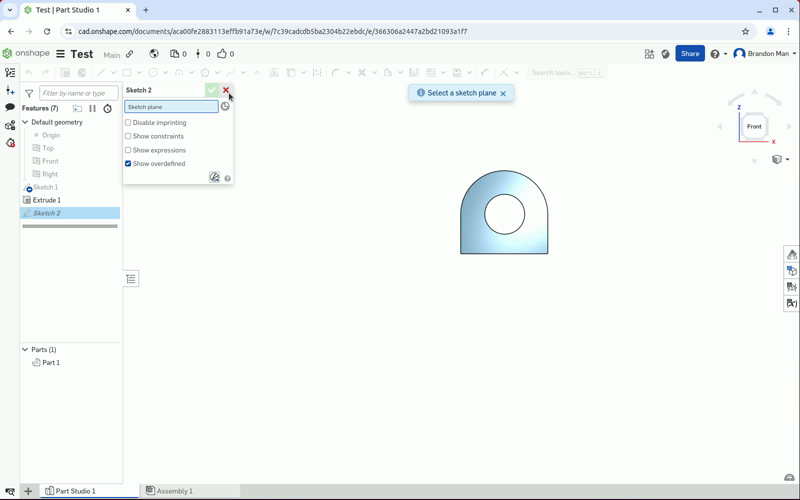
mouse_move(73, 163)
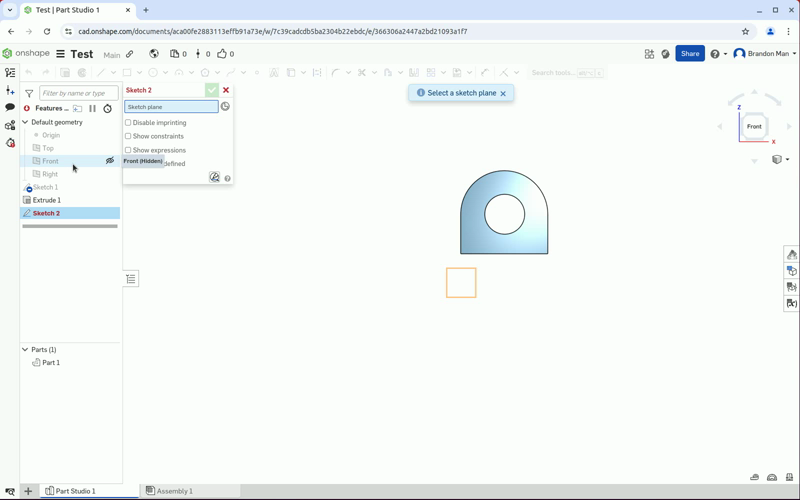
click(73, 163)
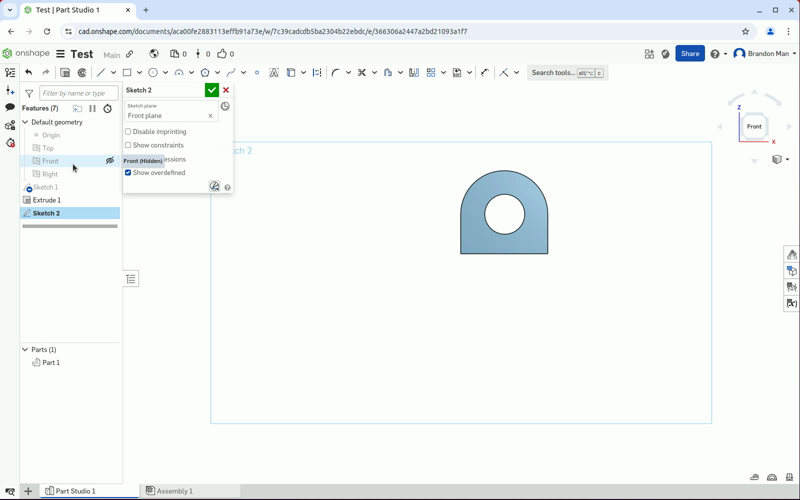
mouse_move(73, 352)
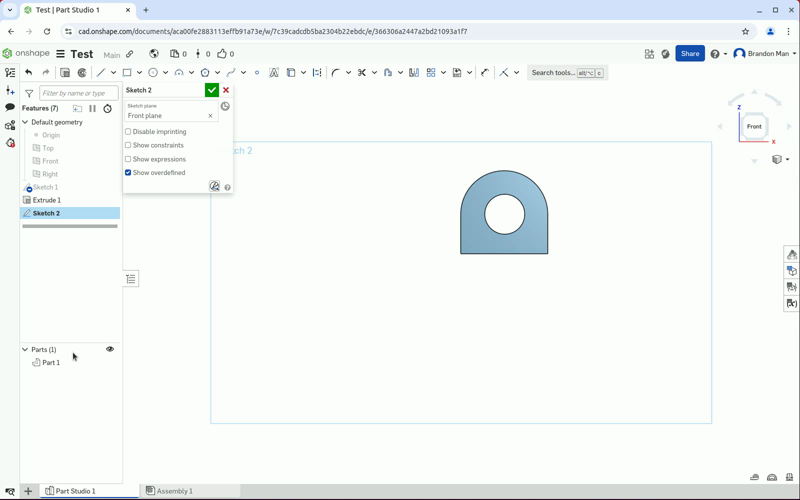
key(y)
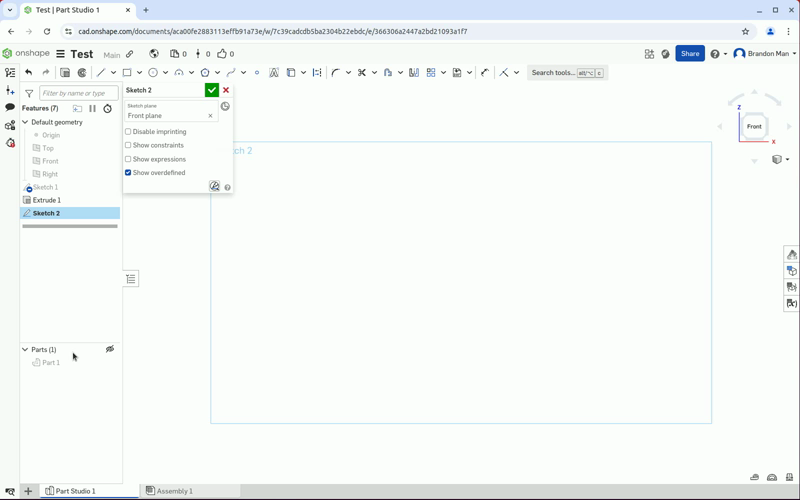
key(l)
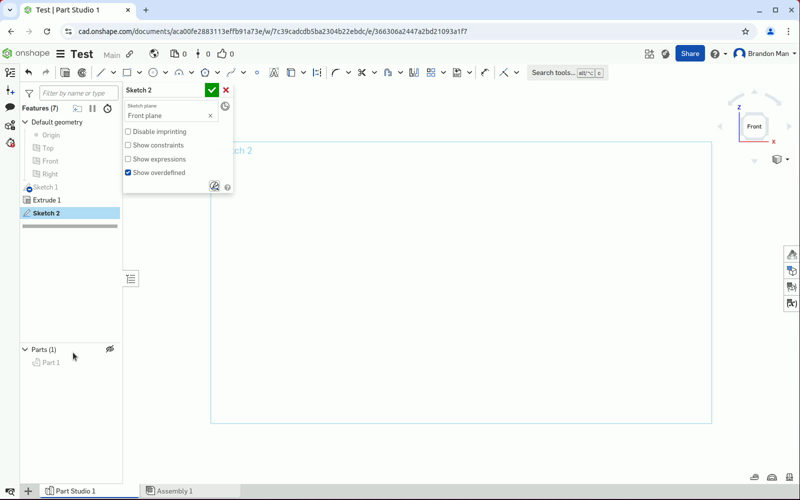
key_down(shift)
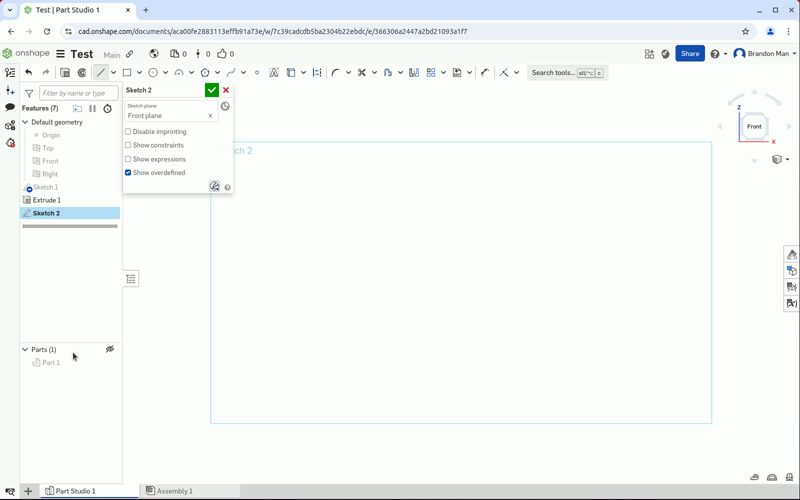
mouse_move(460, 282)
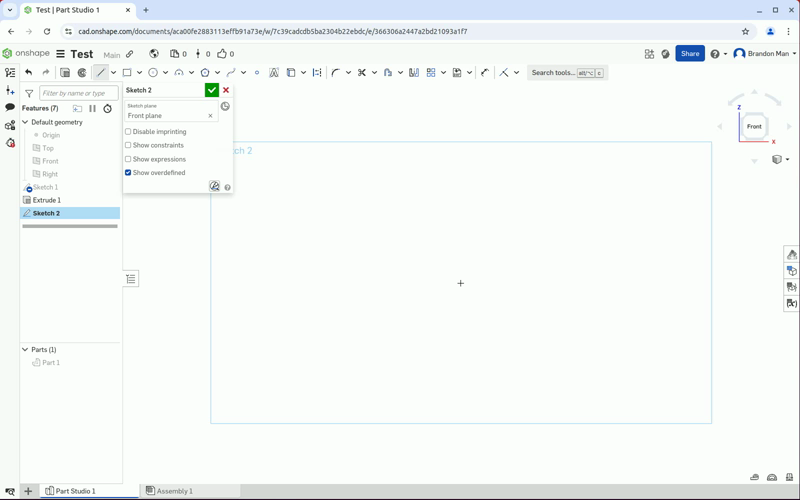
click(460, 282)
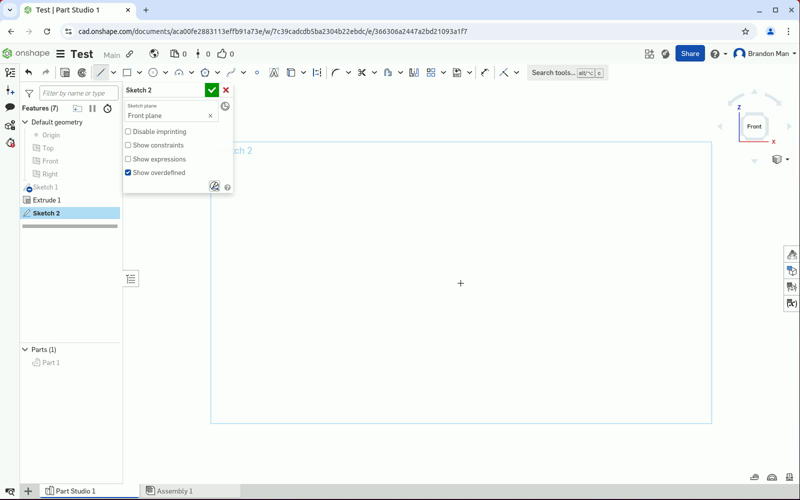
key_up(shift)
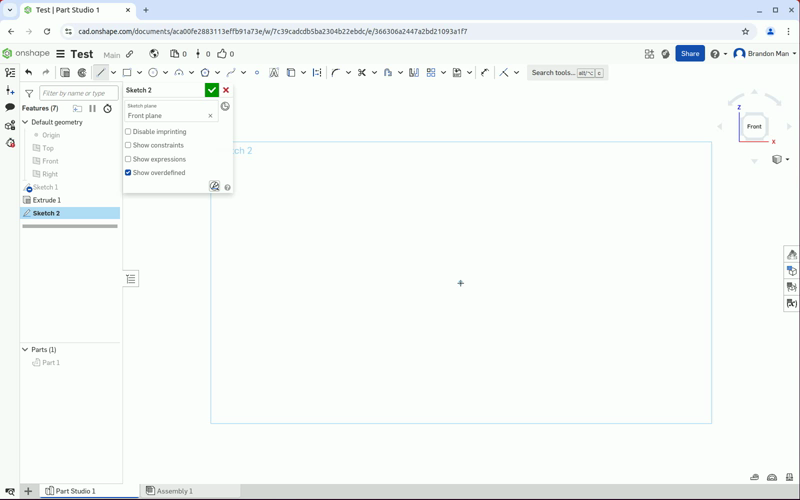
key_down(shift)
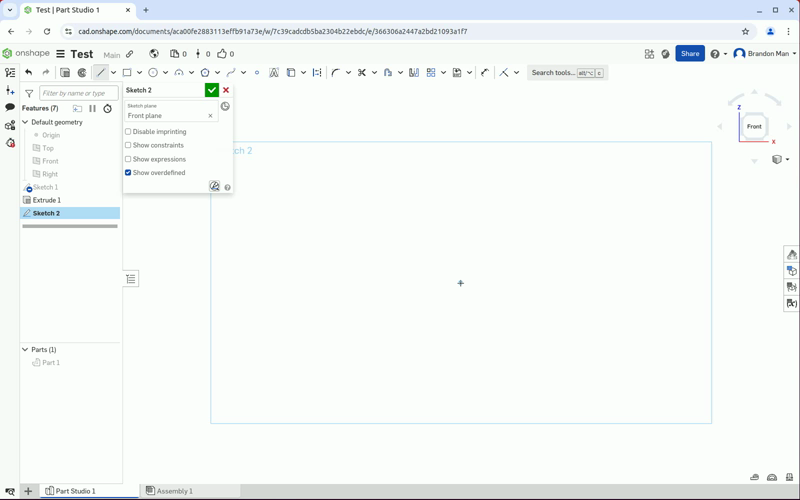
mouse_move(490, 282)
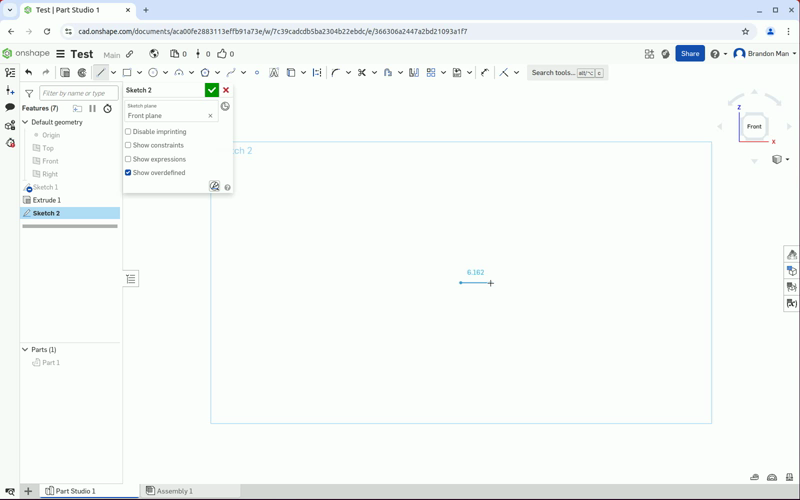
mouse_move(484, 282)
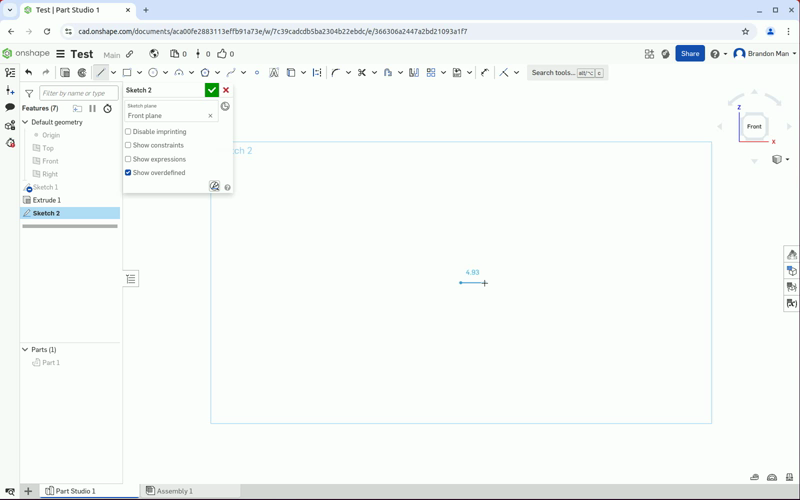
click(484, 282)
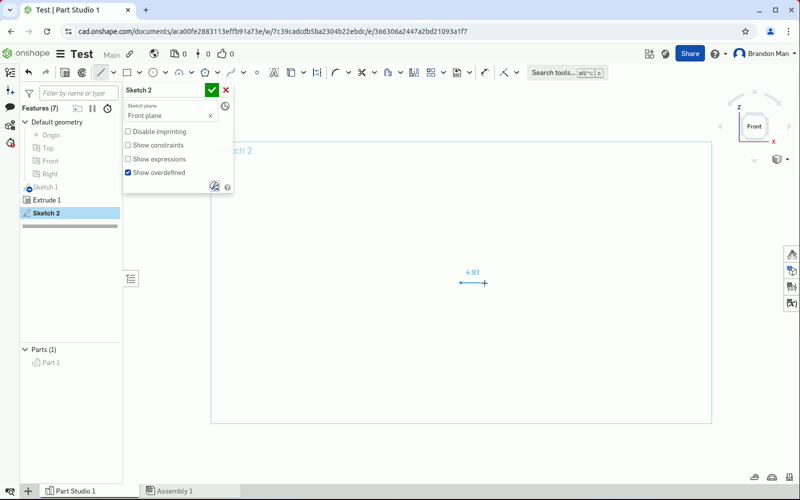
key_up(shift)
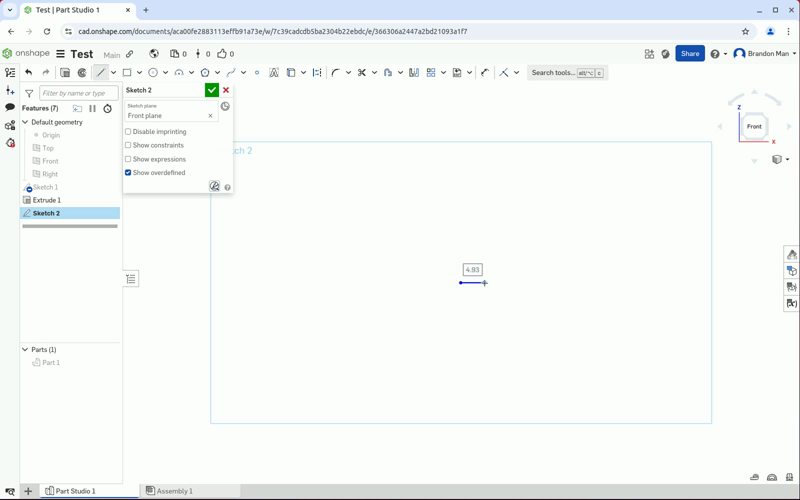
key_down(shift)
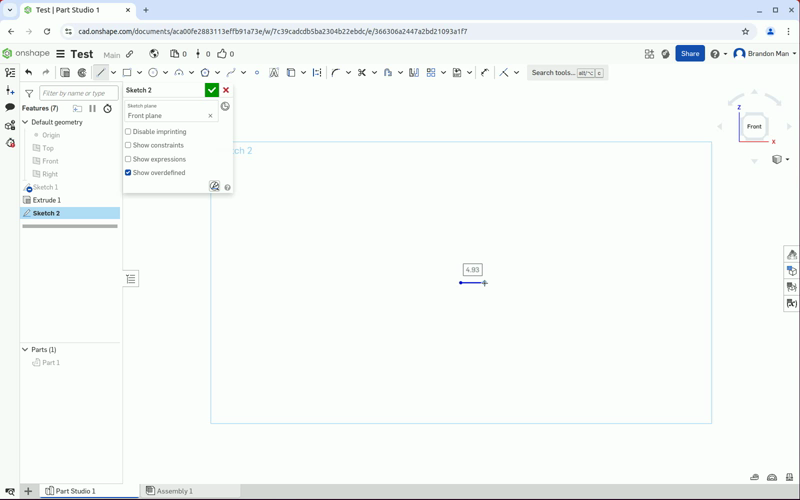
mouse_move(514, 282)
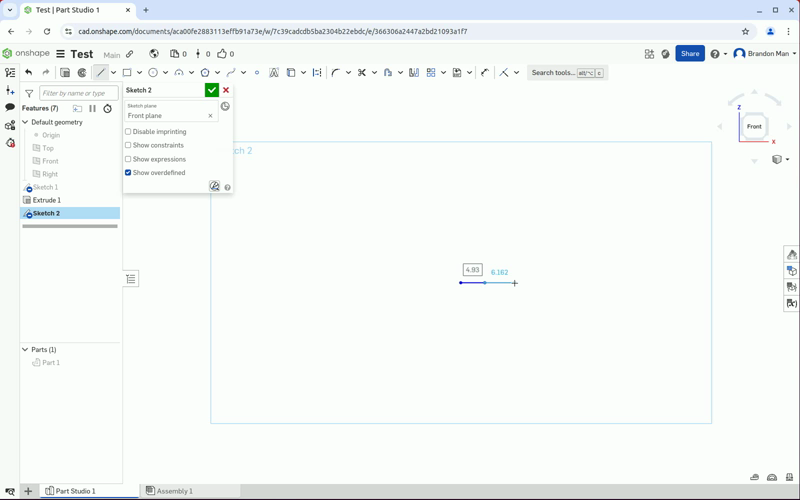
mouse_move(484, 268)
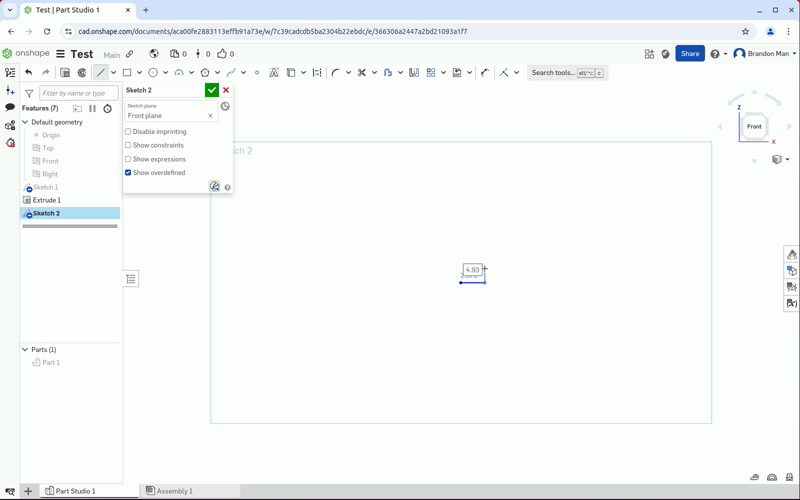
click(484, 268)
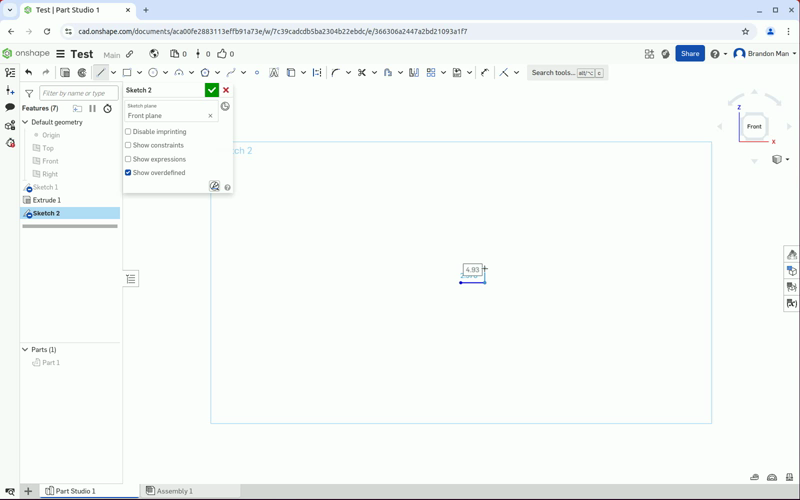
key_up(shift)
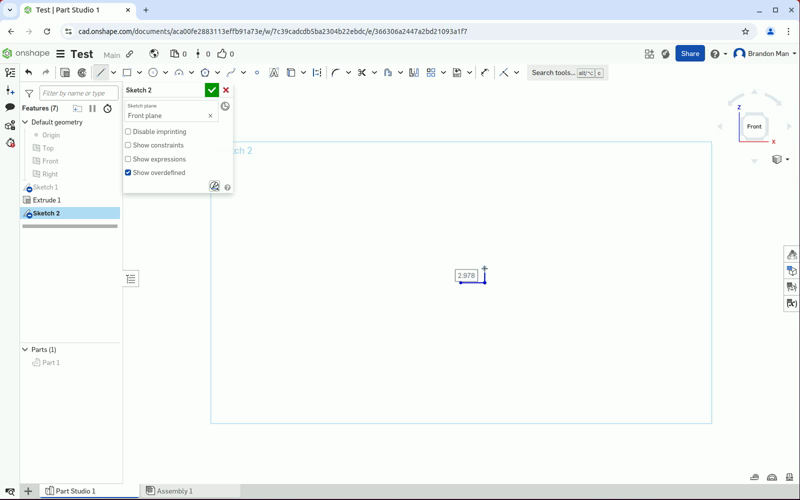
key_down(shift)
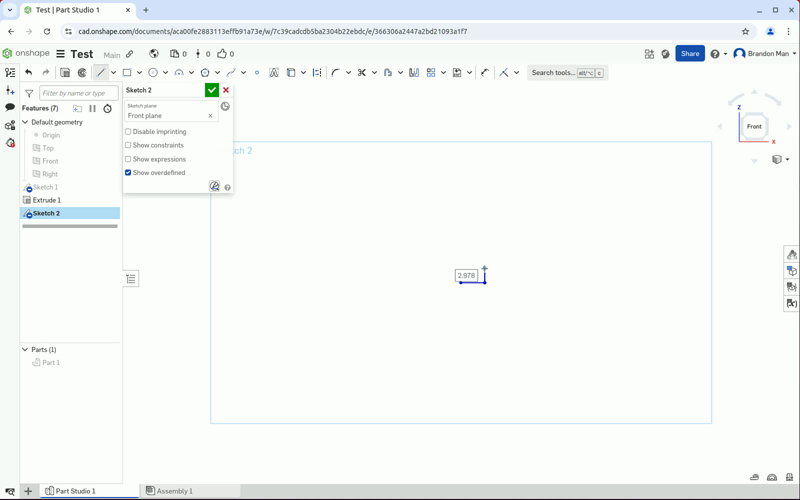
mouse_move(514, 268)
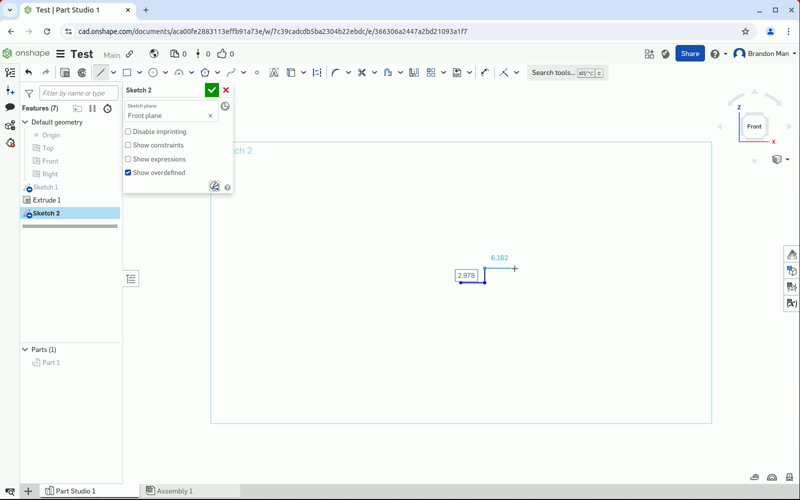
mouse_move(524, 268)
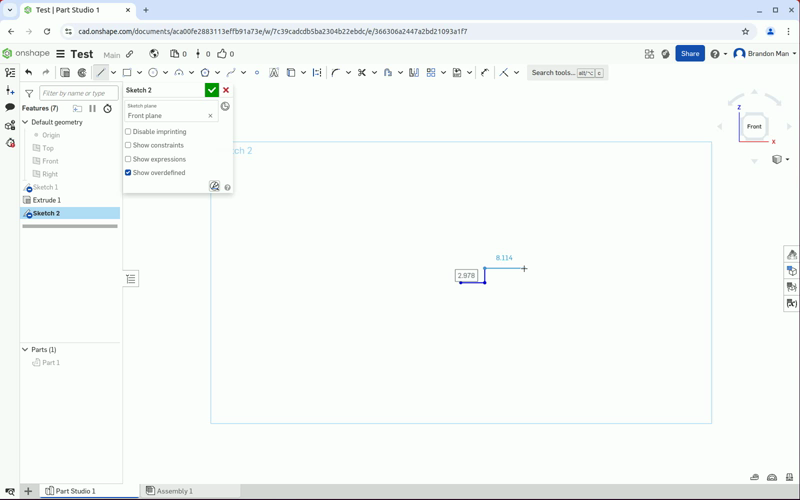
click(524, 268)
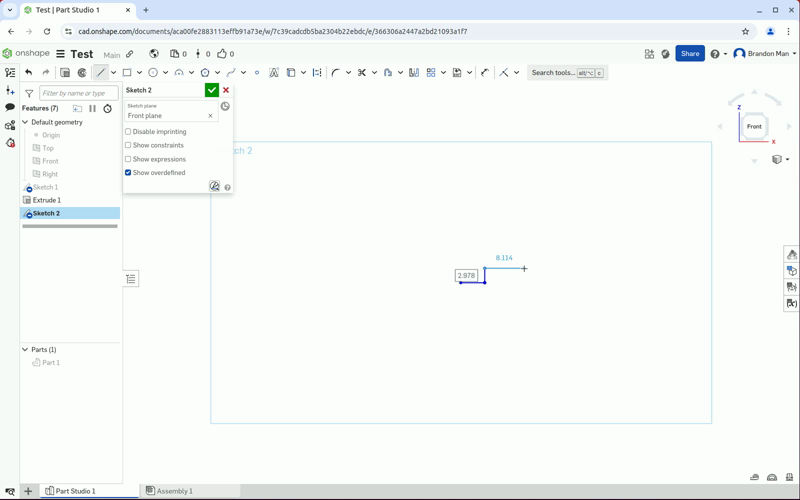
key_up(shift)
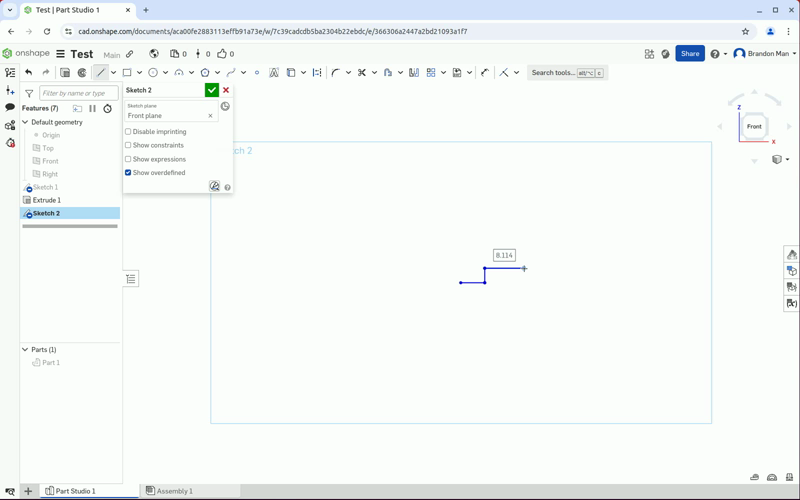
key_down(shift)
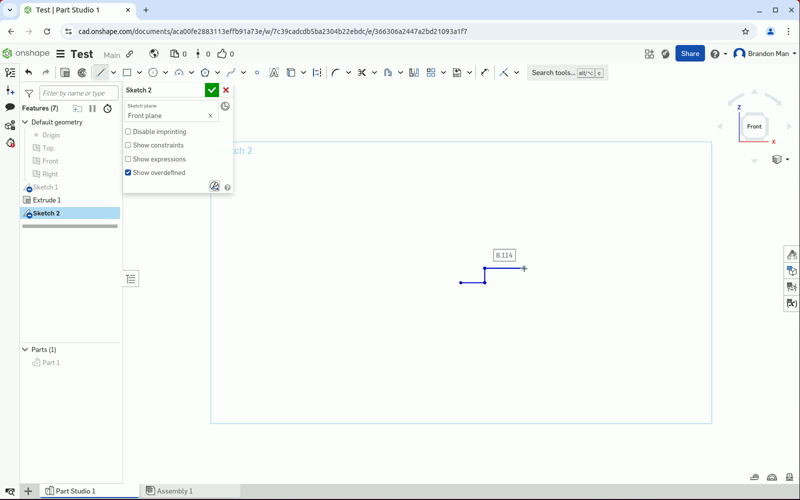
mouse_move(554, 268)
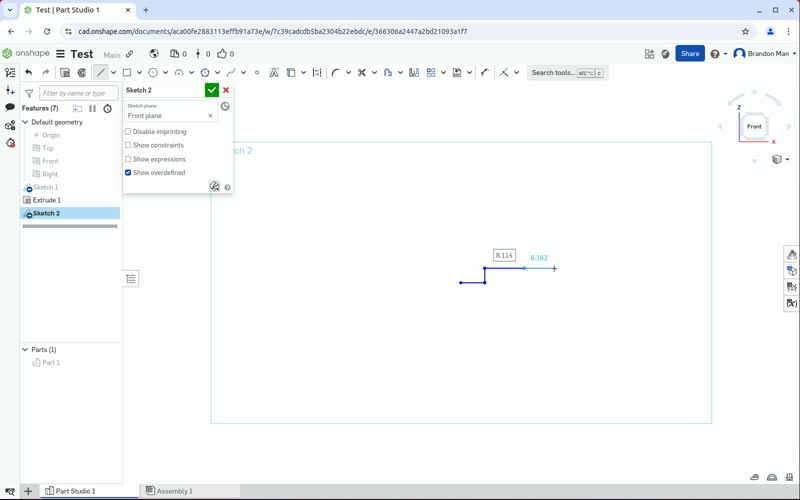
mouse_move(524, 282)
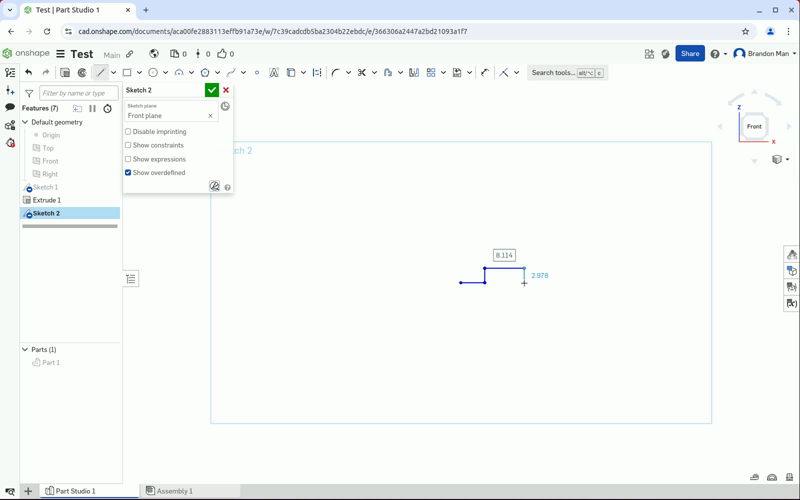
click(524, 282)
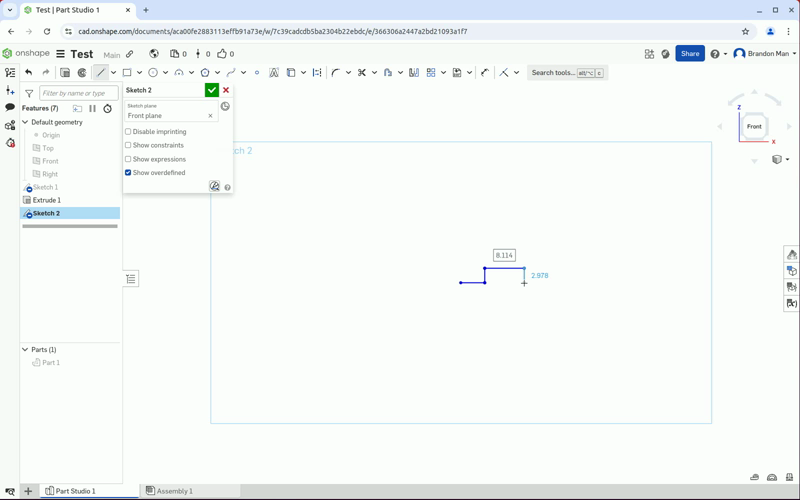
key_up(shift)
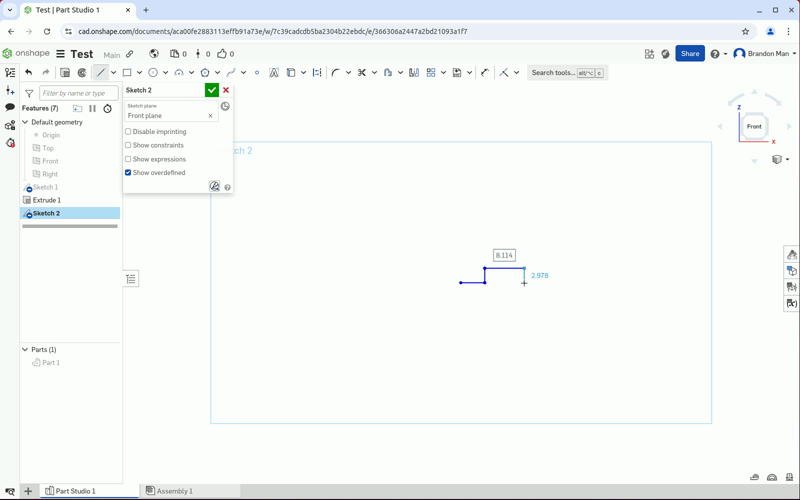
key_down(shift)
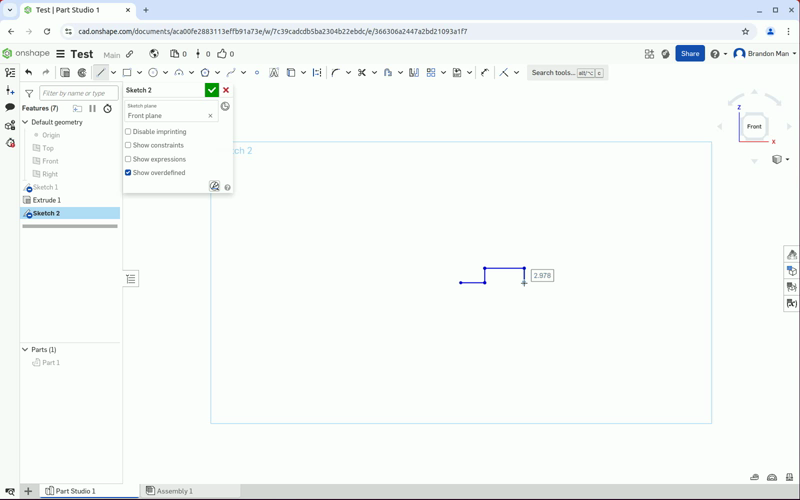
mouse_move(554, 282)
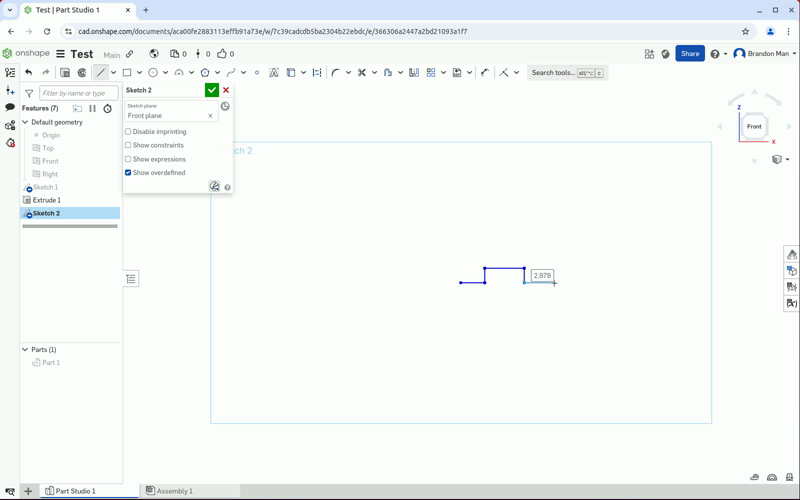
mouse_move(547, 282)
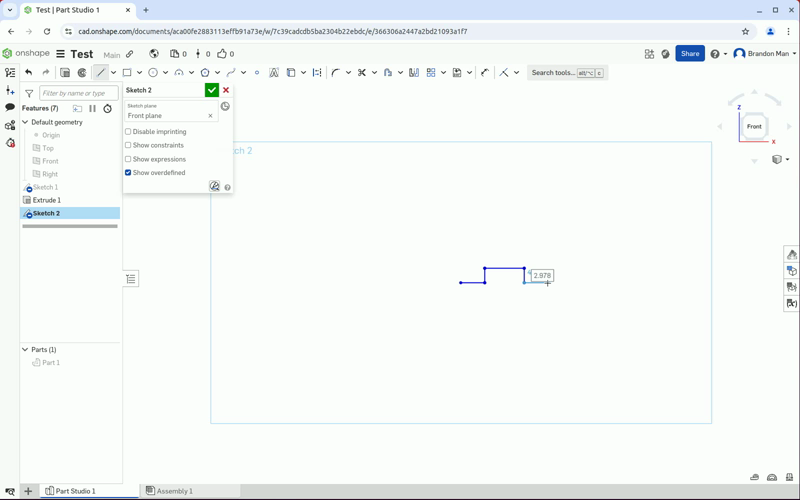
click(547, 282)
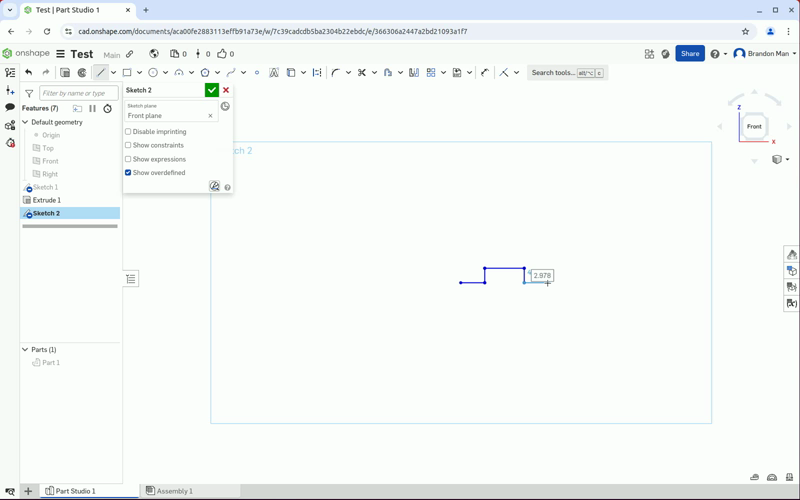
key_up(shift)
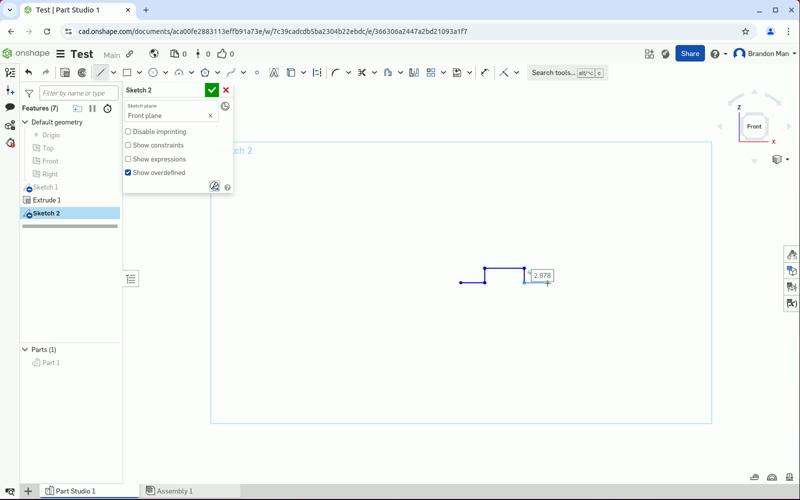
key_down(shift)
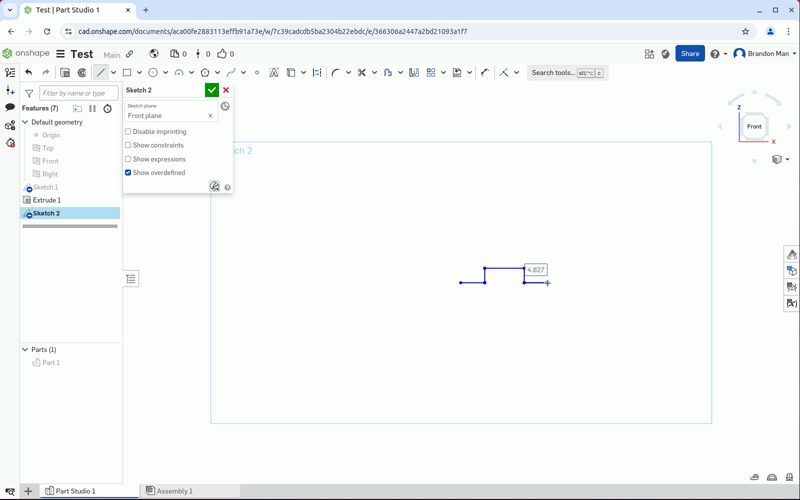
mouse_move(577, 282)
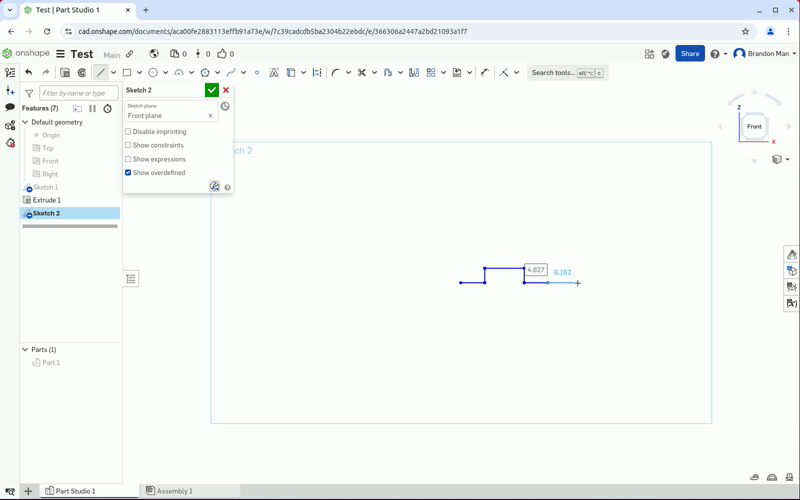
mouse_move(547, 253)
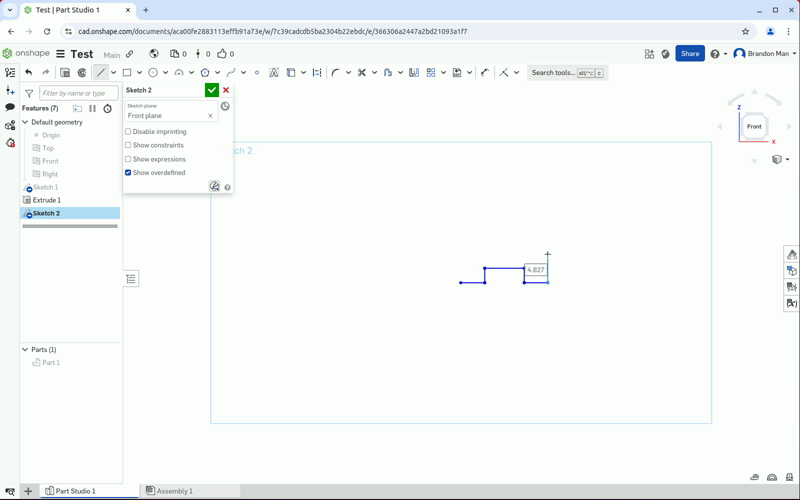
click(547, 253)
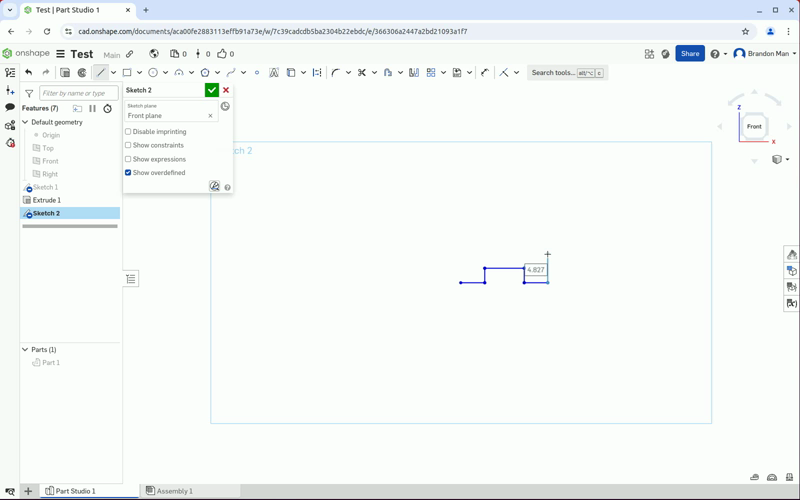
key_up(shift)
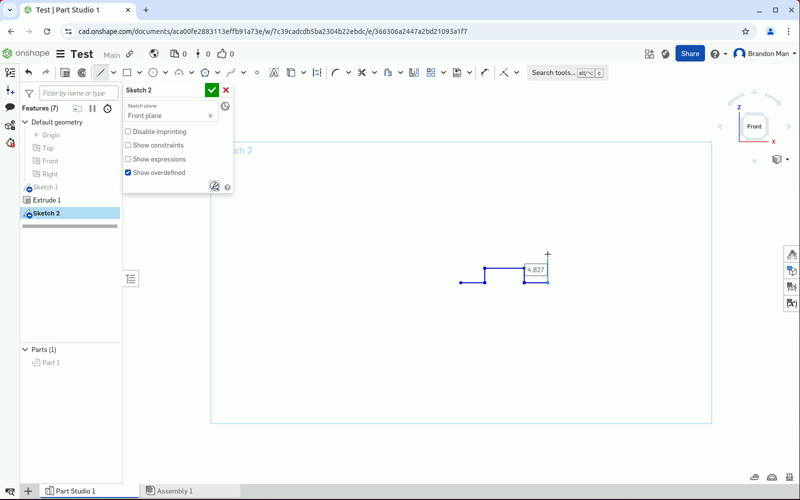
key_down(shift)
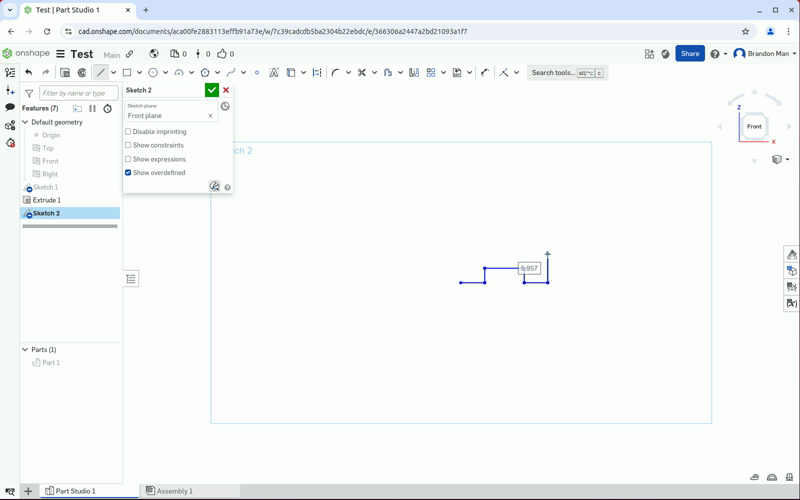
mouse_move(460, 253)
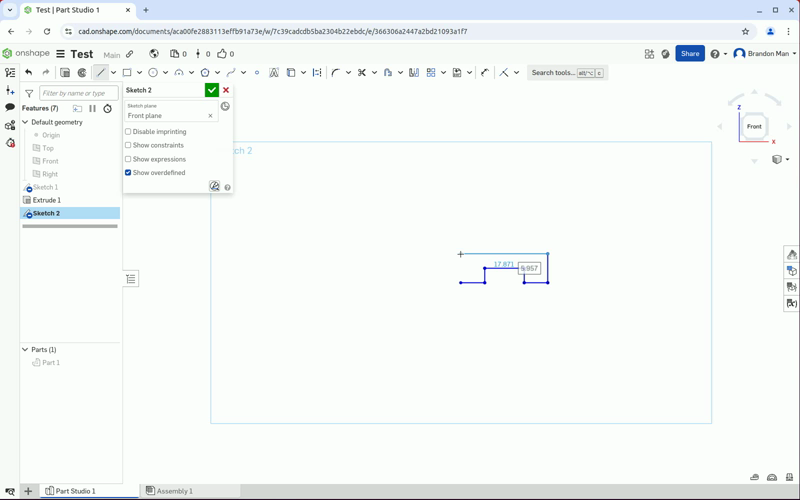
click(460, 253)
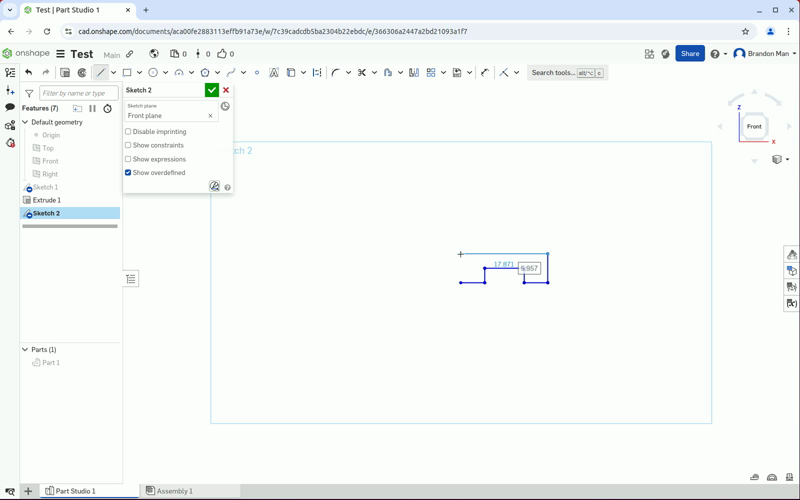
key_up(shift)
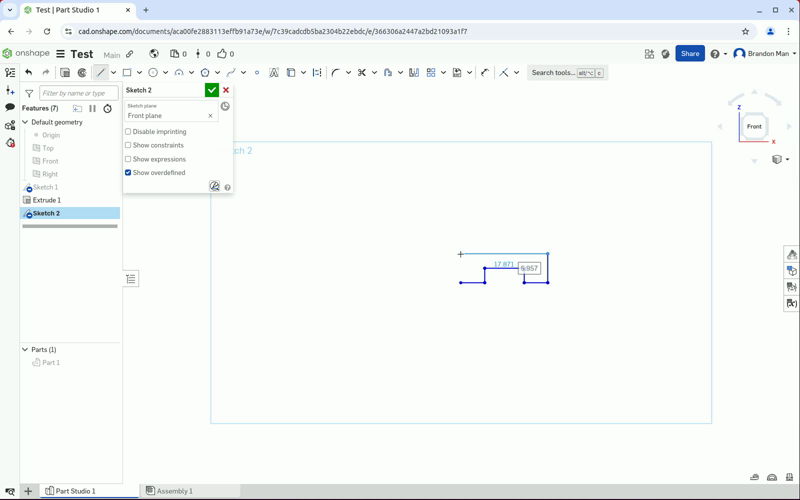
mouse_move(490, 253)
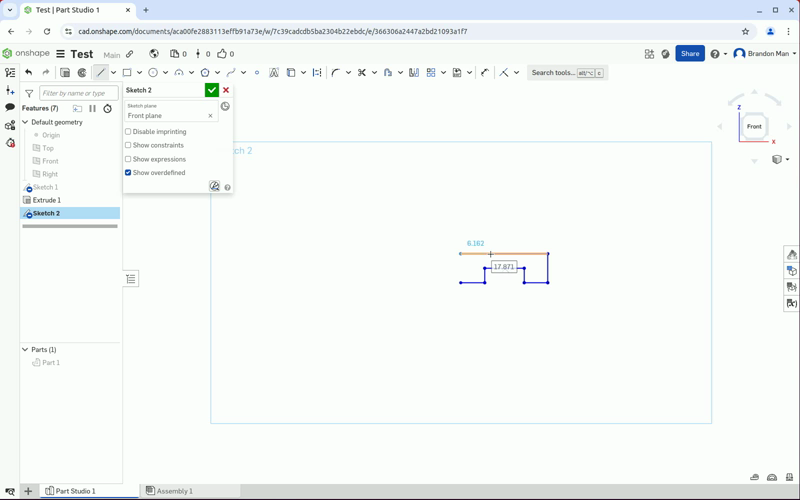
key_down(shift)
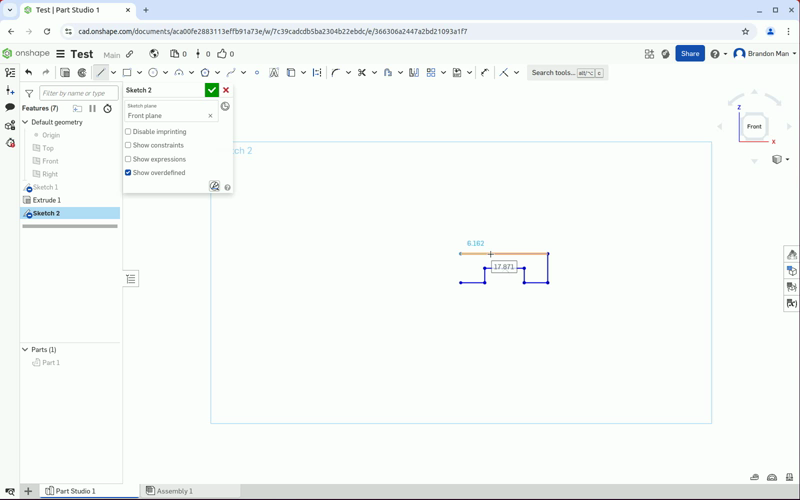
mouse_move(460, 282)
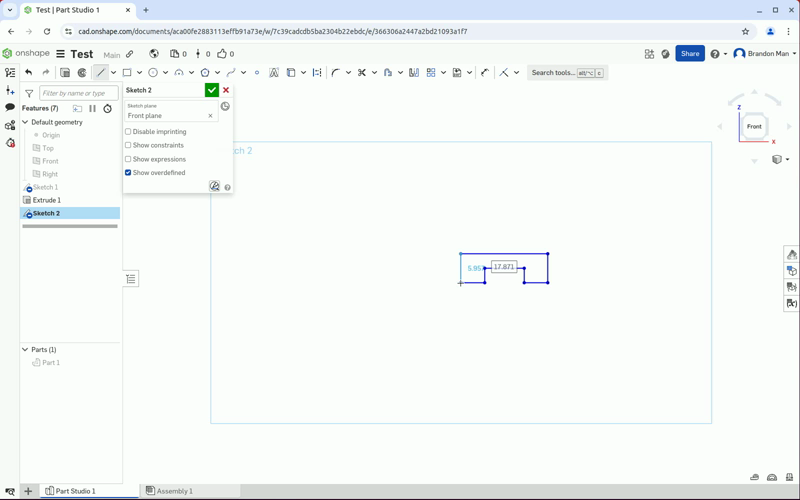
key_up(shift)
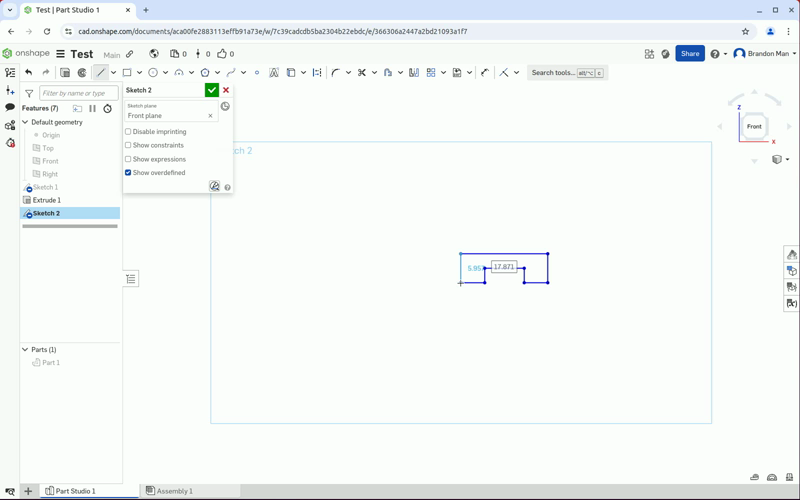
click(460, 282)
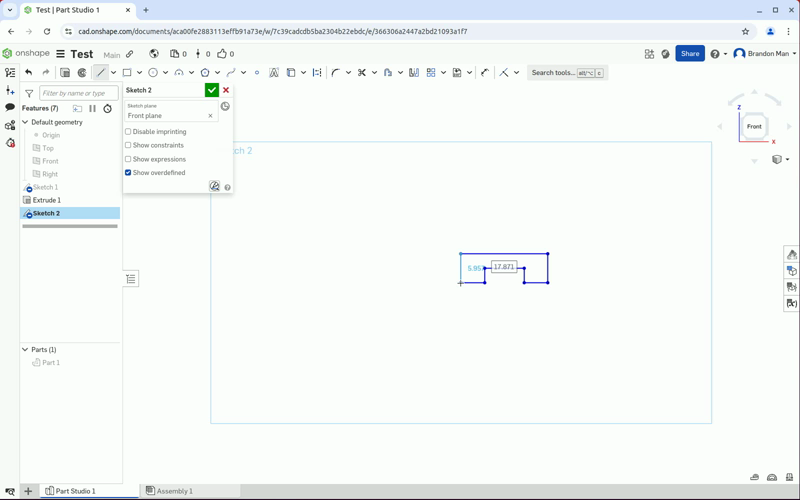
key(esc)
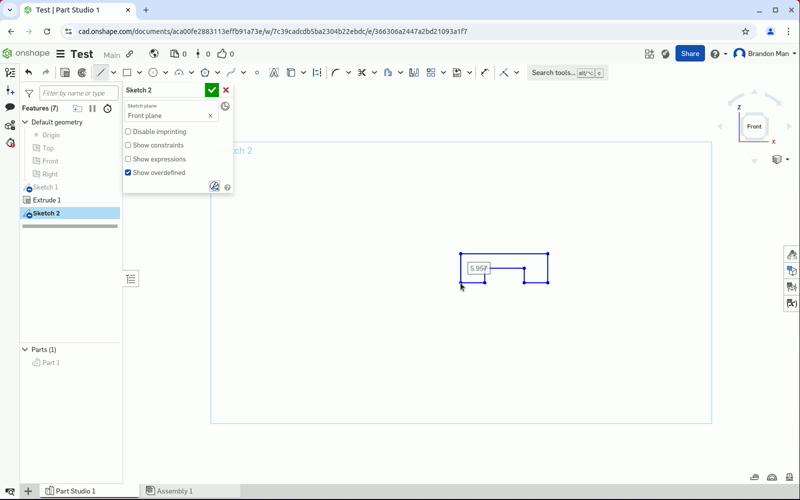
mouse_move(518, 260)
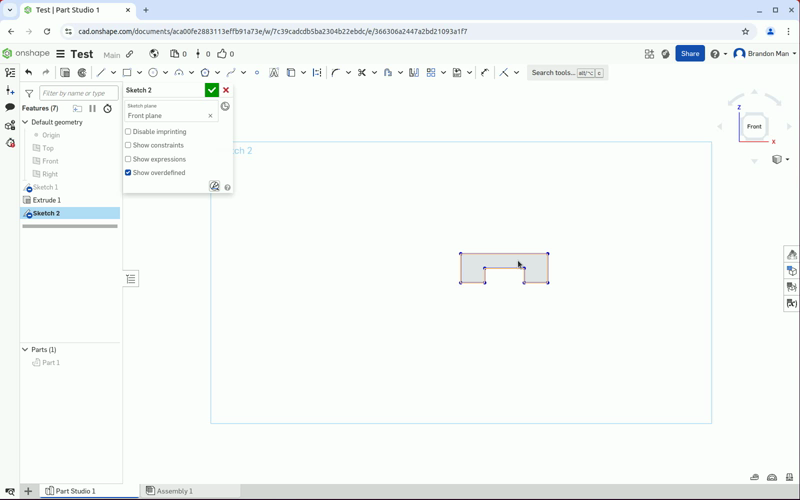
click(518, 260)
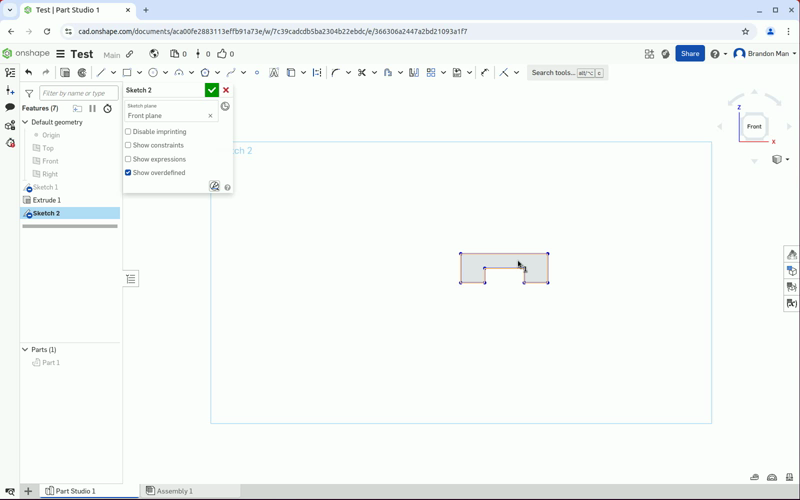
mouse_move(73, 352)
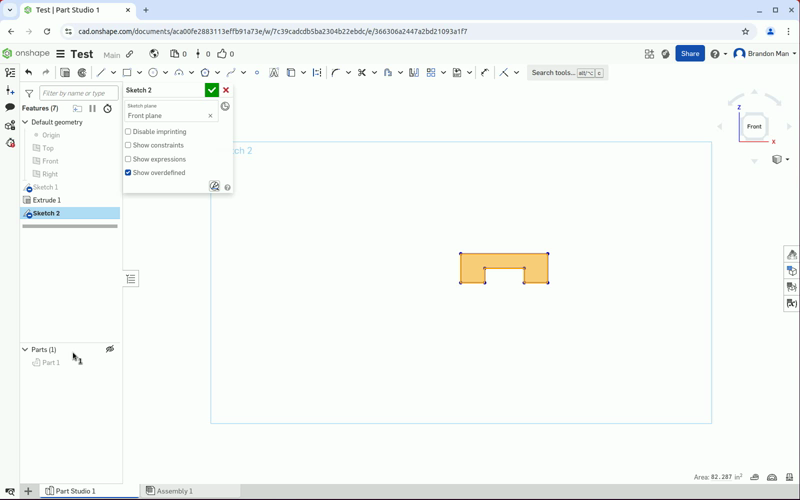
key(shift+y)
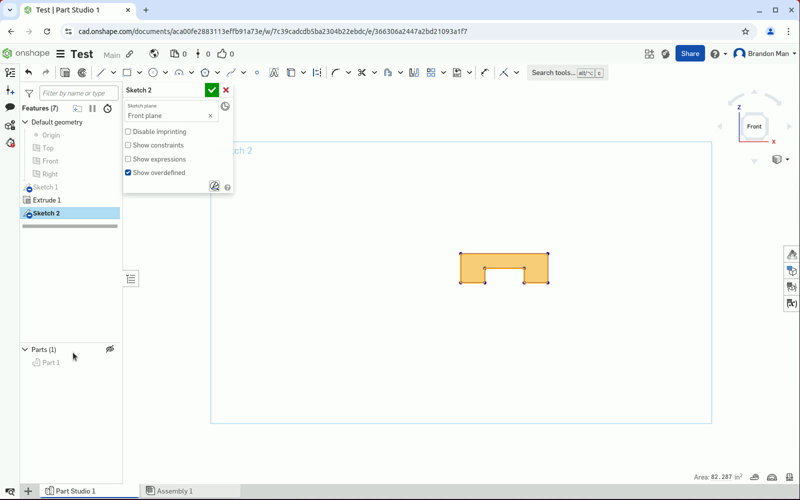
key(shift+e)
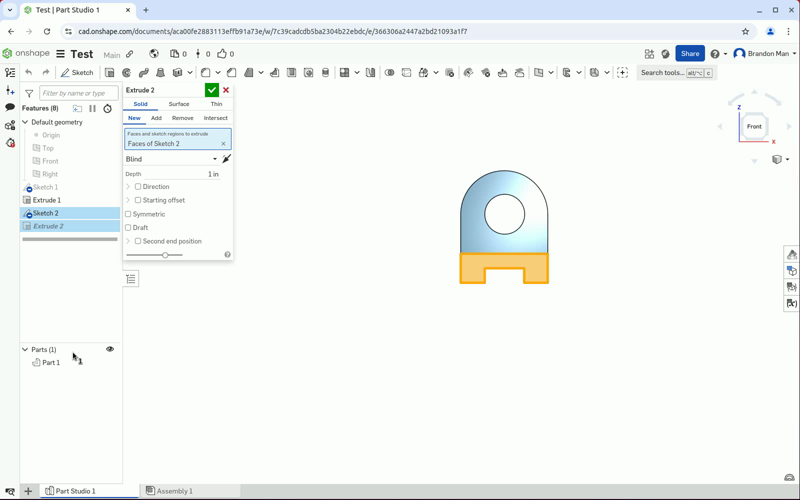
mouse_move(143, 106)
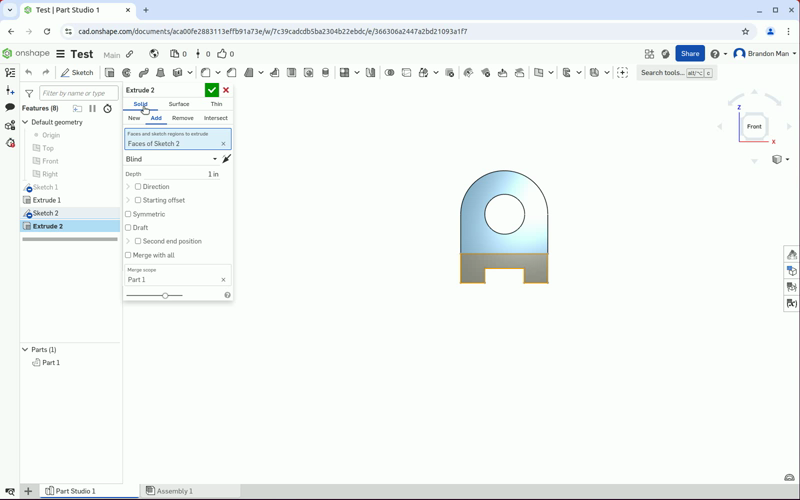
click(143, 106)
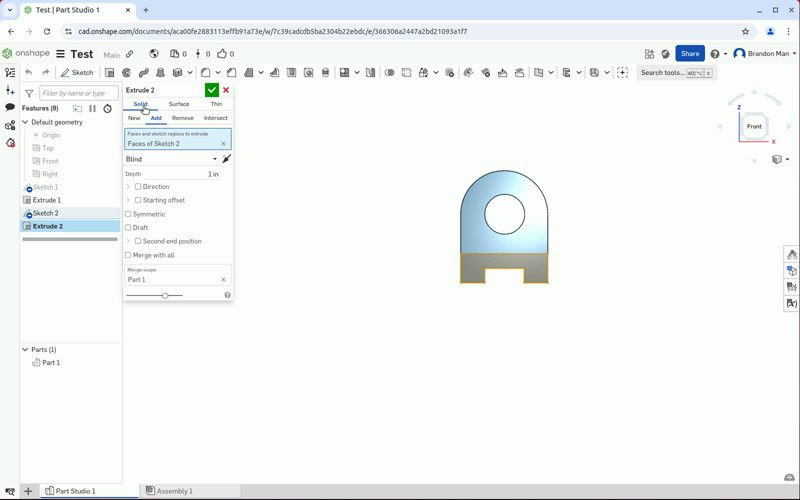
mouse_move(137, 120)
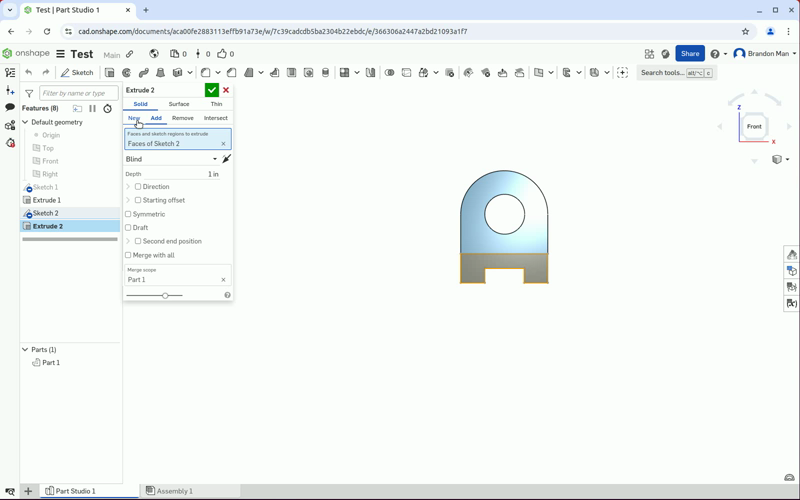
click(137, 120)
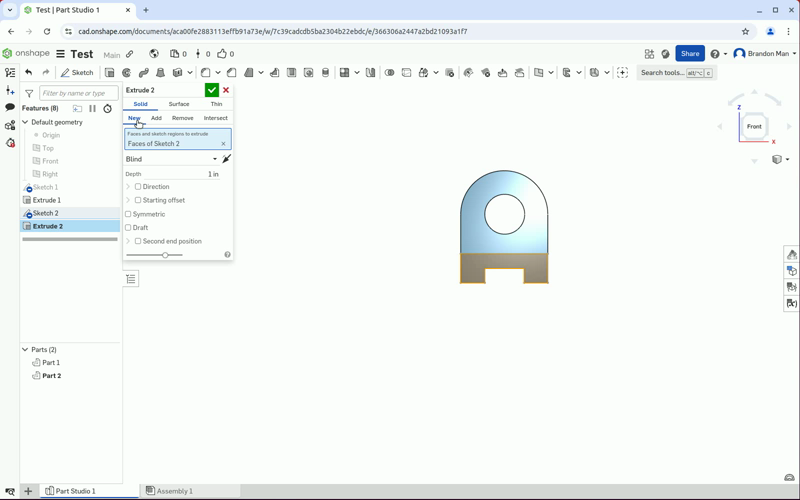
key(tab, 4)
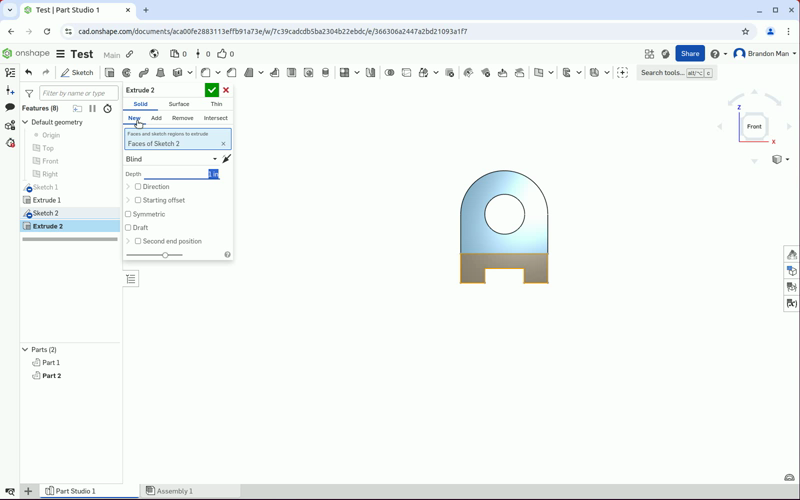
text(8.184)
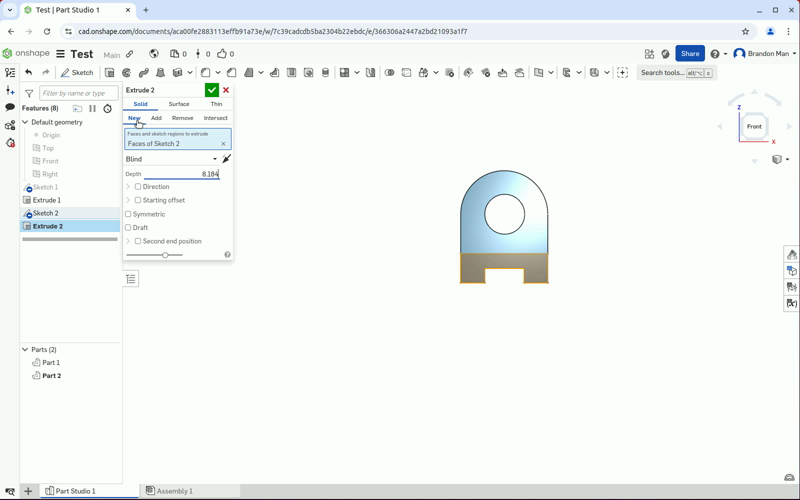
key(enter)
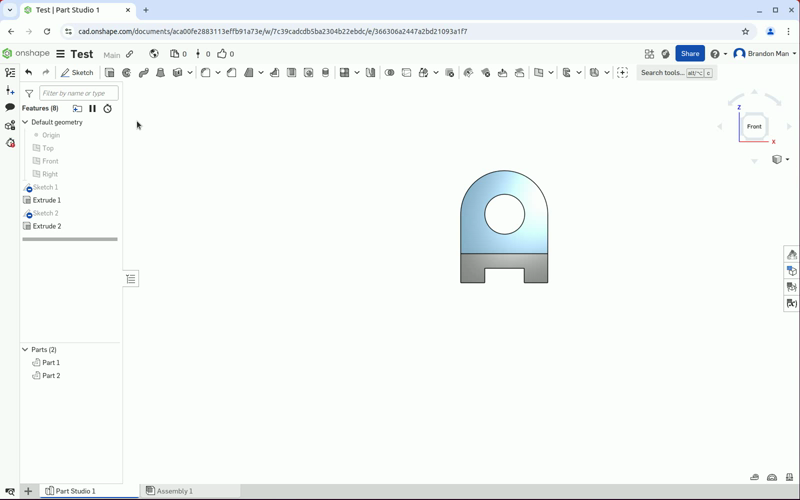
key(shift+h)
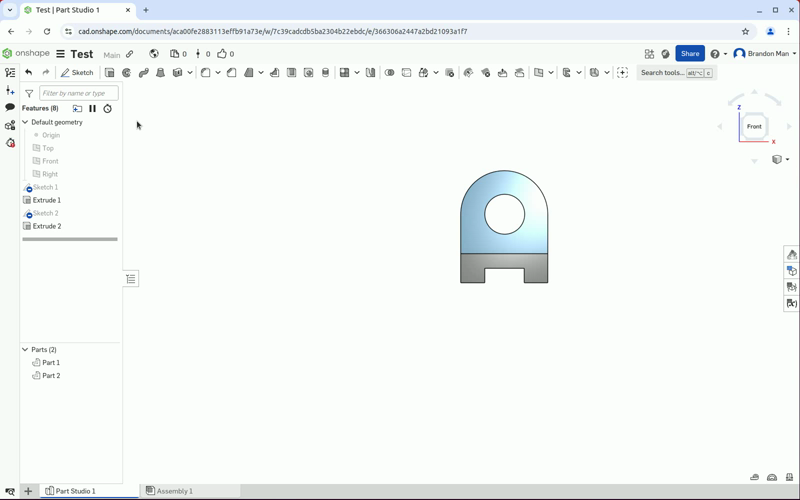
key(shift+h)
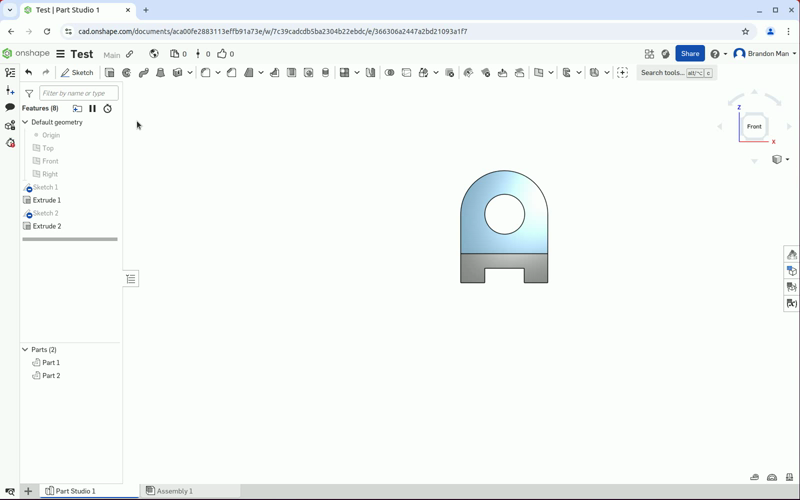
mouse_move(73, 189)
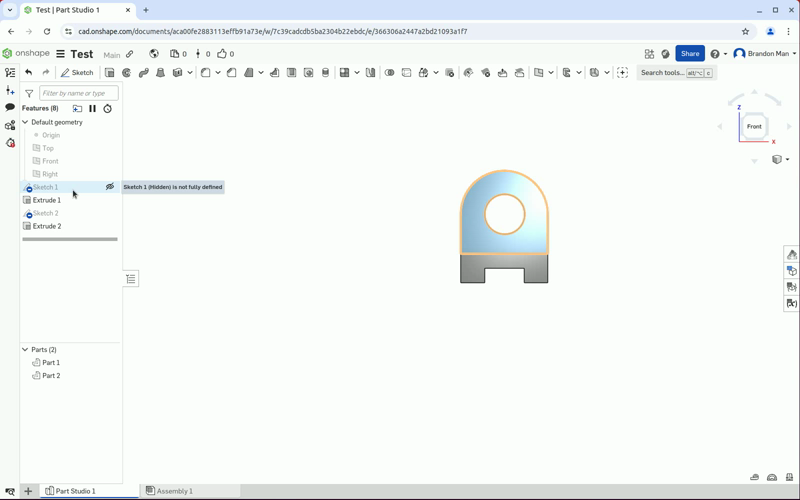
click(73, 189)
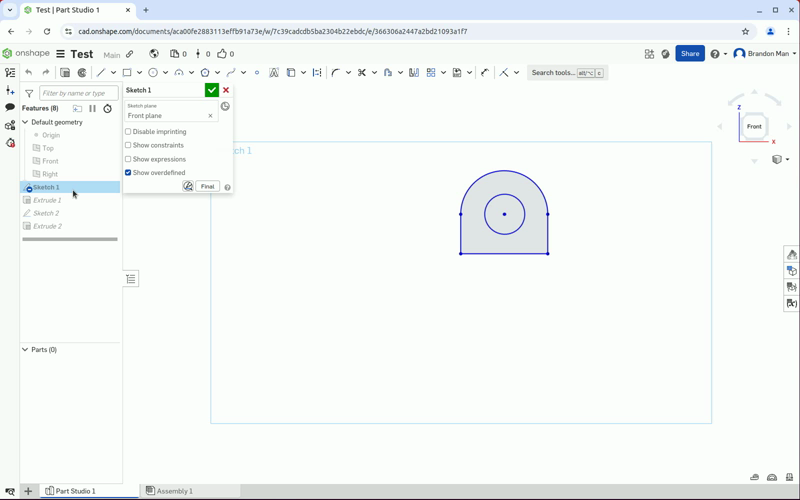
mouse_move(229, 92)
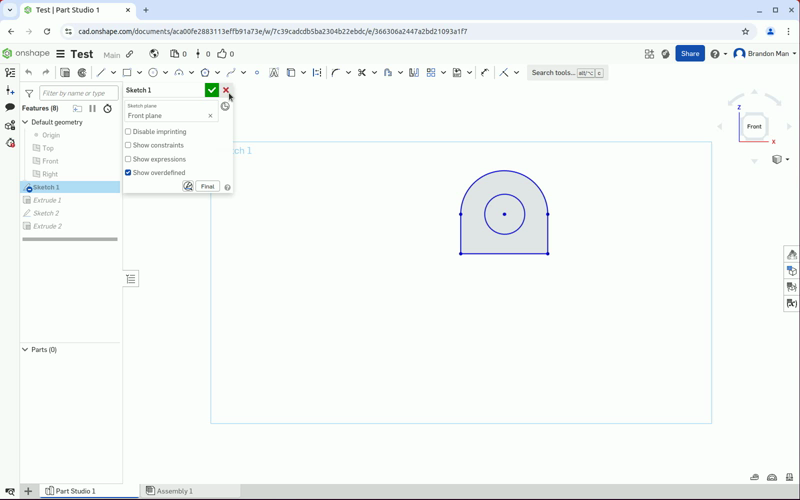
click(229, 92)
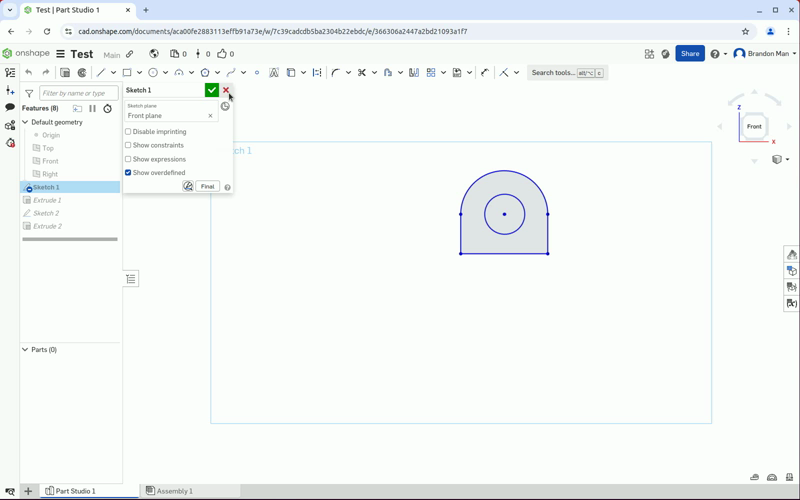
key(shift+s)
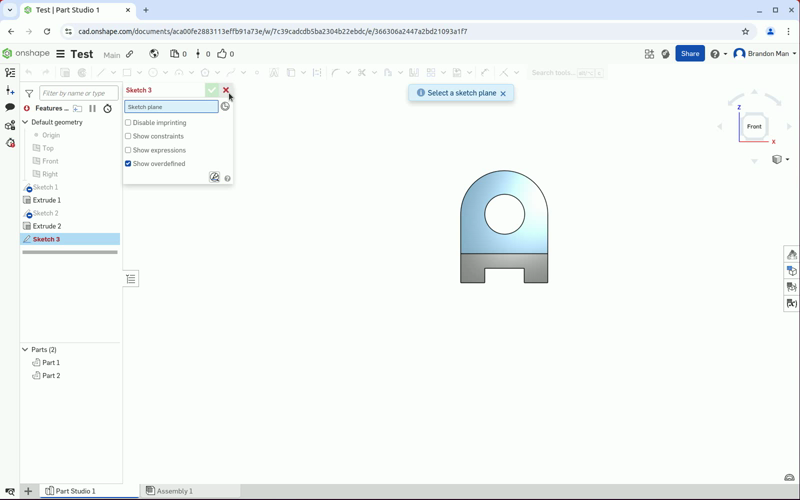
mouse_move(73, 163)
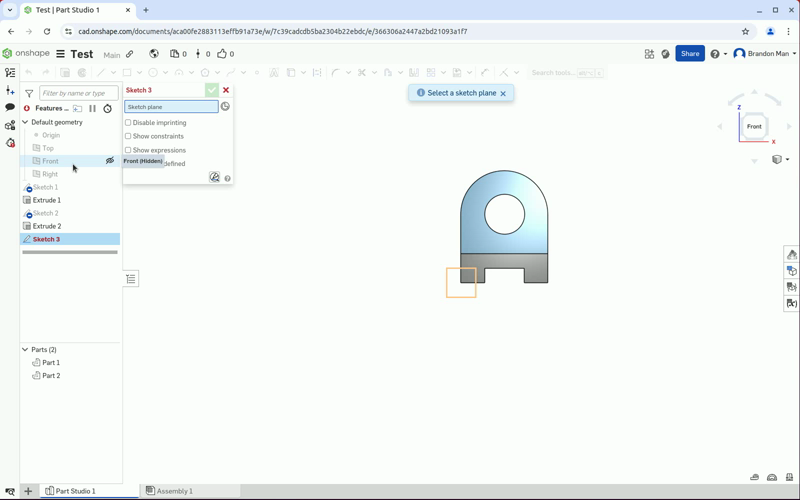
click(73, 163)
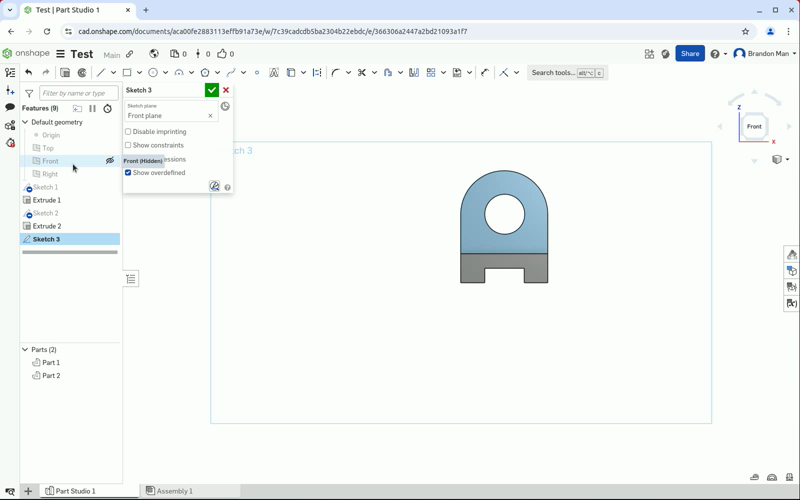
mouse_move(73, 352)
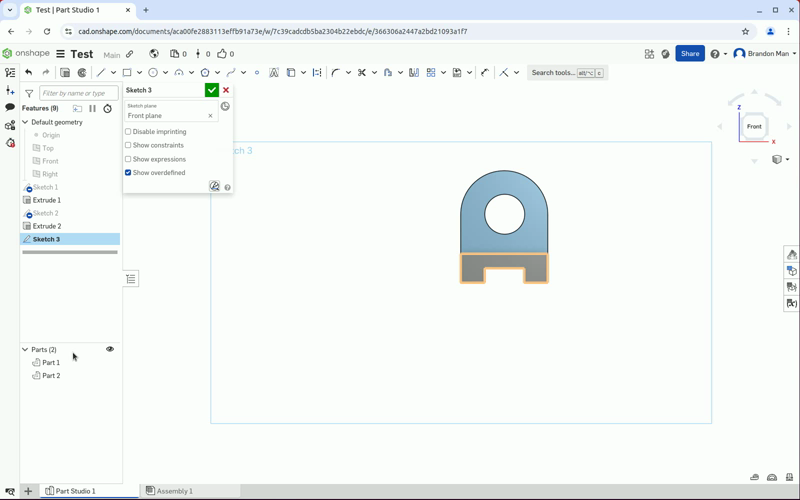
key(y)
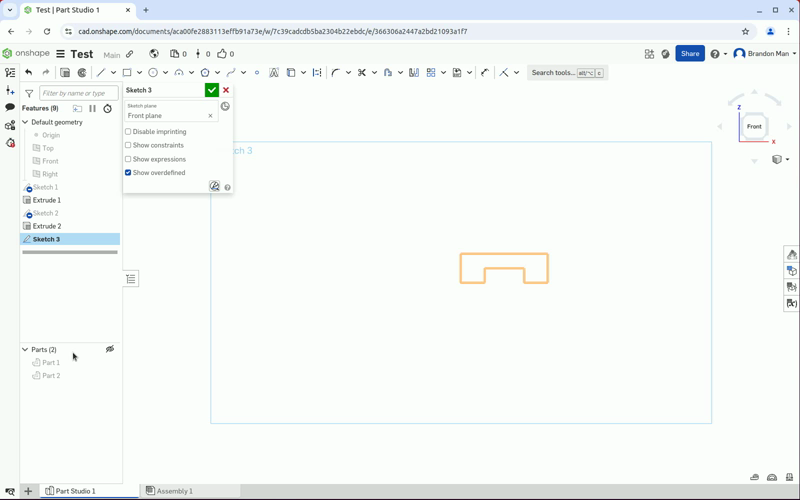
key(c)
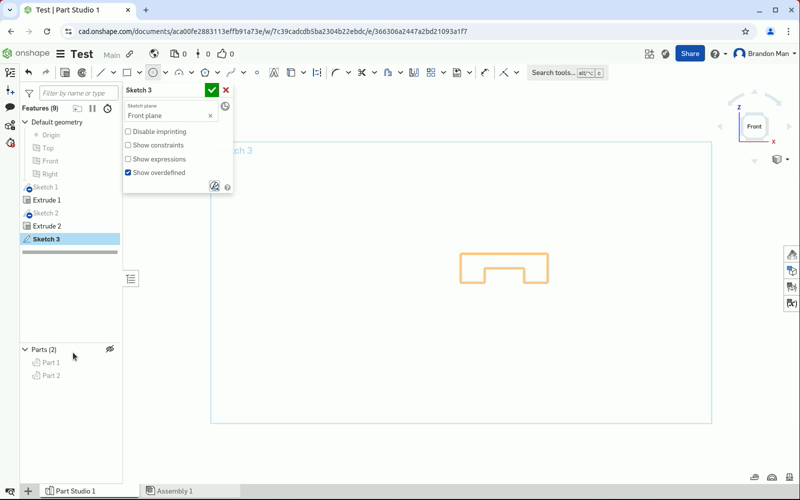
key_down(shift)
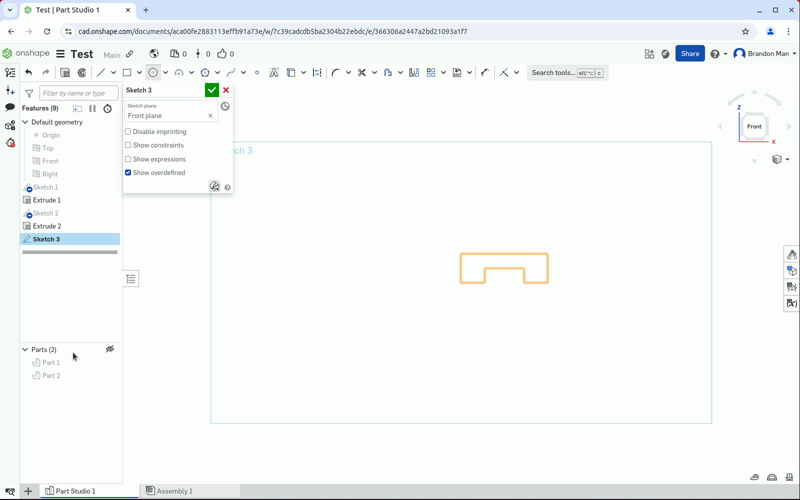
mouse_move(504, 213)
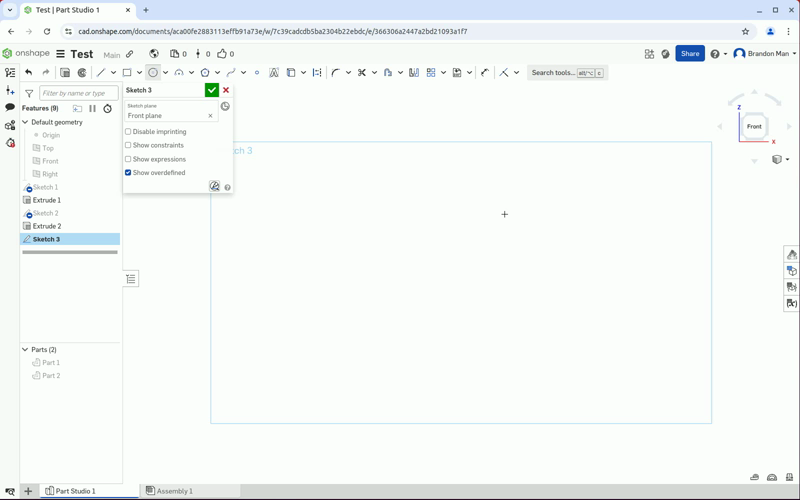
click(504, 213)
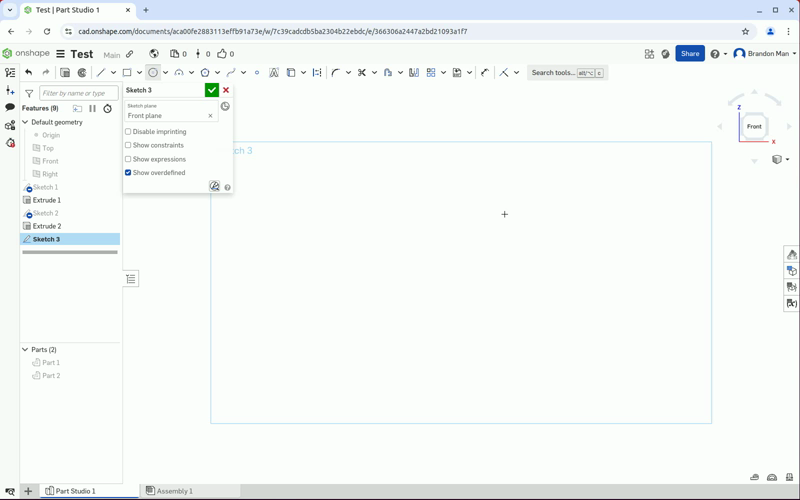
key_up(shift)
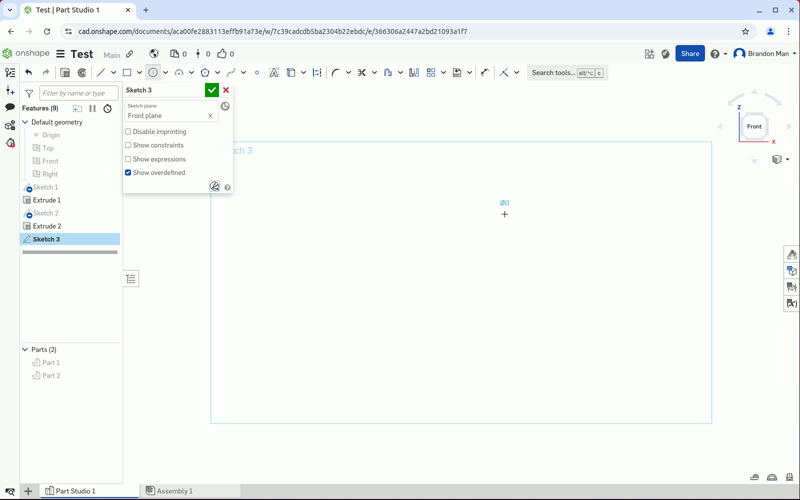
mouse_move(524, 213)
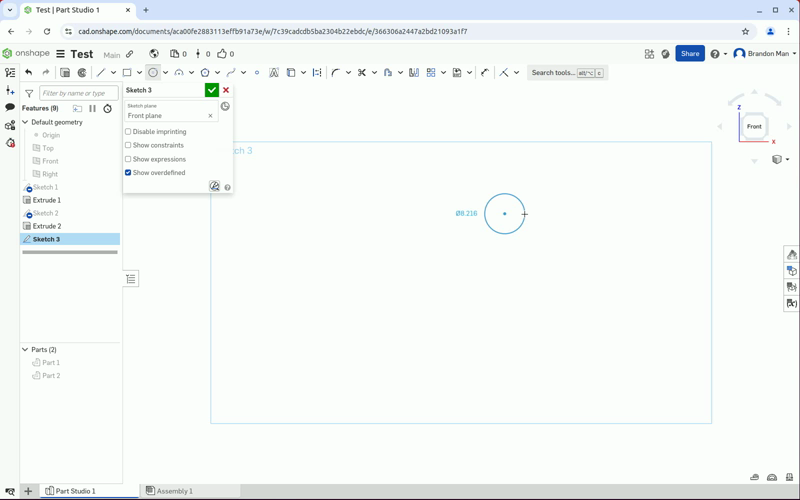
click(524, 213)
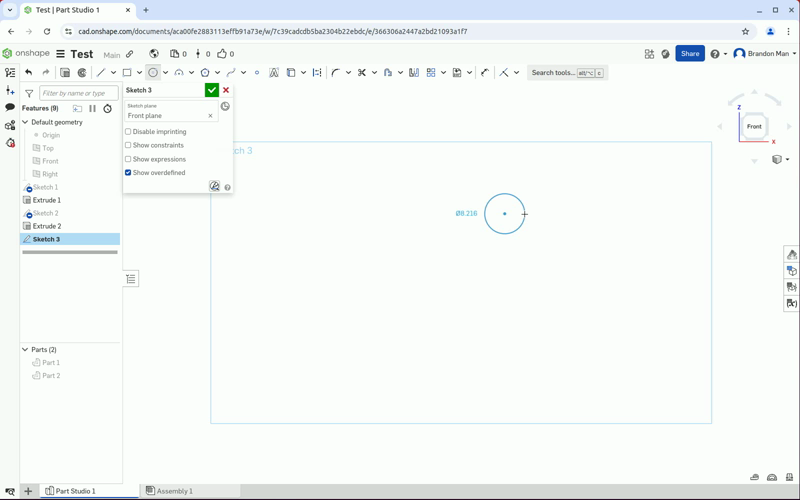
key(esc)
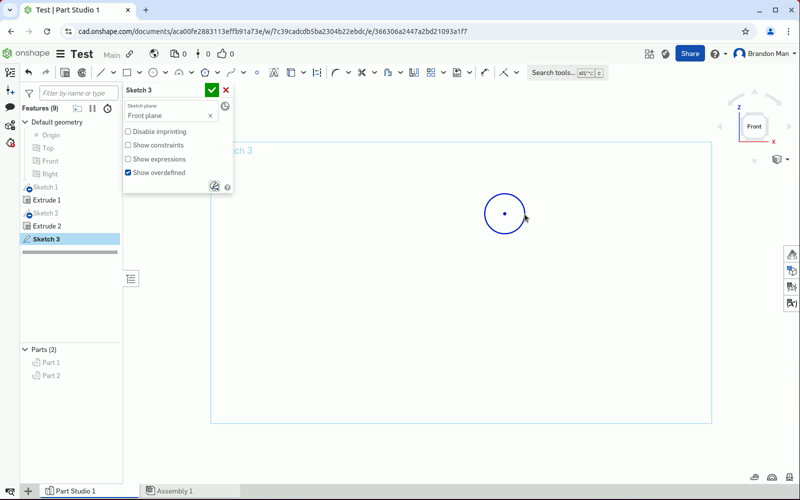
key(c)
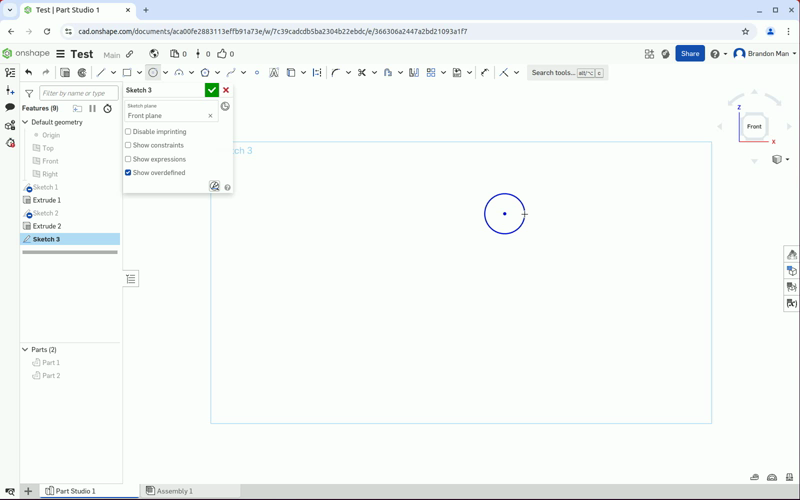
key_down(shift)
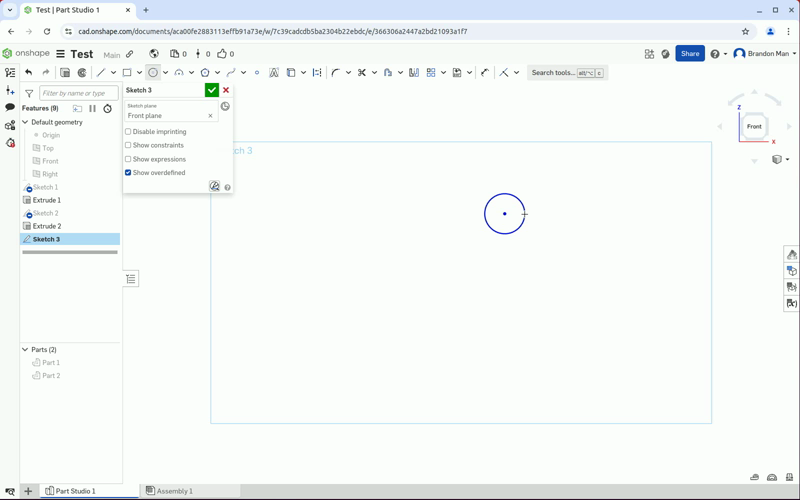
mouse_move(504, 213)
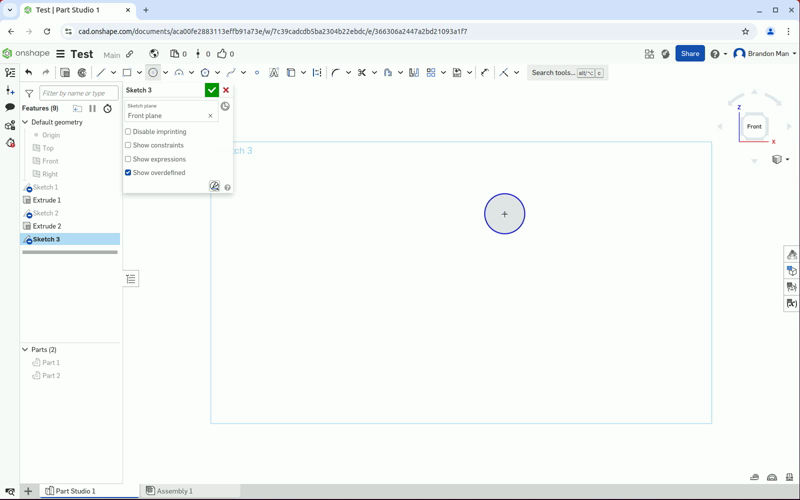
click(504, 213)
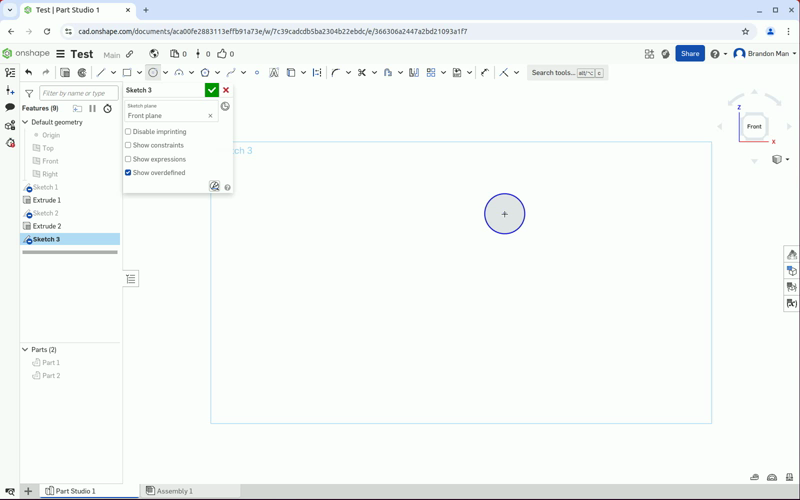
key_up(shift)
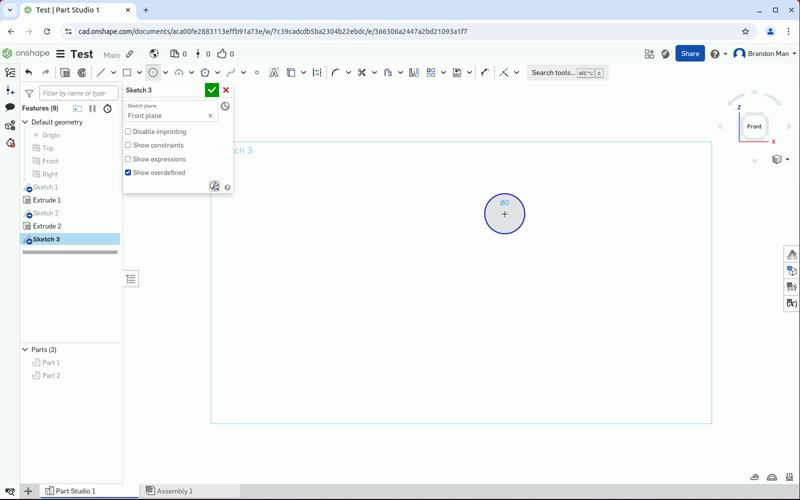
mouse_move(514, 213)
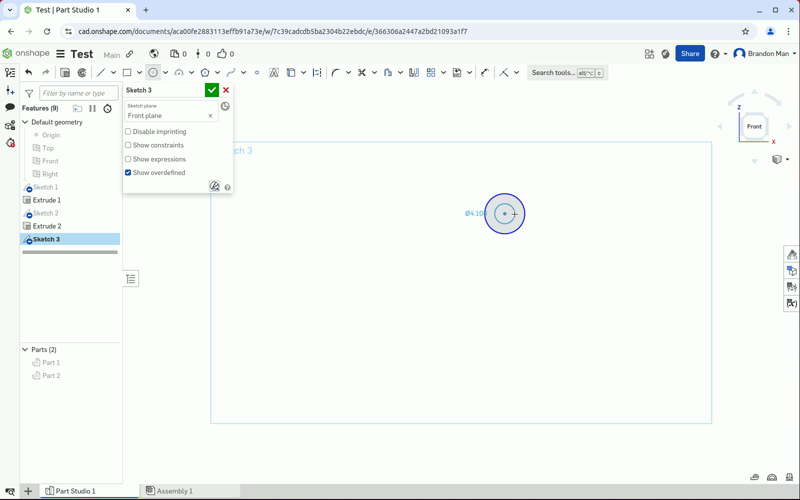
click(514, 213)
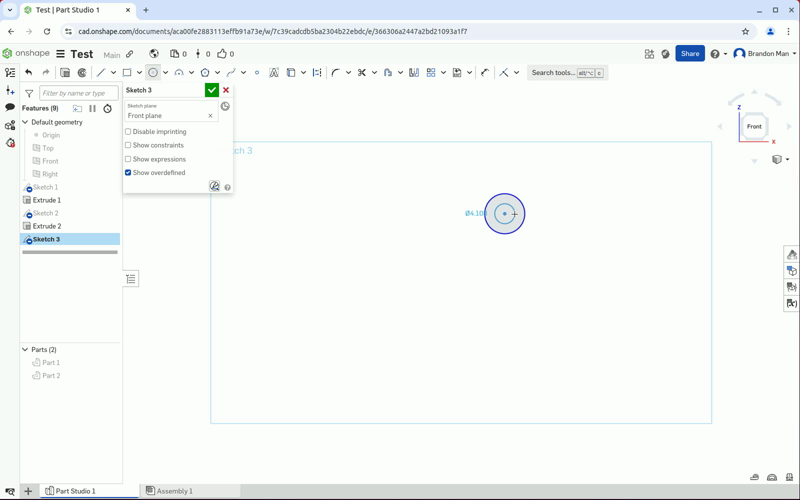
key(esc)
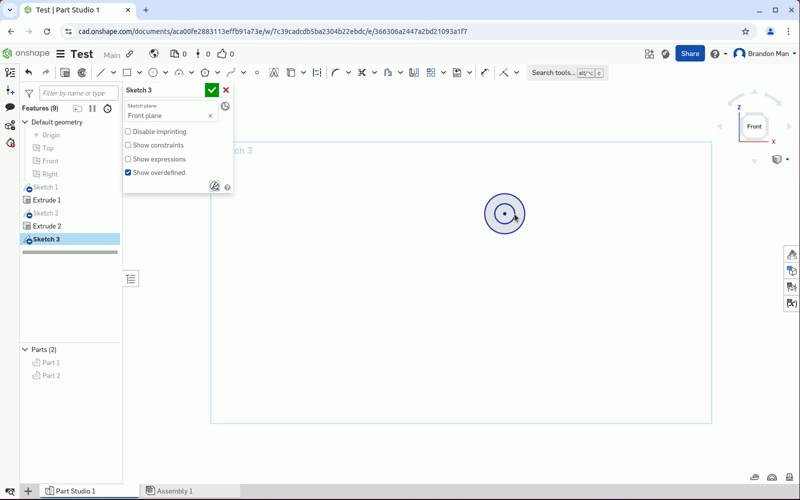
mouse_move(490, 227)
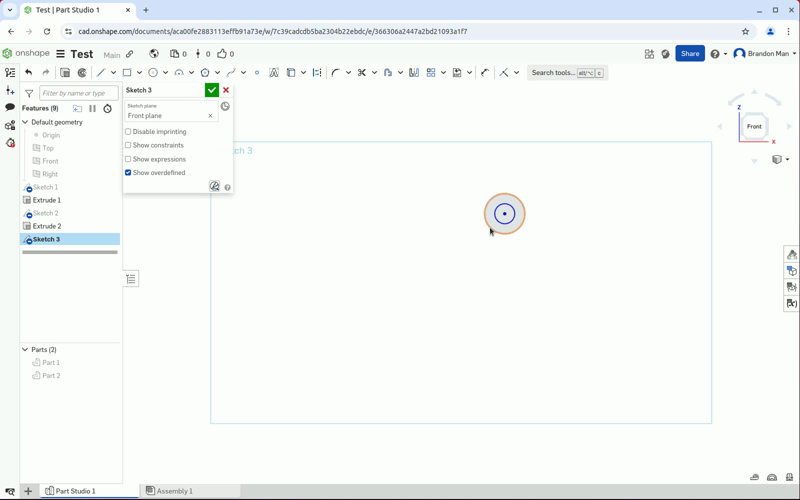
scroll(6)
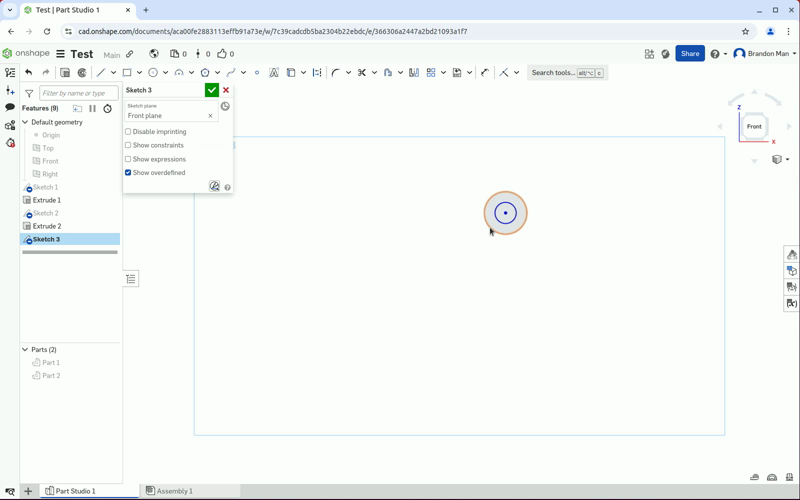
scroll(6)
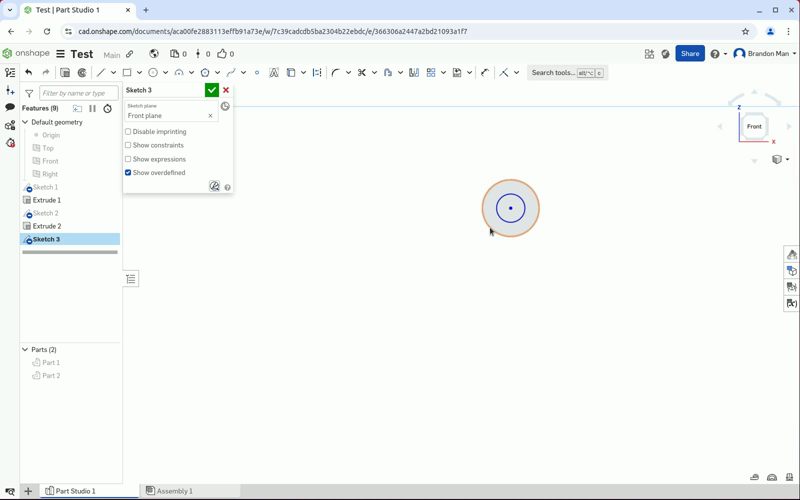
scroll(6)
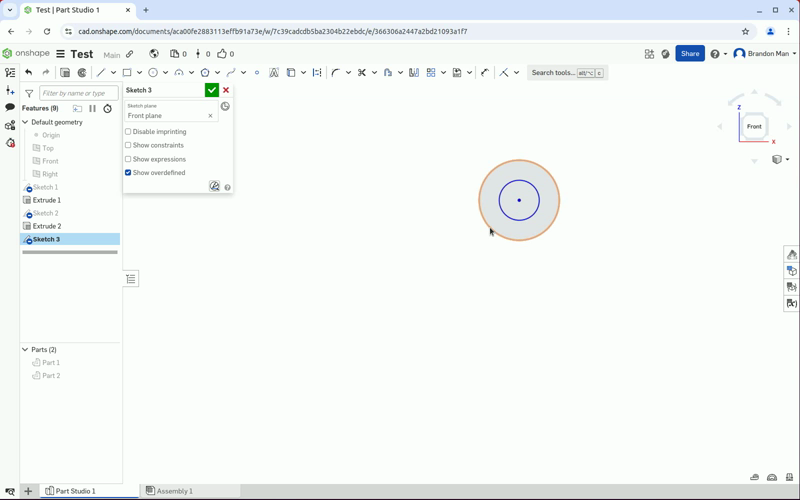
scroll(6)
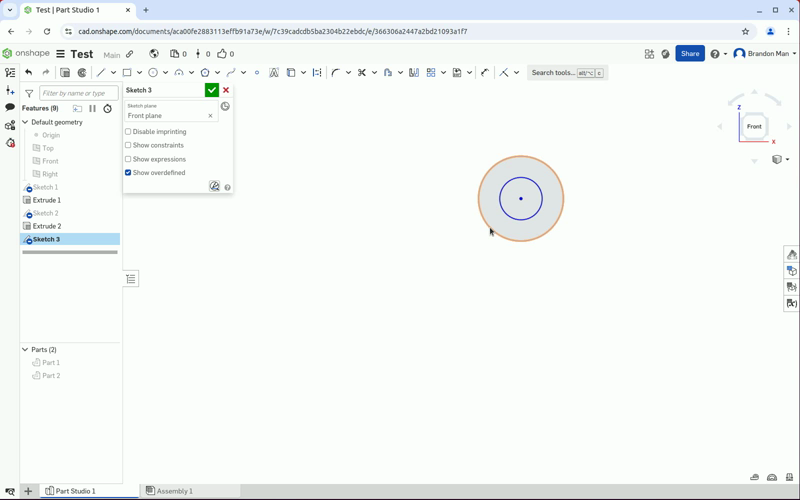
scroll(6)
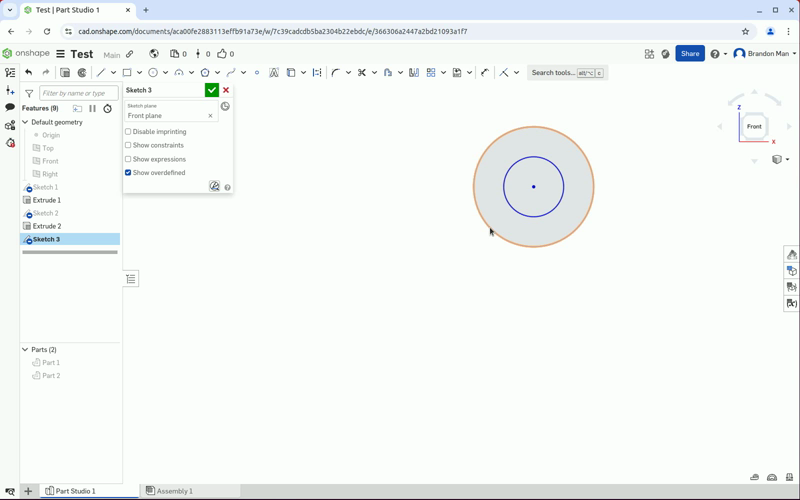
scroll(6)
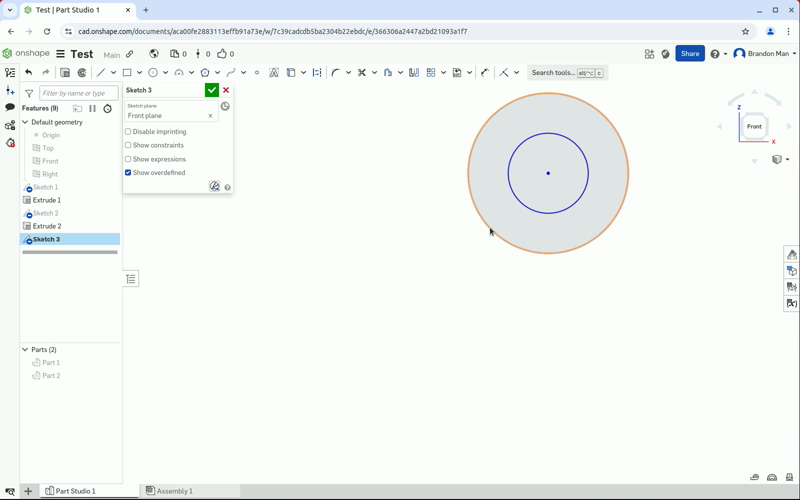
scroll(6)
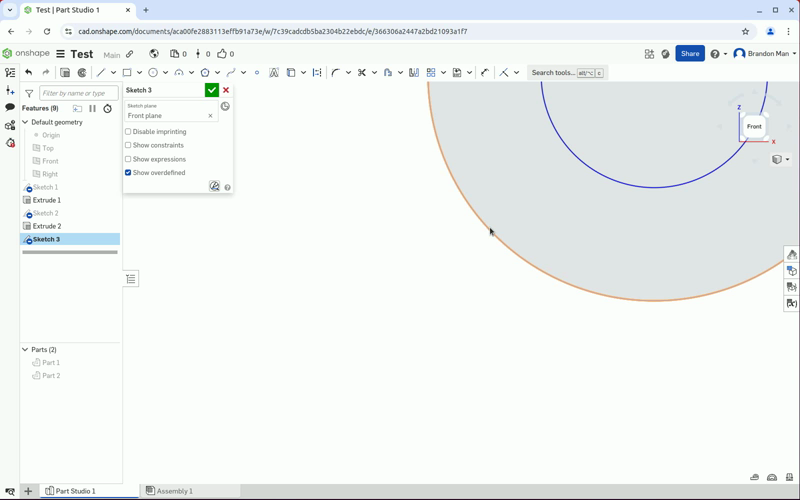
click(490, 227)
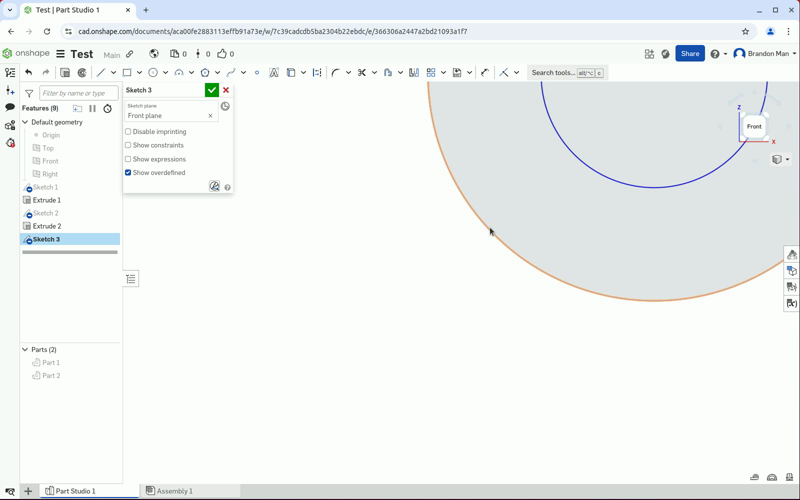
scroll(-6)
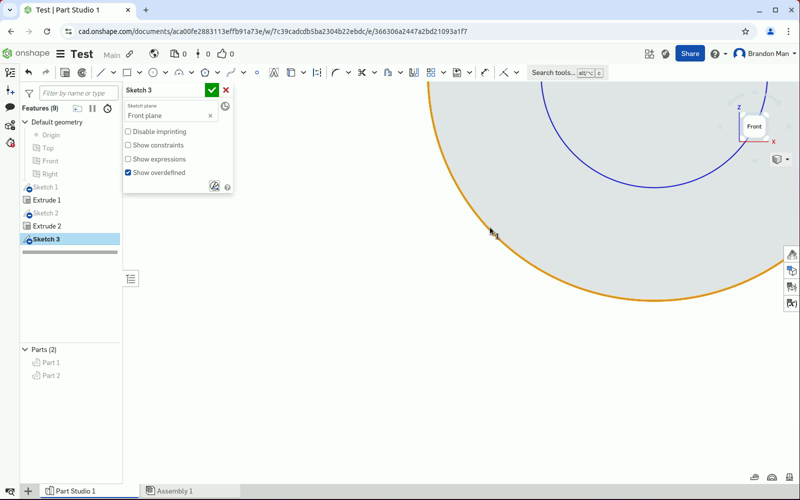
scroll(-6)
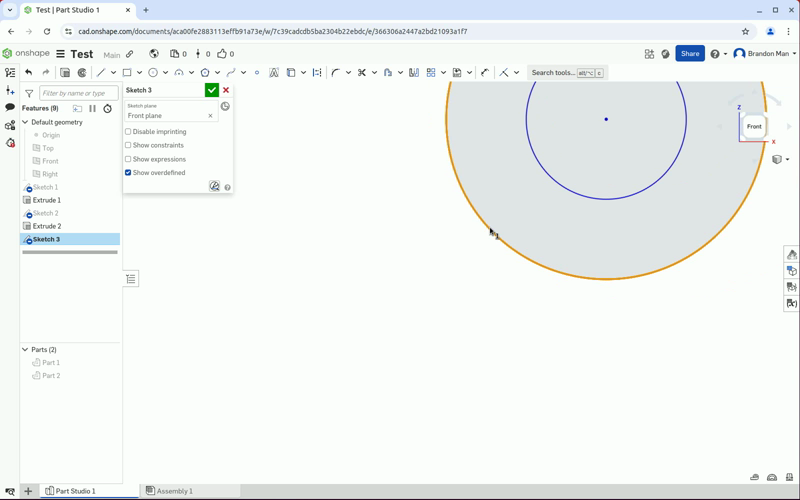
scroll(-6)
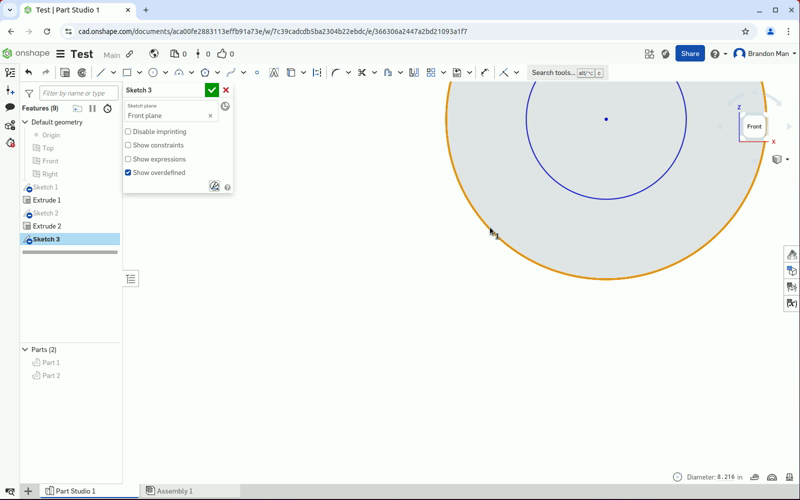
scroll(-6)
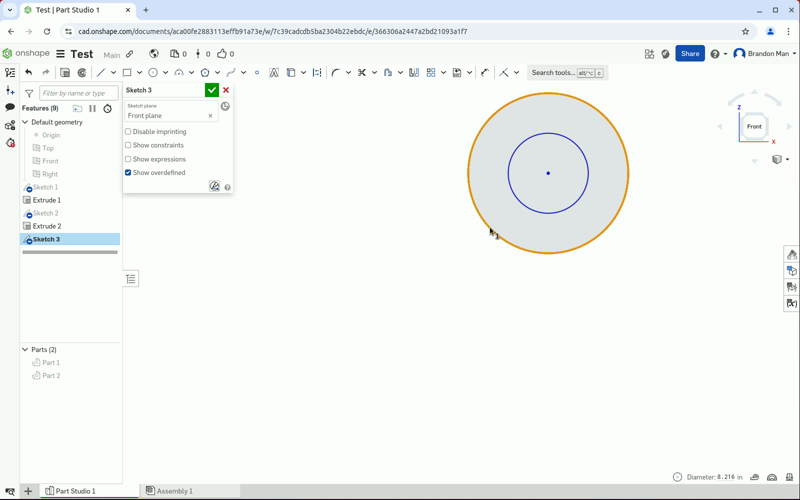
scroll(-6)
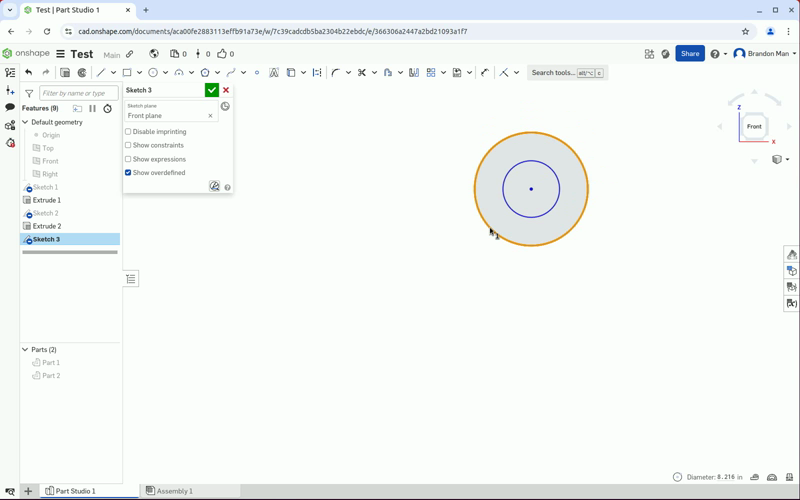
scroll(-6)
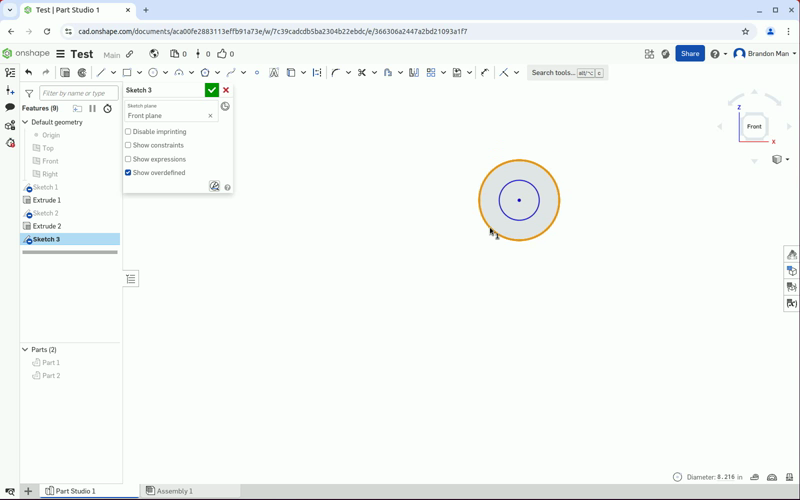
scroll(-6)
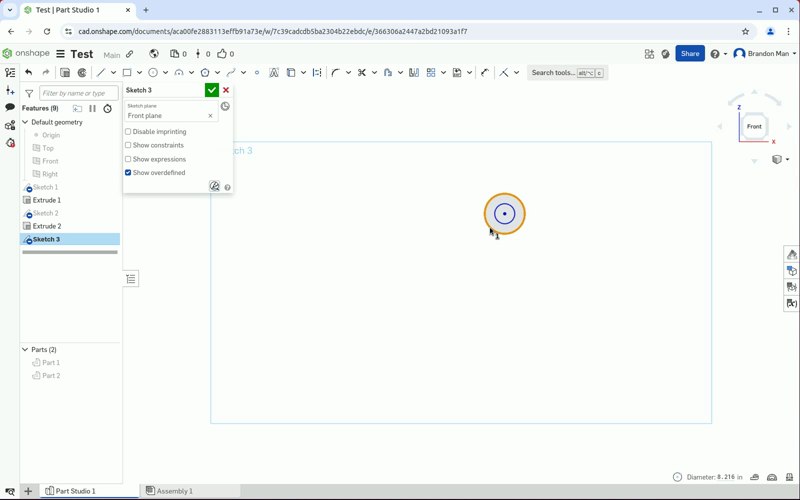
mouse_move(73, 352)
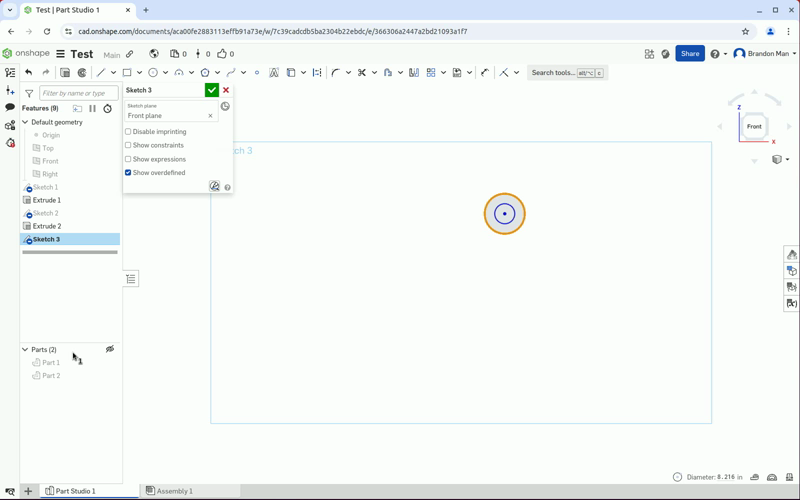
key(shift+y)
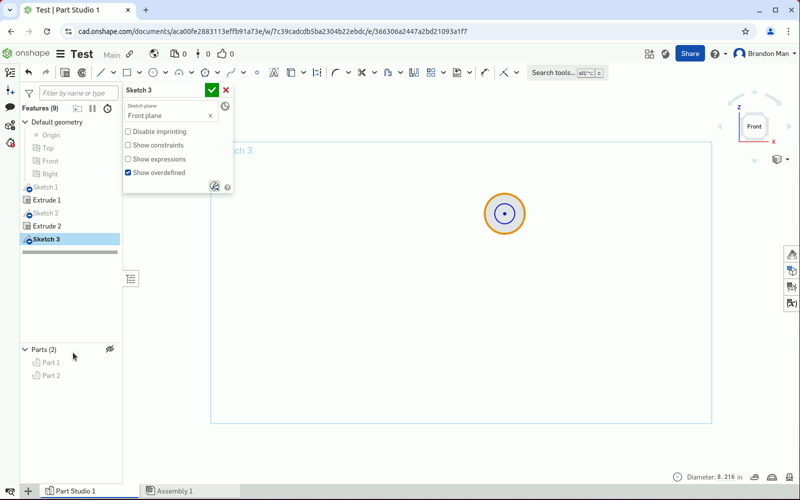
key(shift+e)
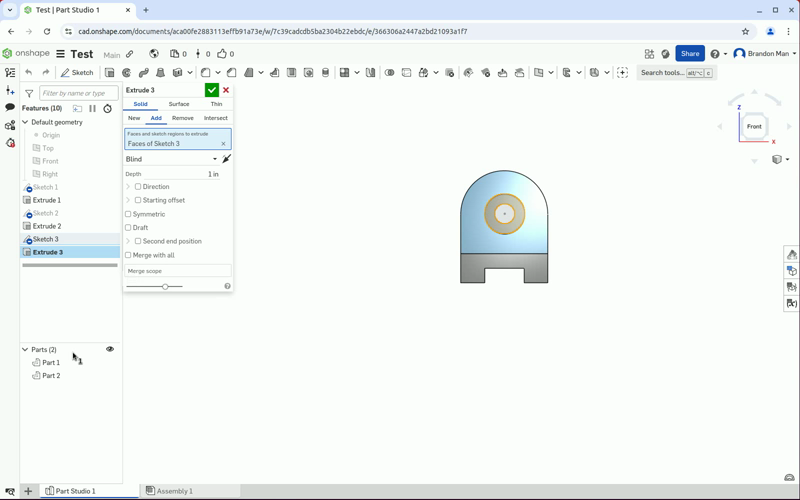
mouse_move(143, 106)
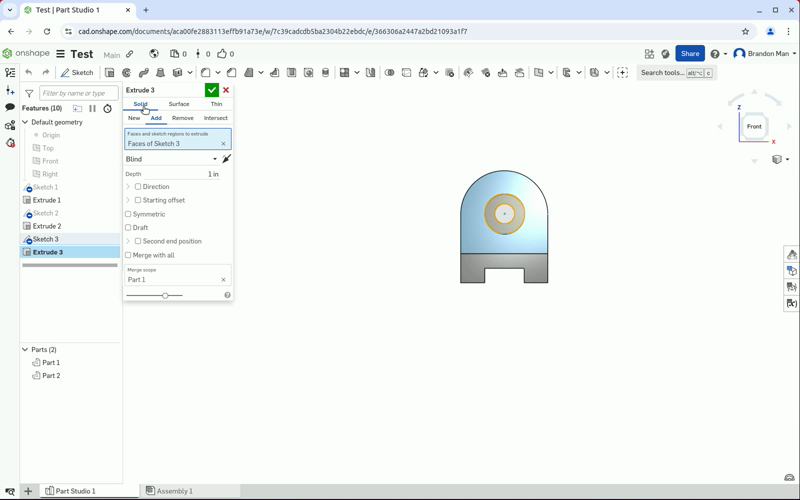
click(143, 106)
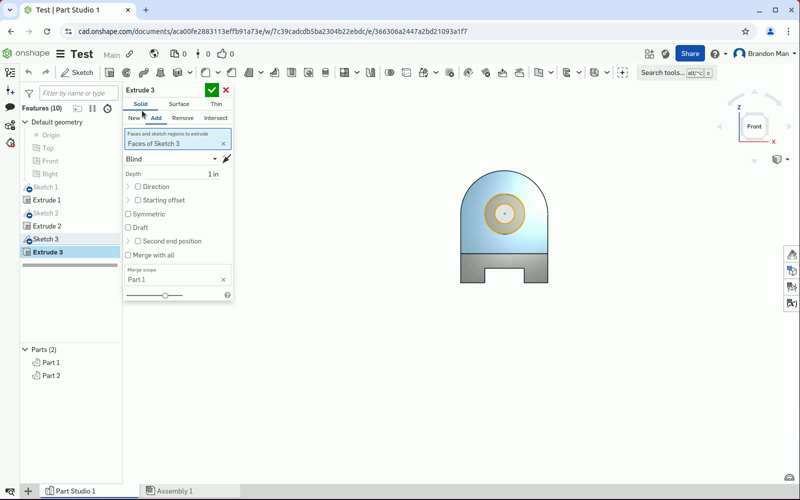
mouse_move(137, 120)
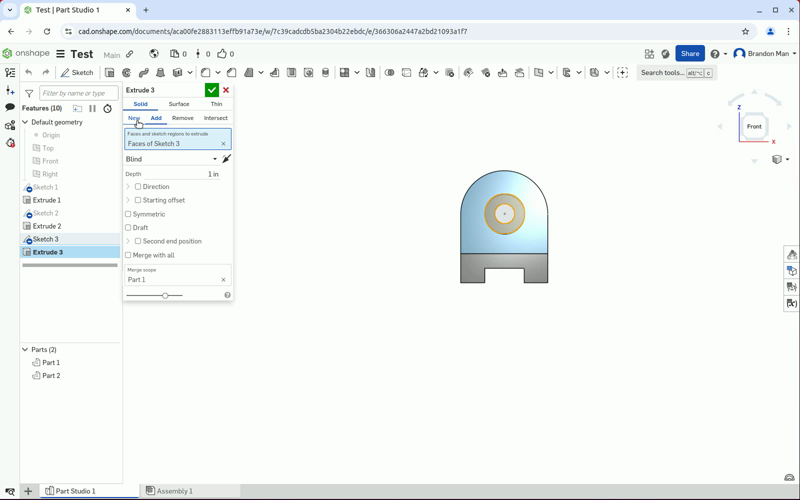
click(137, 120)
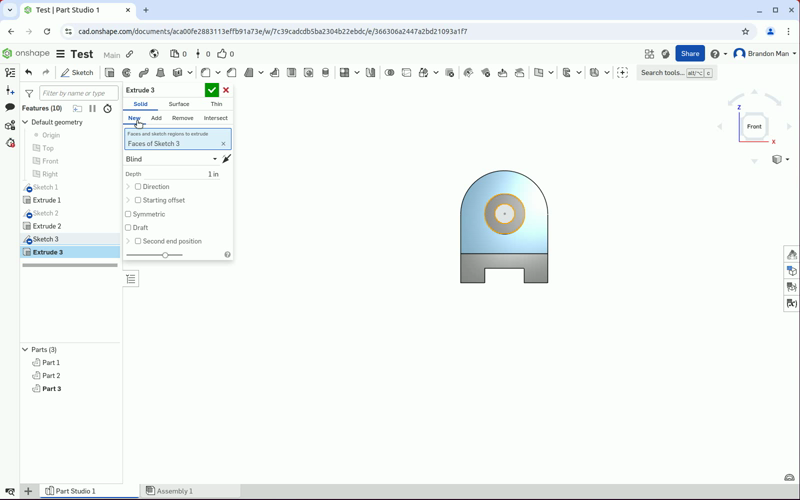
key(tab, 4)
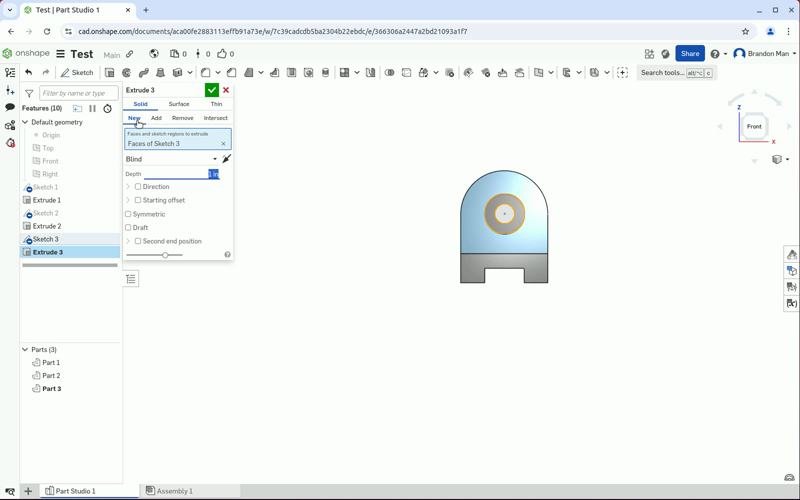
text(5.777)
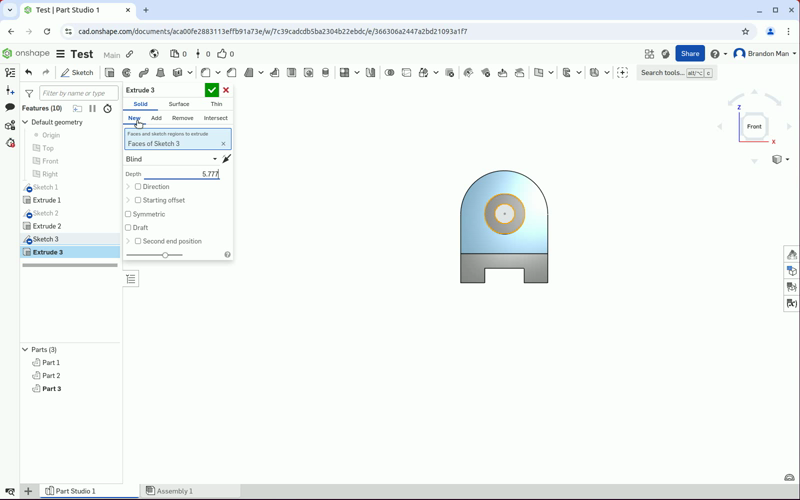
key(enter)
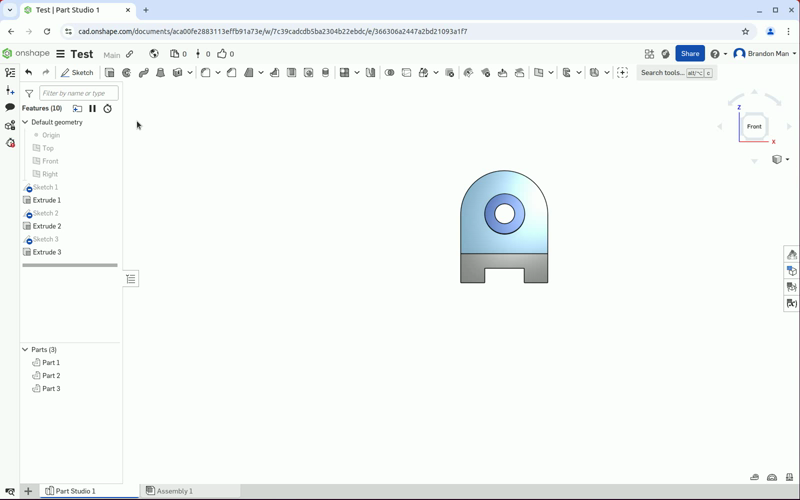
key(shift+h)
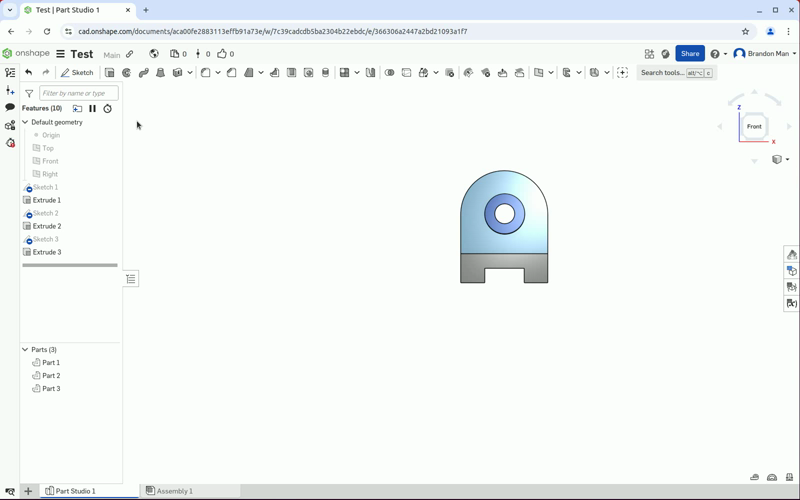
key(shift+h)
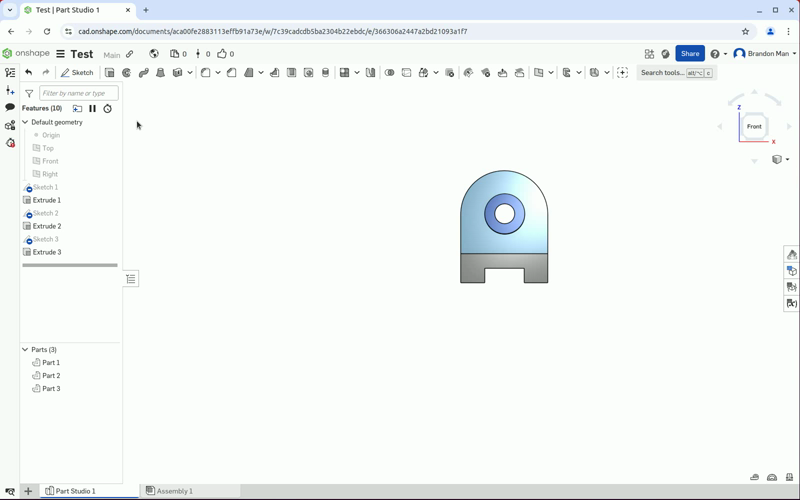
mouse_move(73, 189)
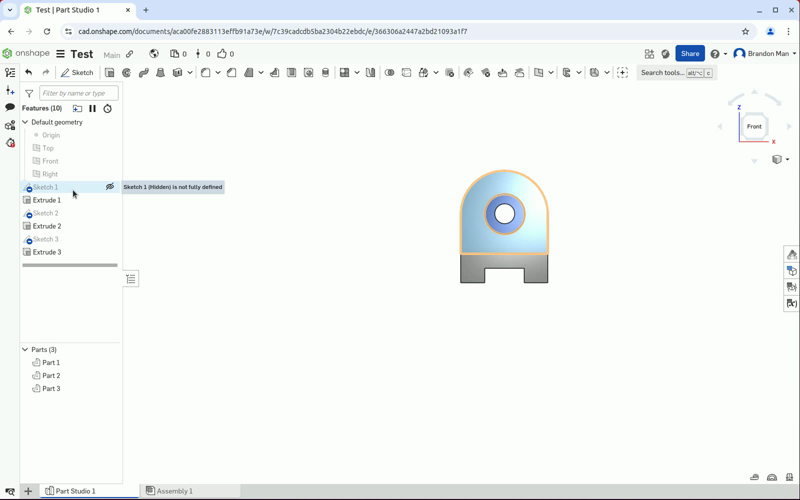
click(73, 189)
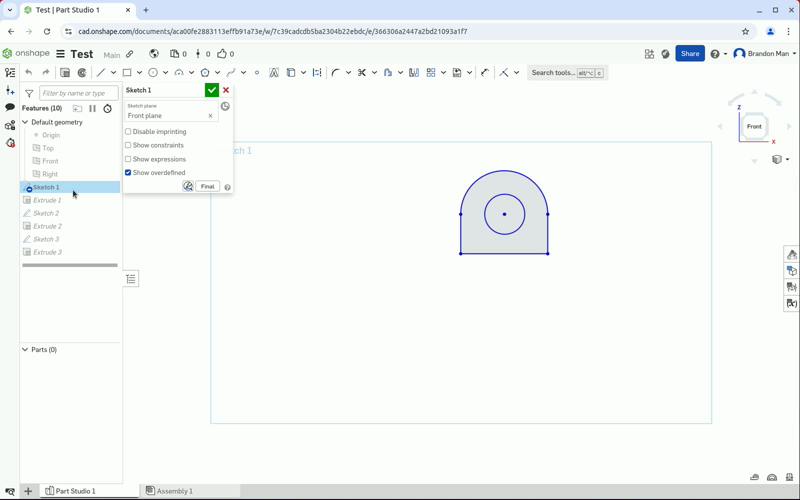
mouse_move(229, 92)
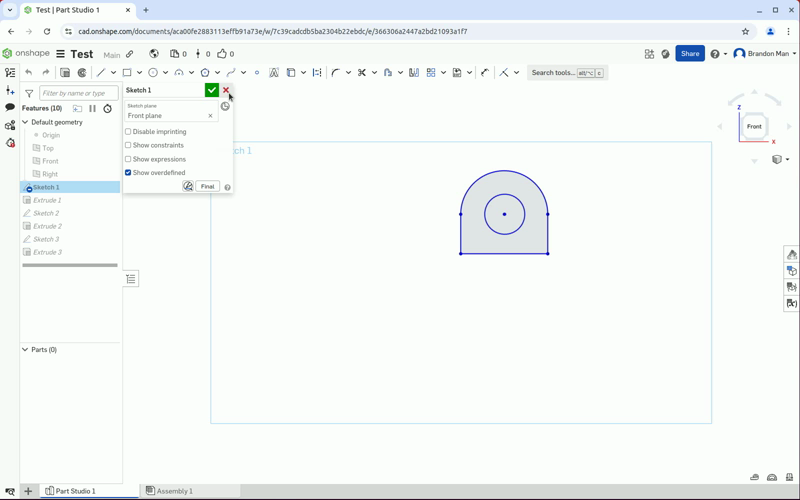
click(229, 92)
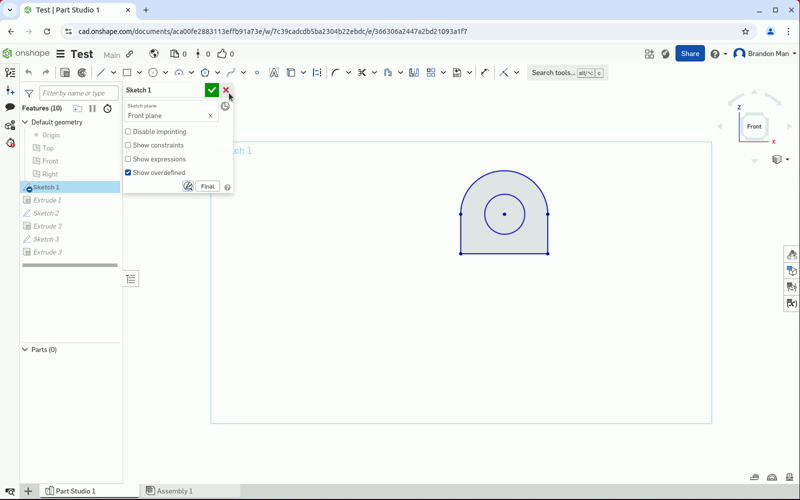
key(shift+s)
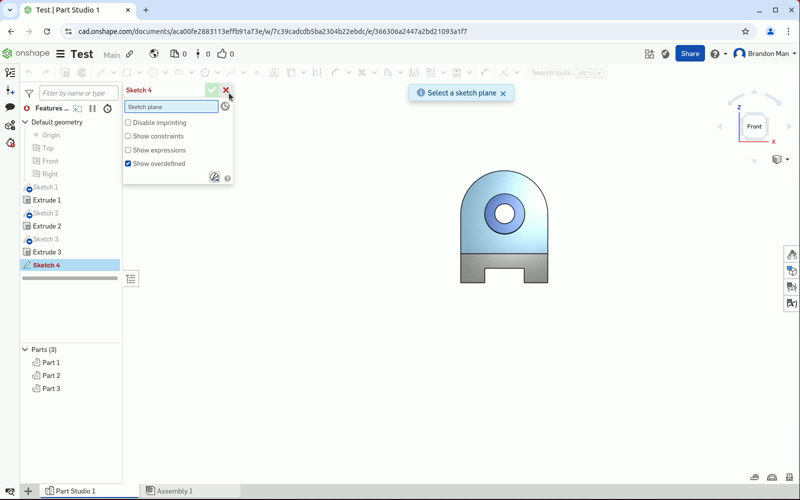
mouse_move(73, 163)
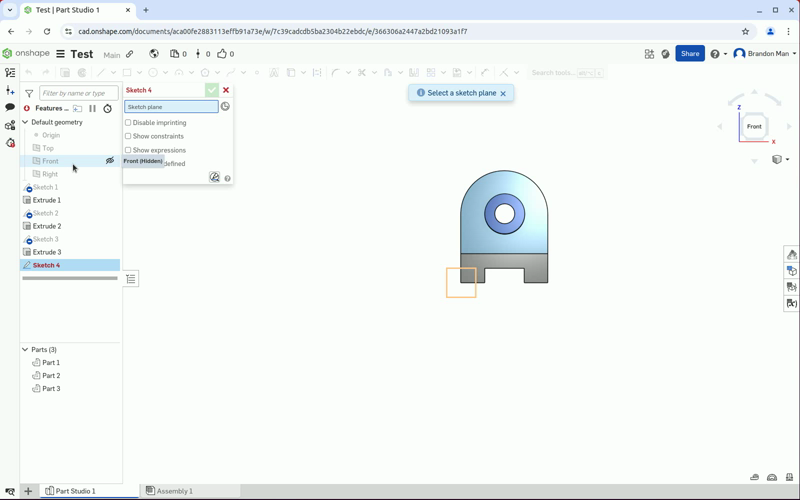
click(73, 163)
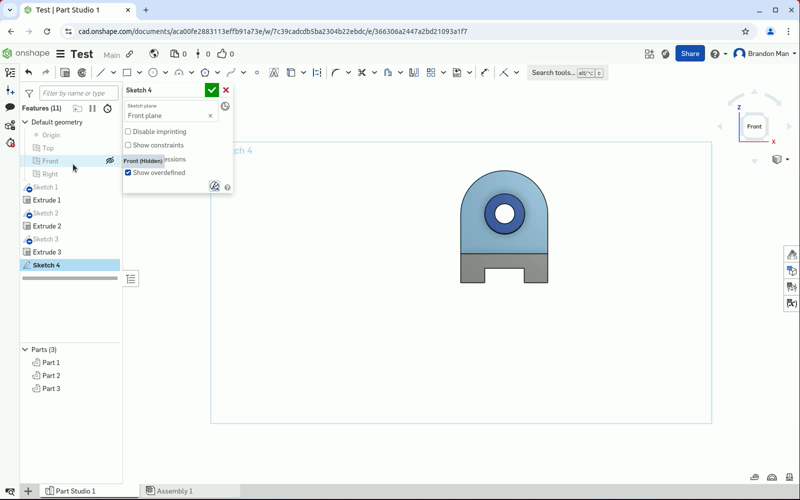
mouse_move(73, 352)
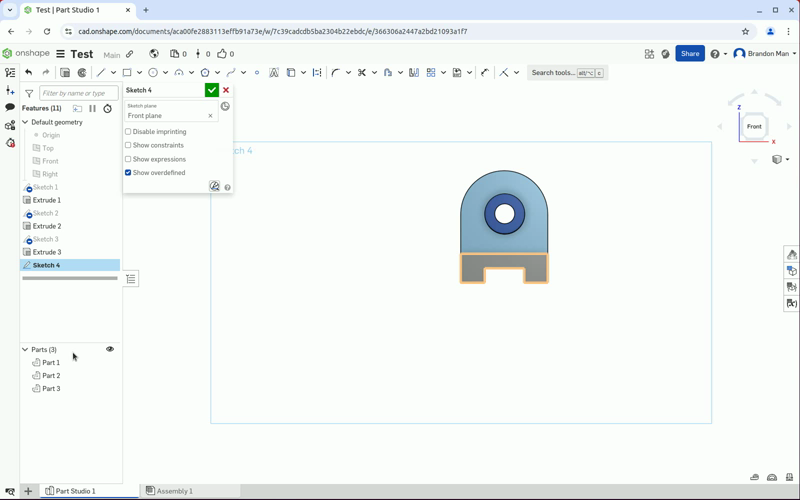
key(y)
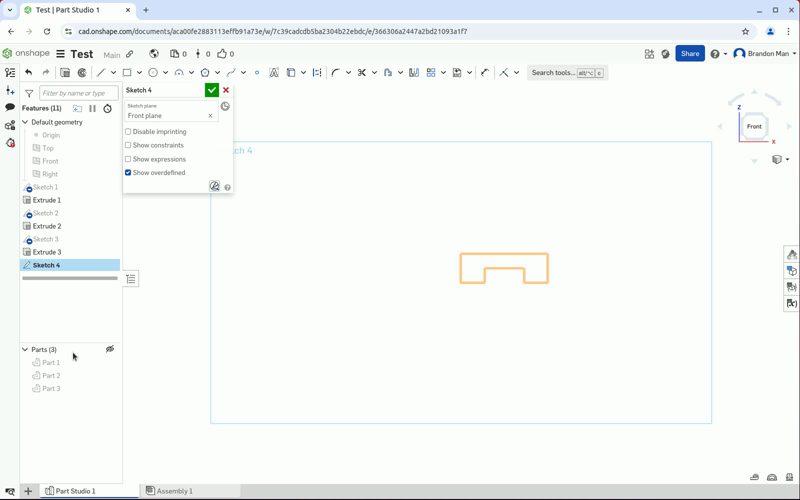
key(c)
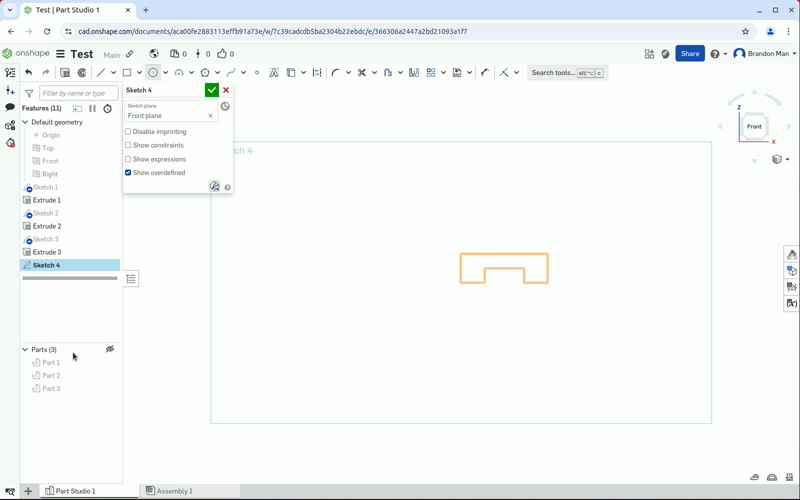
key_down(shift)
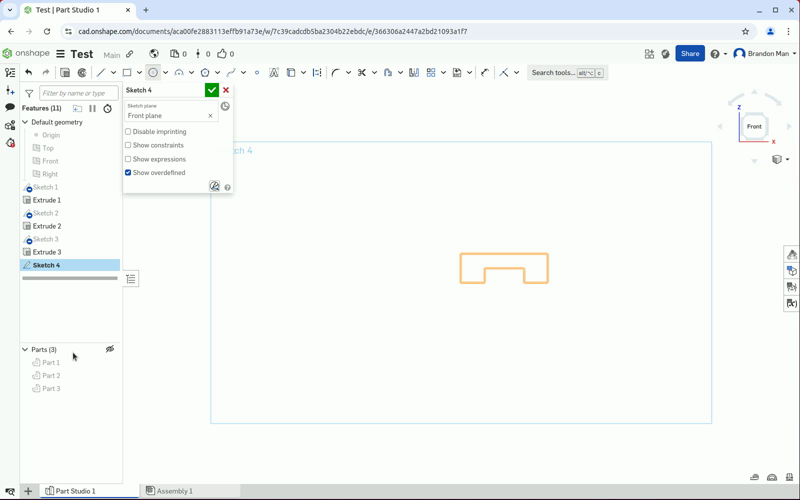
mouse_move(505, 213)
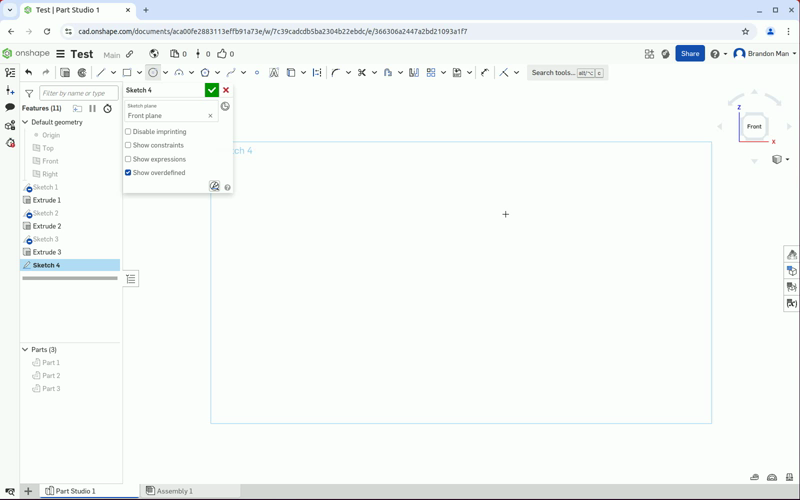
click(505, 213)
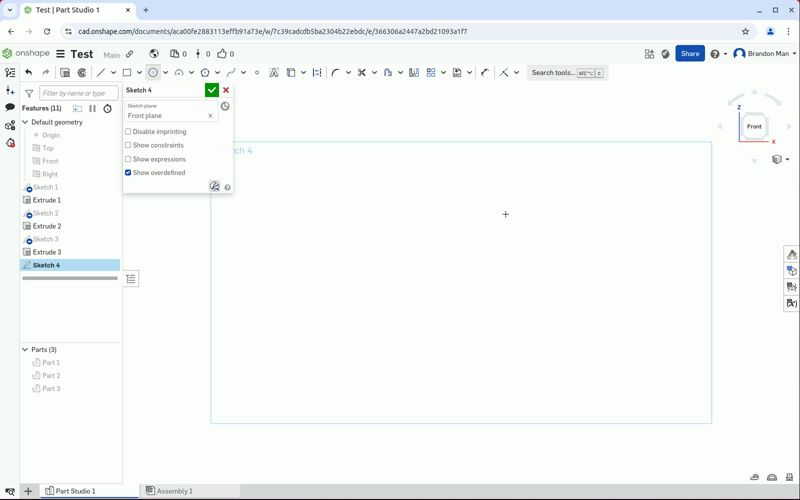
key_up(shift)
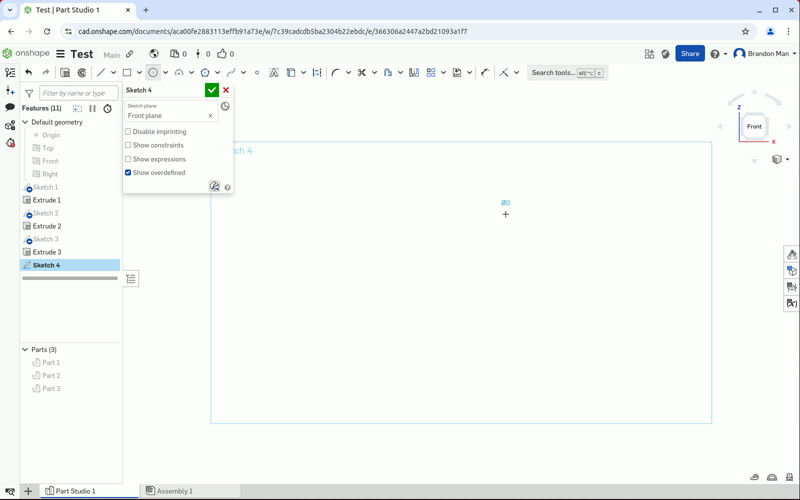
mouse_move(515, 213)
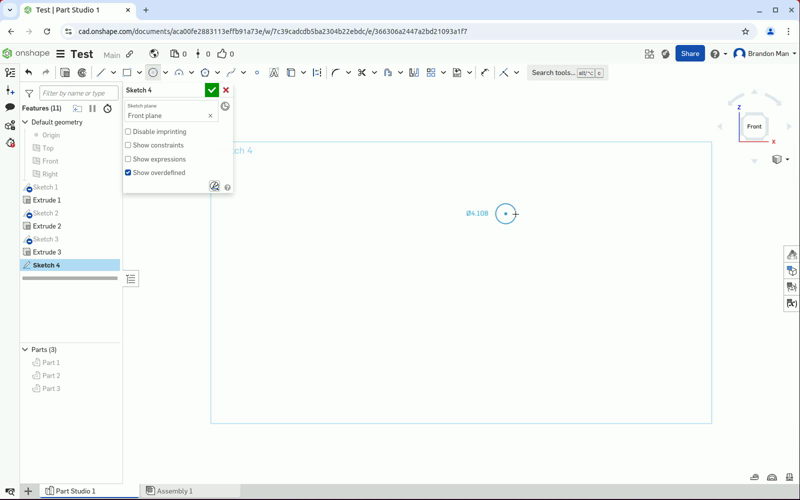
click(515, 213)
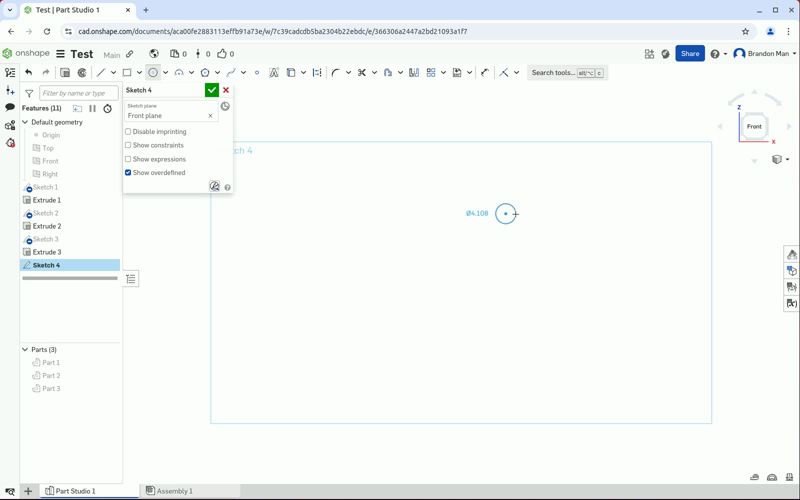
key(esc)
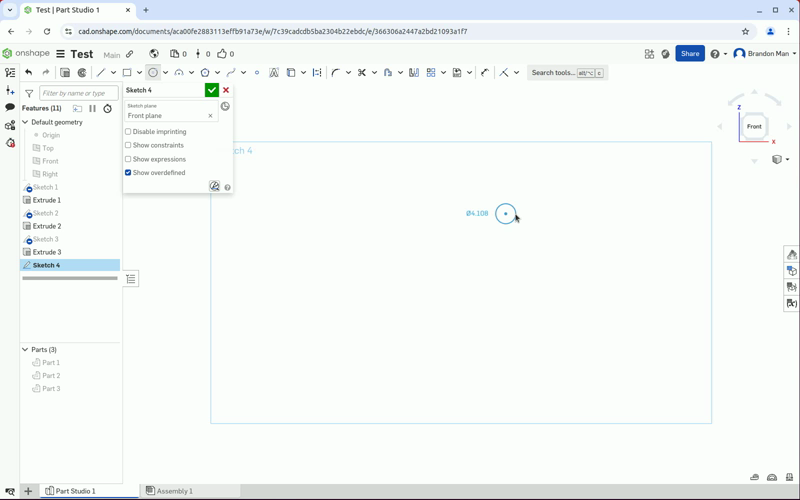
mouse_move(501, 217)
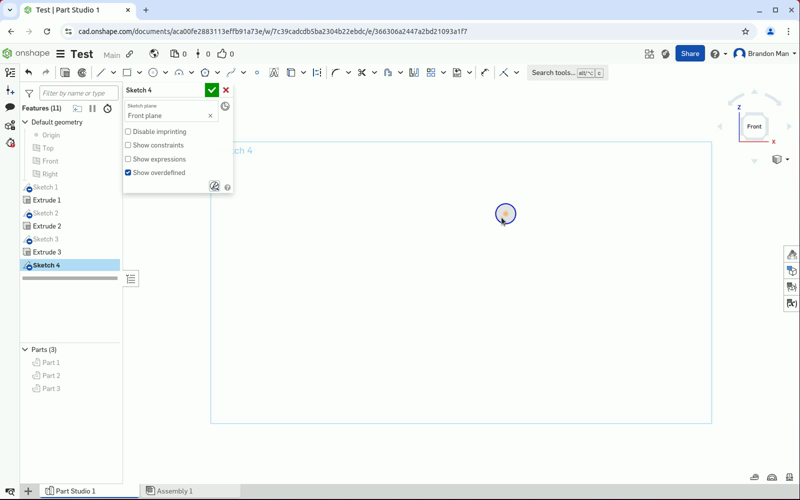
scroll(6)
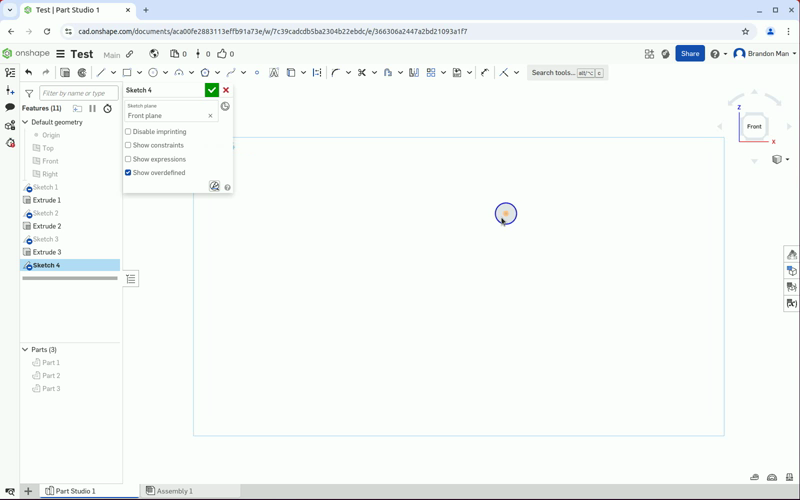
scroll(6)
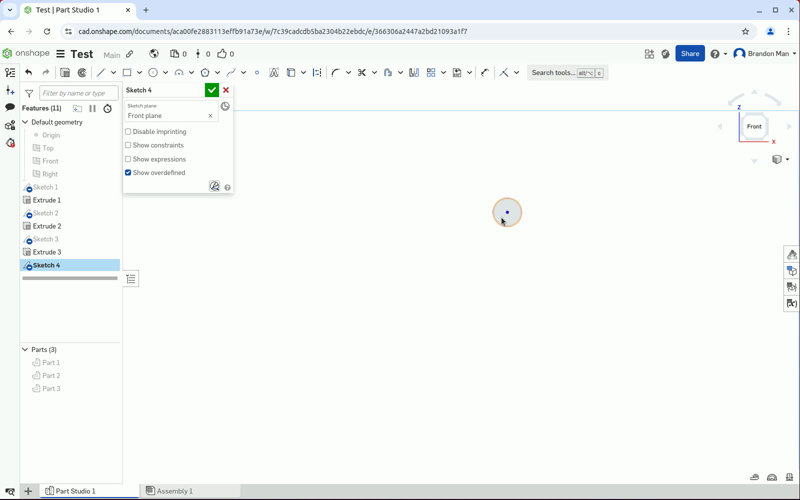
scroll(6)
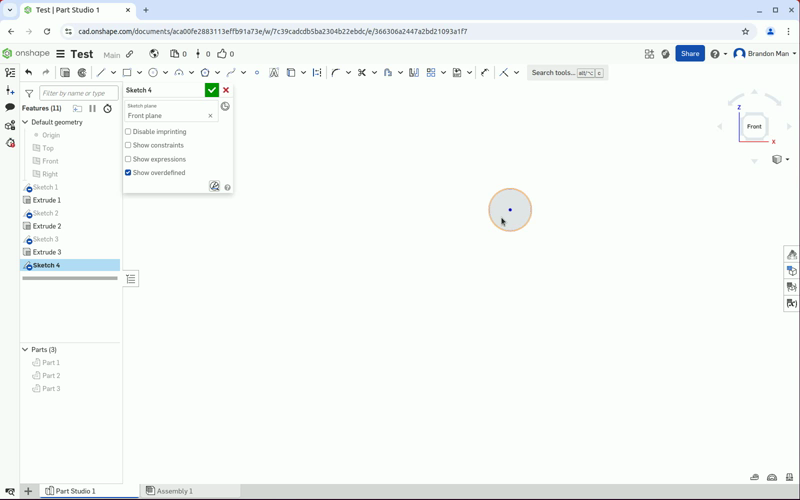
scroll(6)
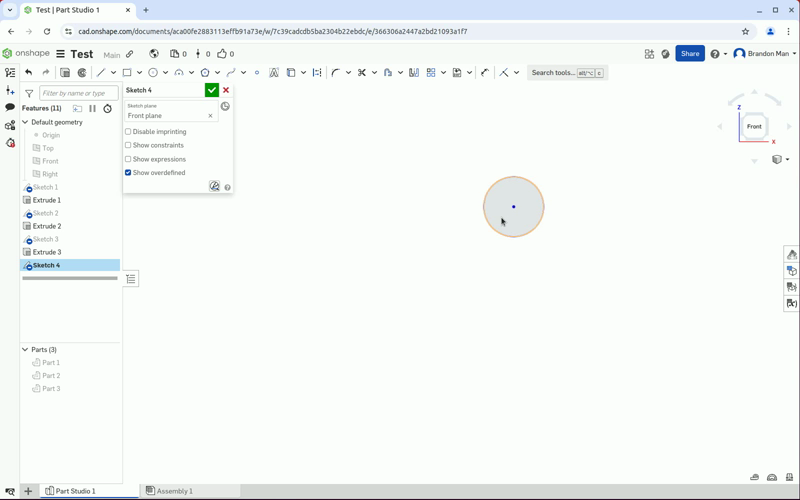
scroll(6)
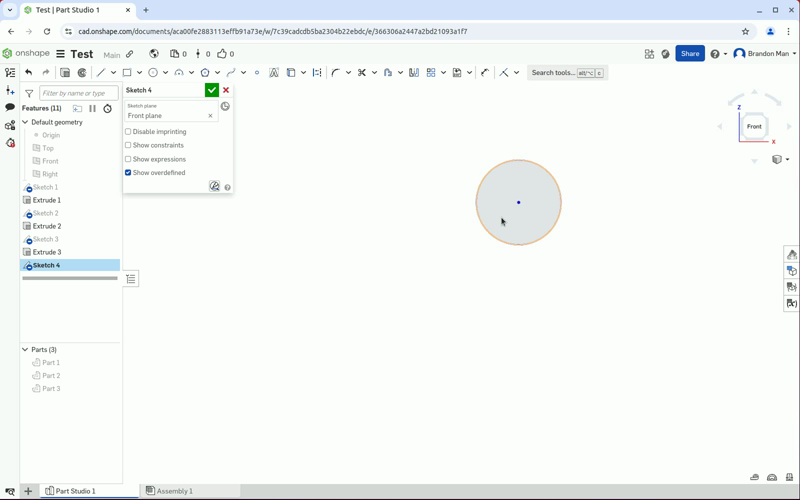
scroll(6)
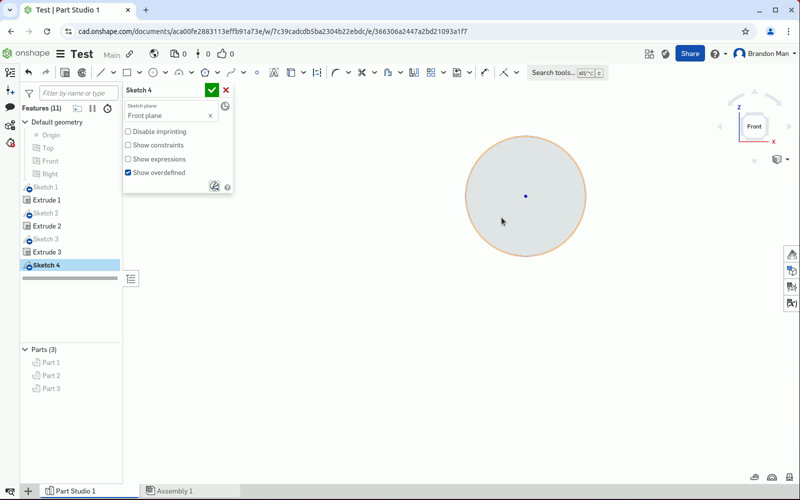
scroll(6)
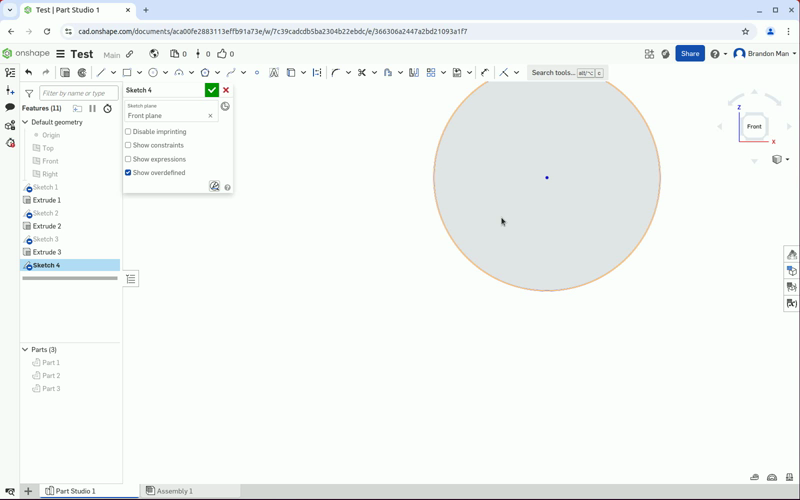
click(501, 217)
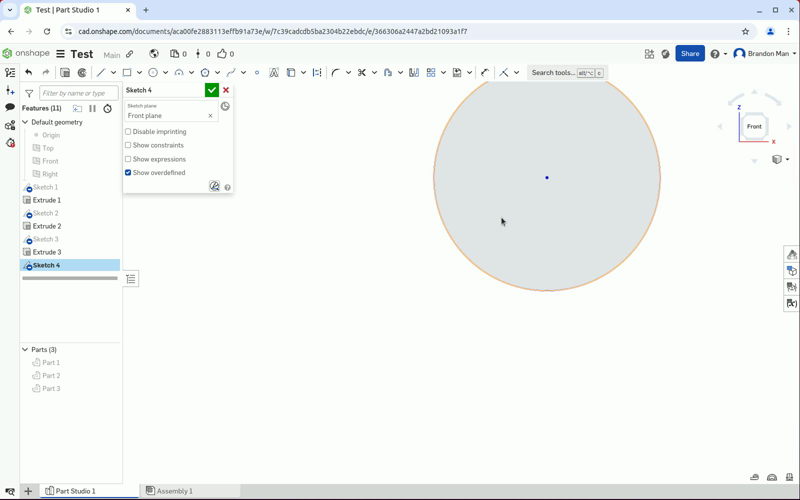
scroll(-6)
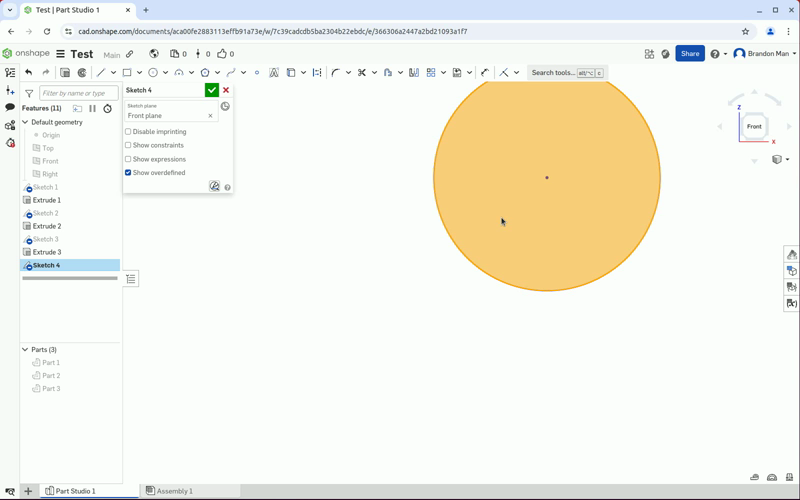
scroll(-6)
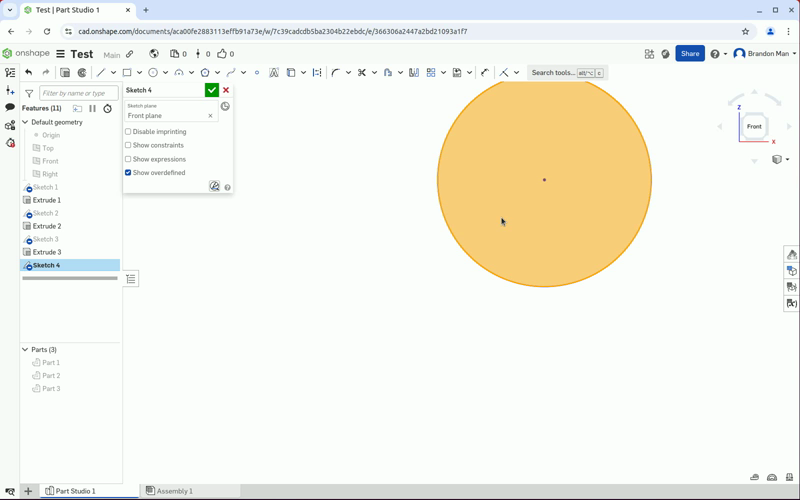
scroll(-6)
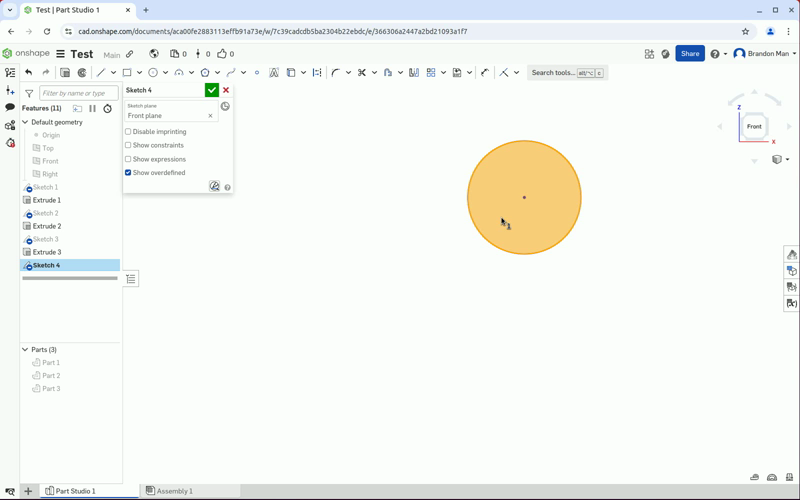
scroll(-6)
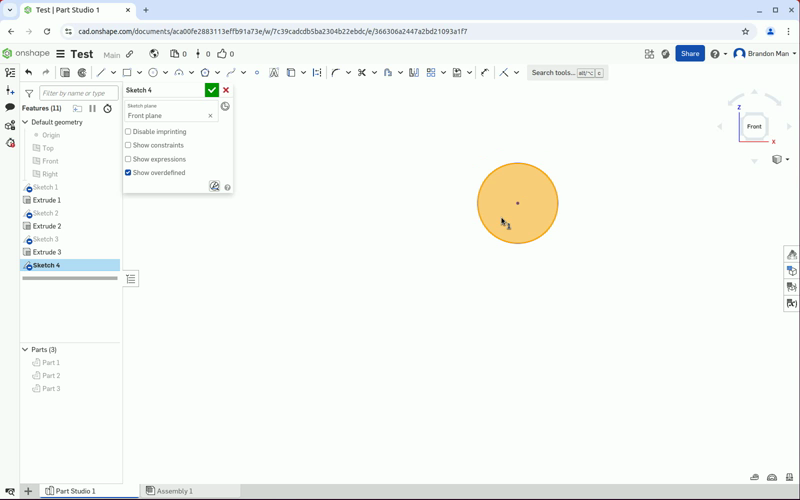
scroll(-6)
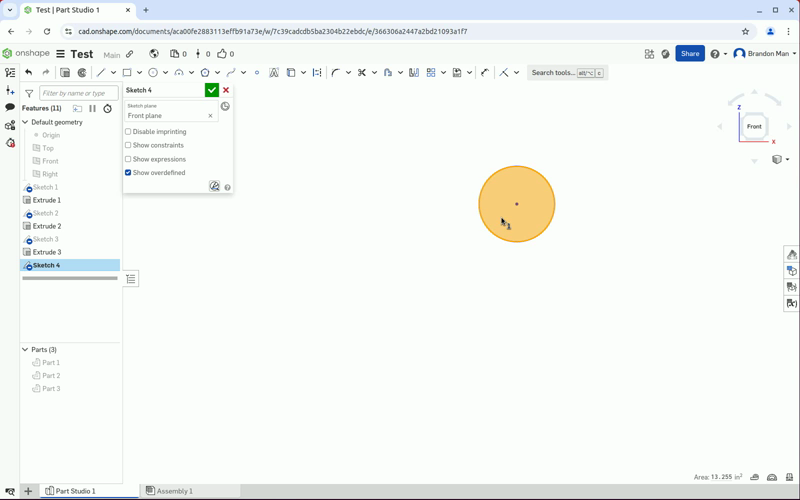
scroll(-6)
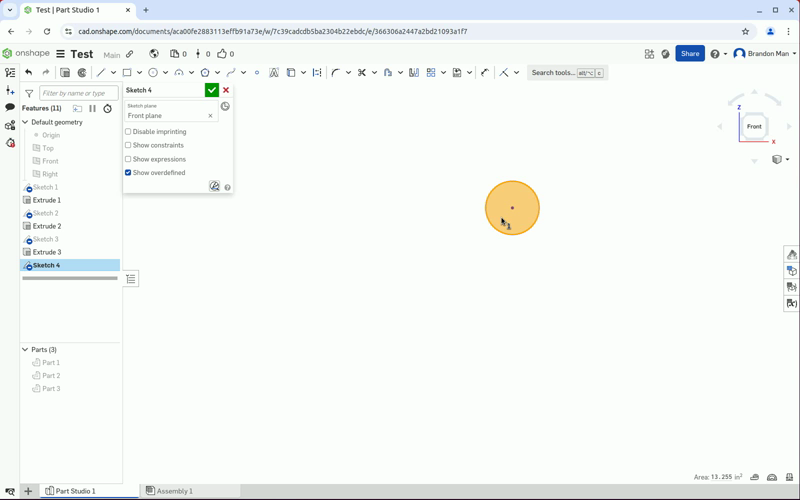
scroll(-6)
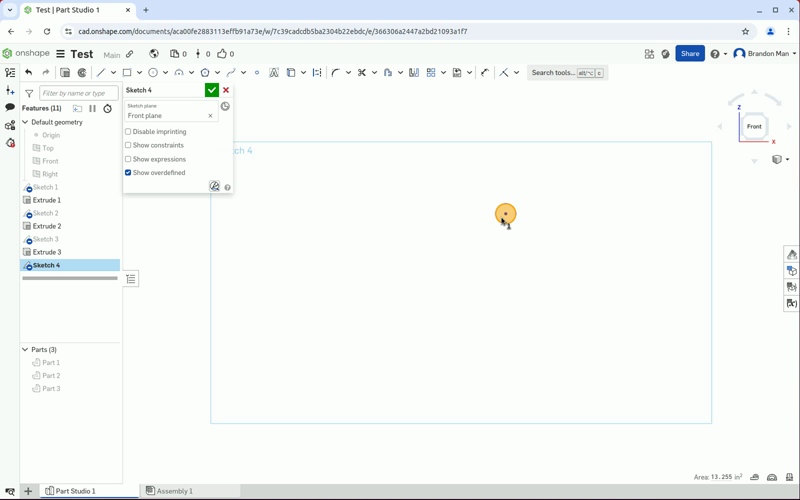
mouse_move(73, 352)
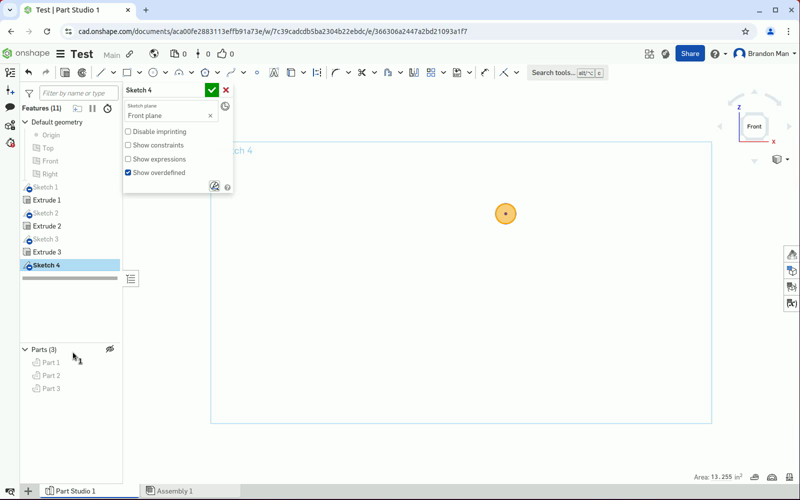
key(shift+y)
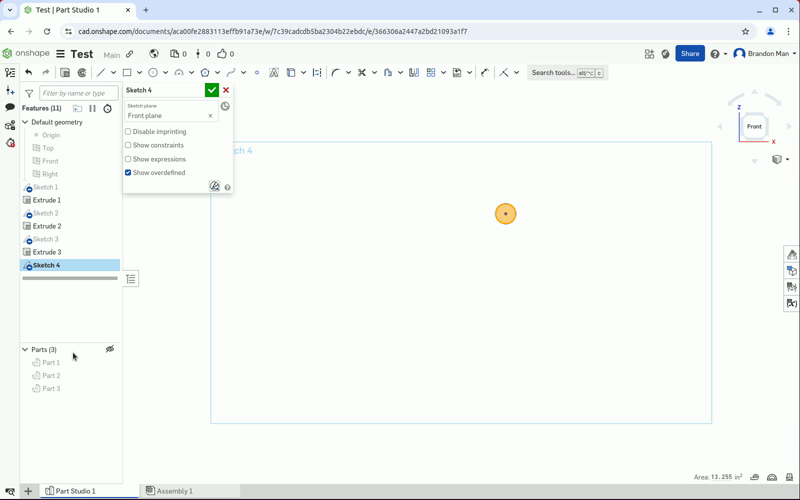
key(shift+e)
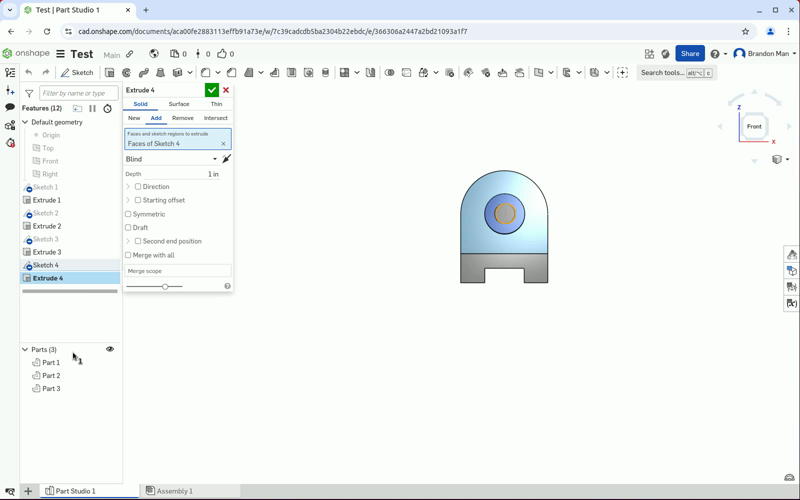
mouse_move(143, 106)
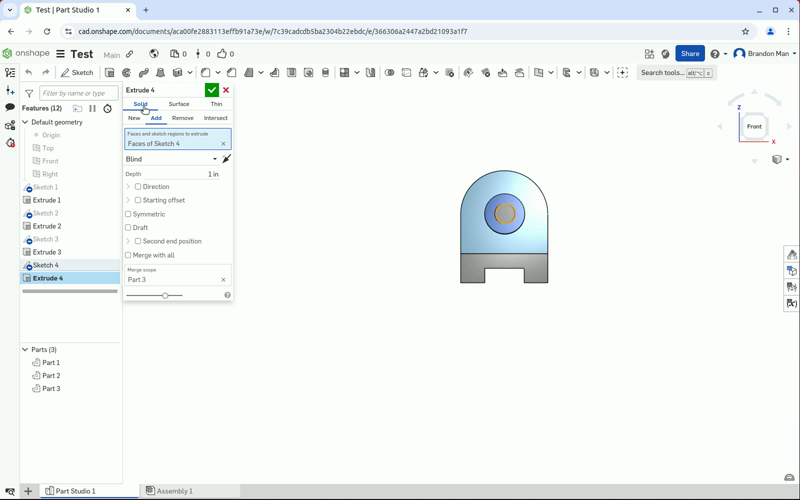
click(143, 106)
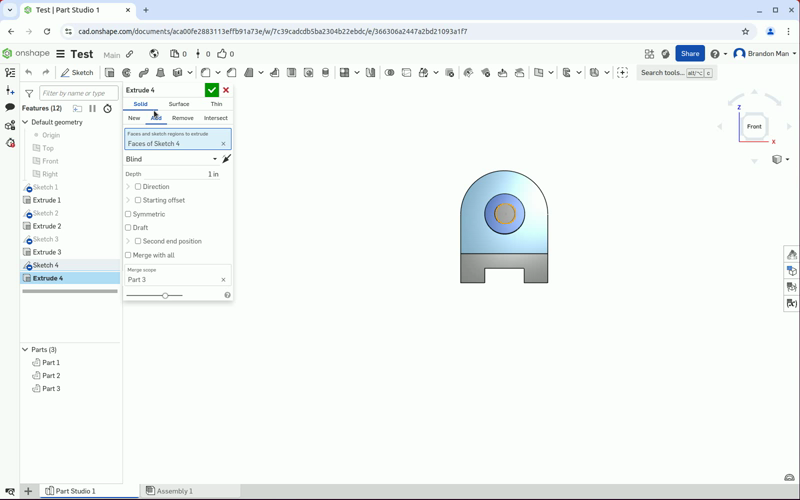
mouse_move(186, 120)
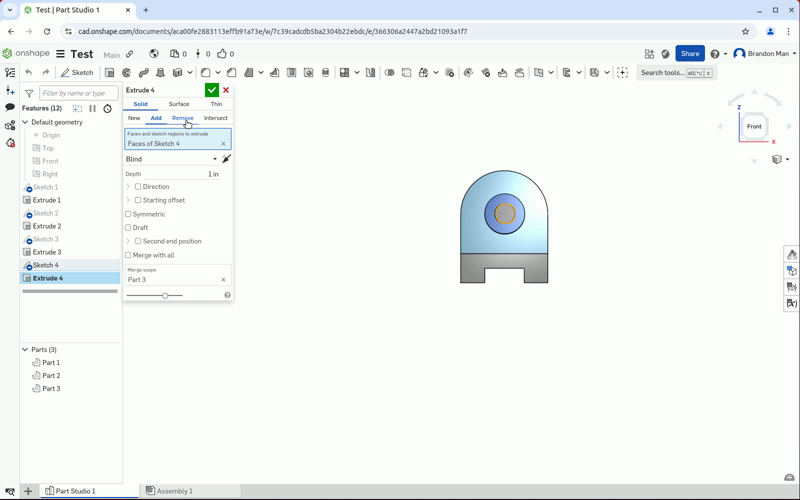
click(186, 120)
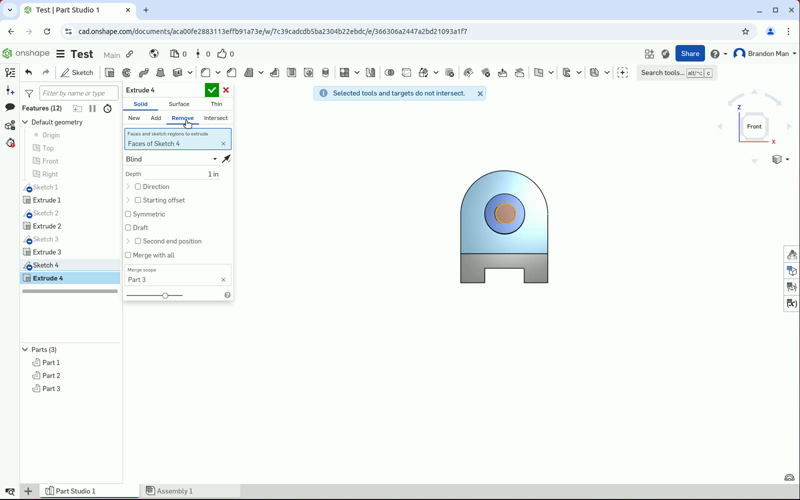
key(tab, 4)
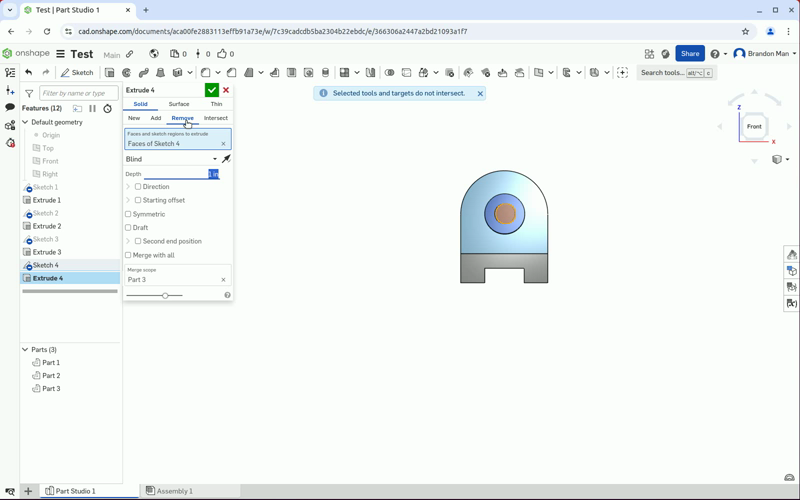
text(5.055)
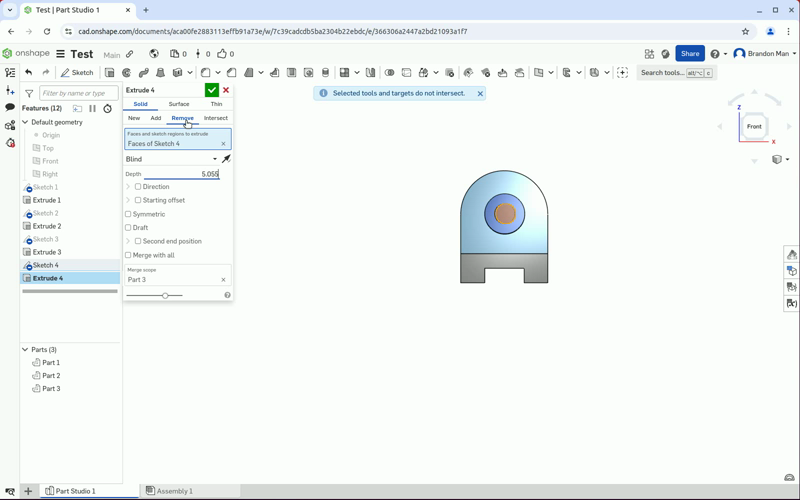
key(tab, 6)
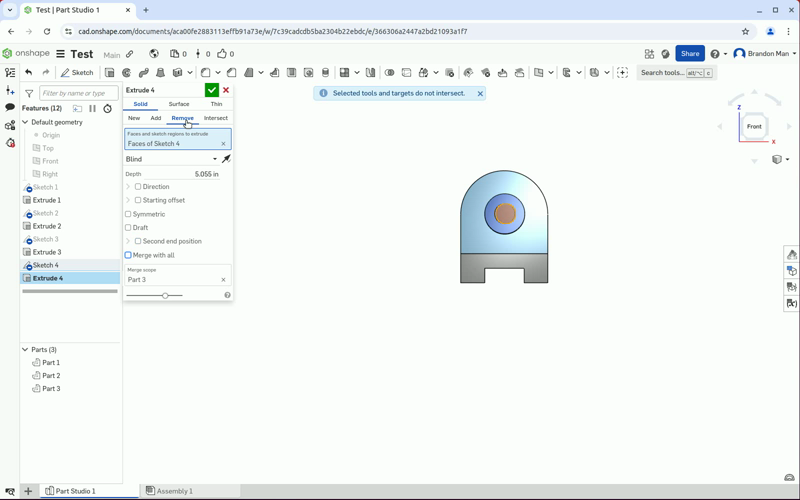
key(space)
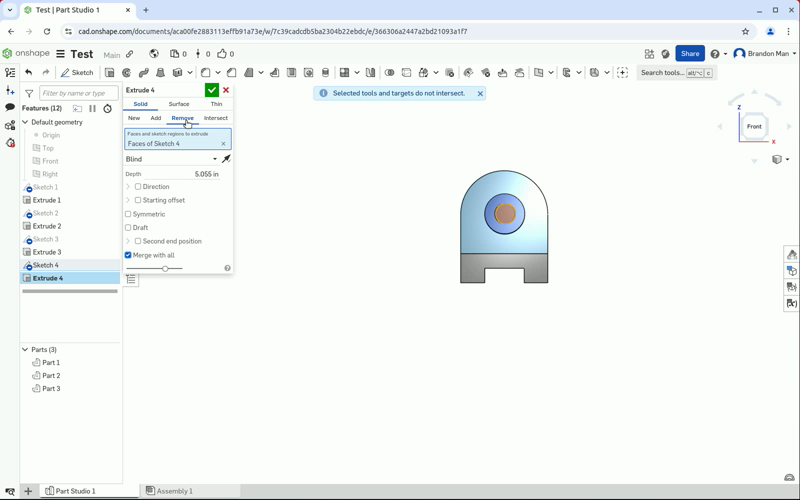
key(enter)
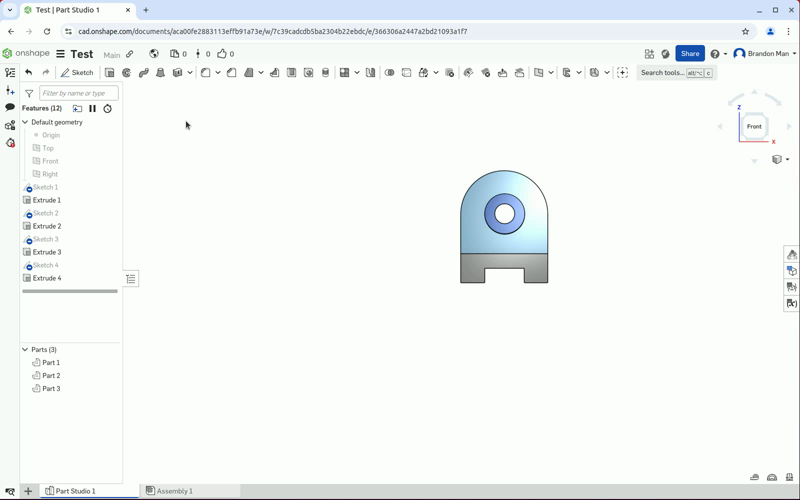
key(shift+h)
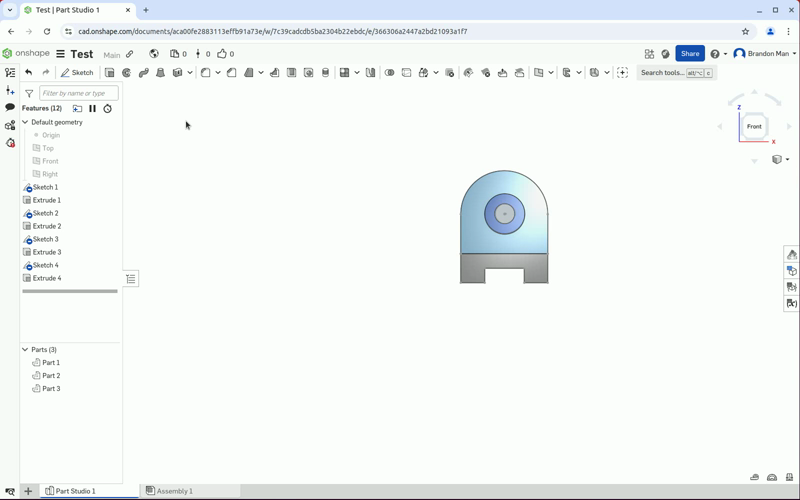
key(shift+h)
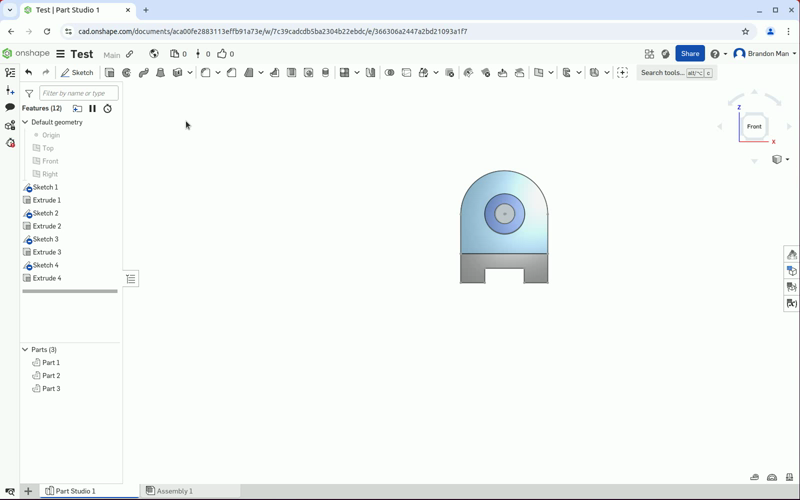
key(shift+7)
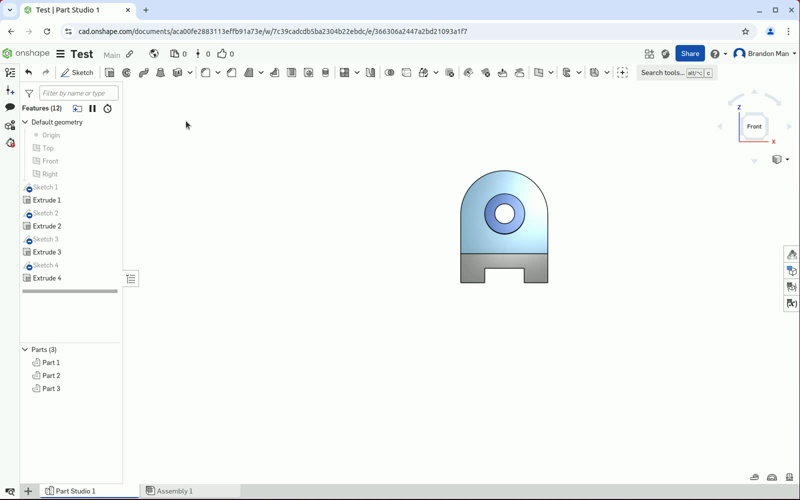
key(left, 2)
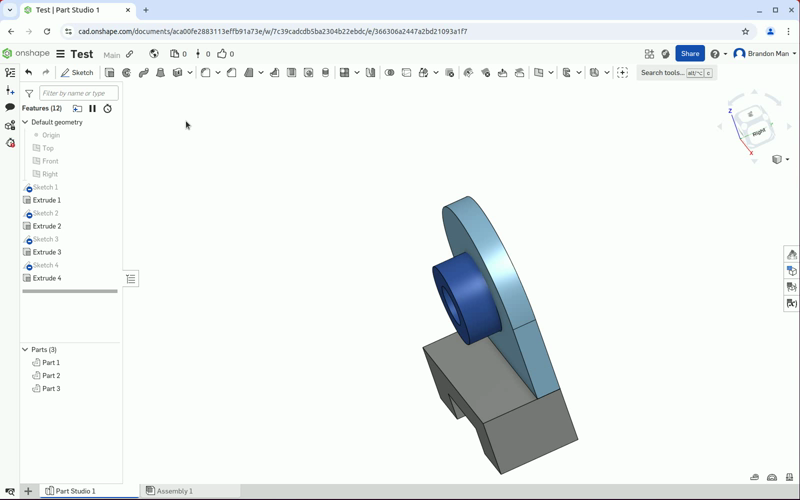
key(down, 2)
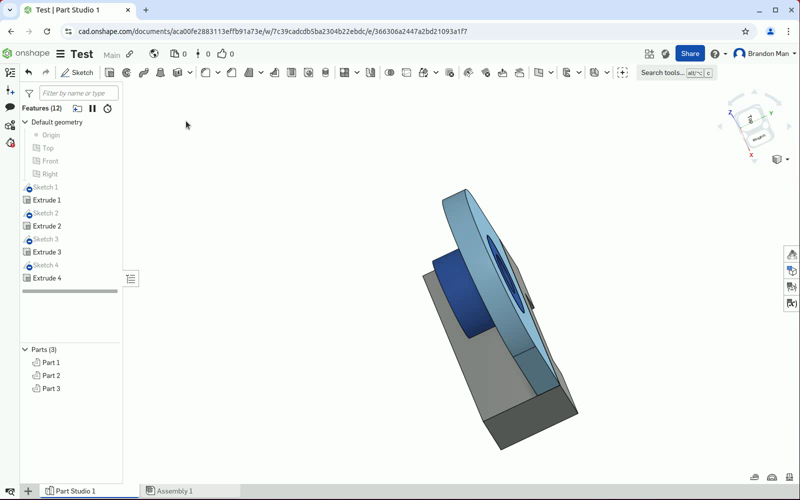
key(up, 2)
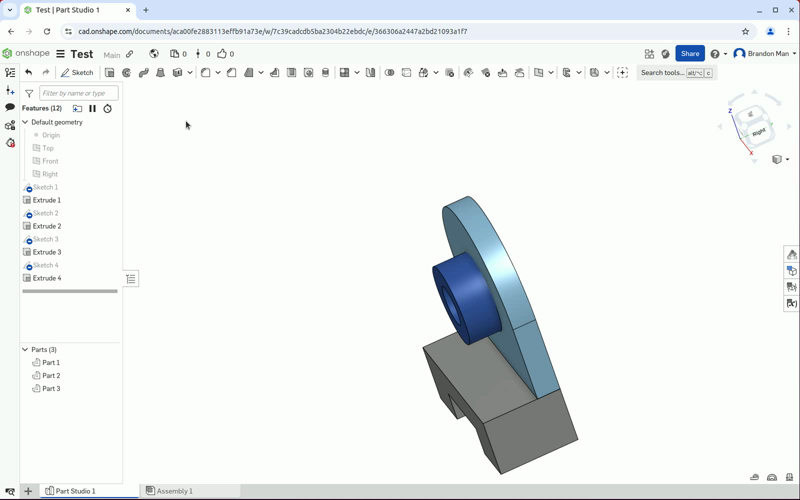
key(right, 2)
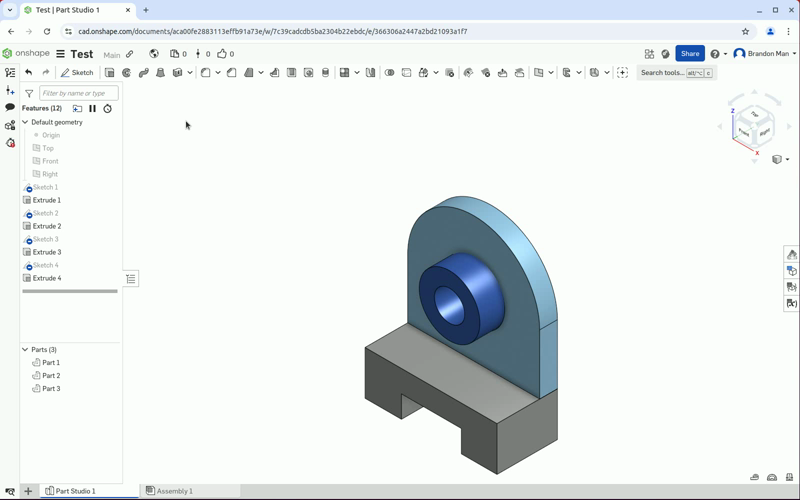
mouse_move(73, 189)
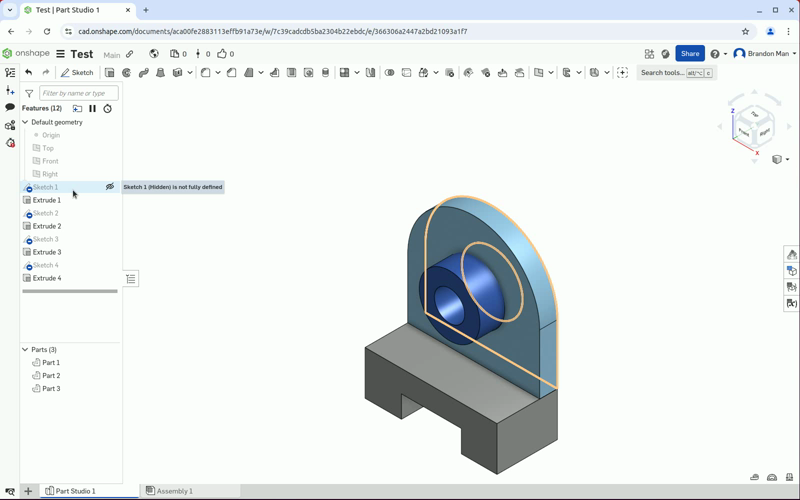
click(73, 189)